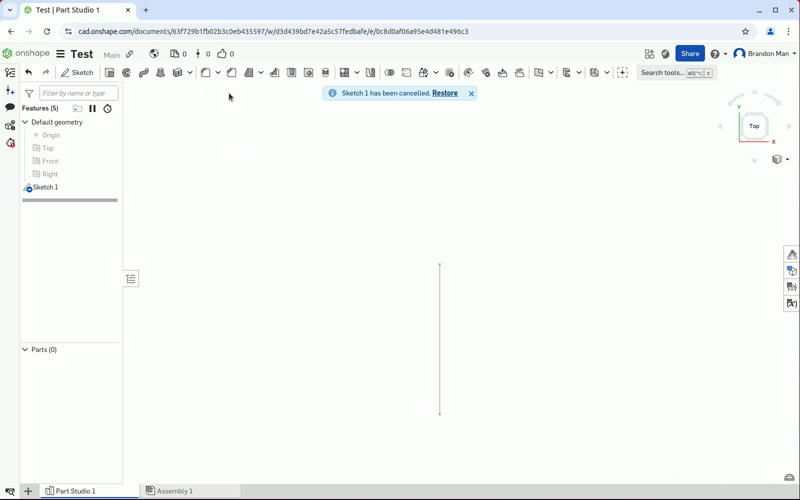
key(shift+h)
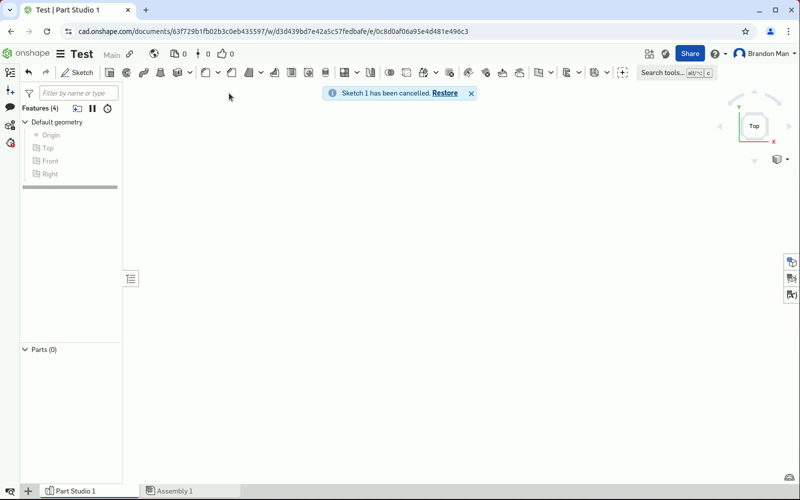
mouse_move(73, 352)
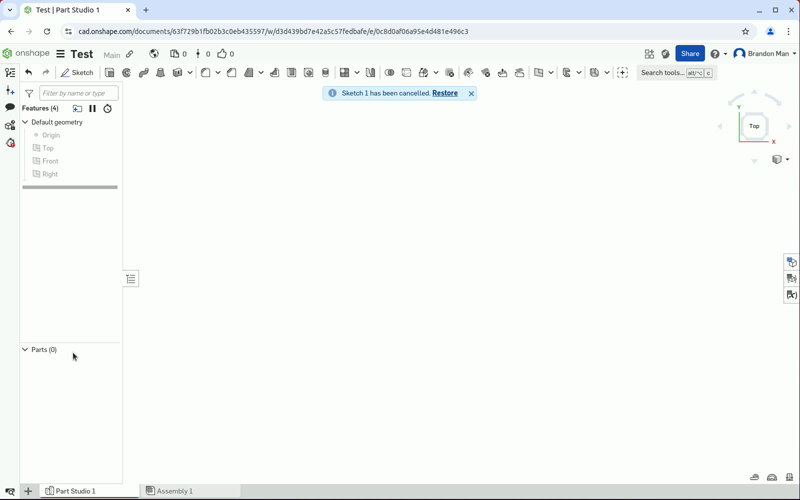
key(y)
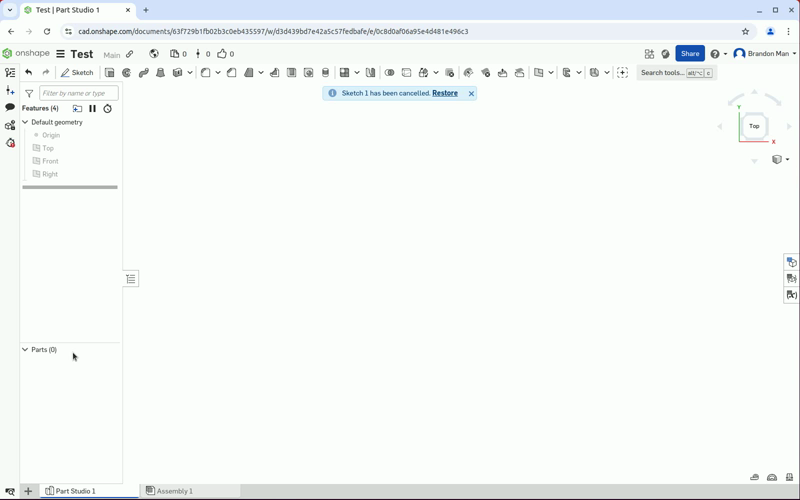
key(shift+p)
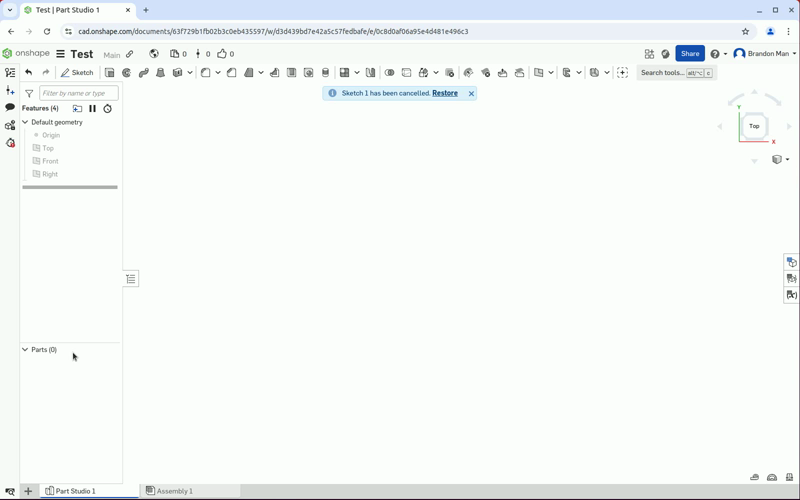
key(space)
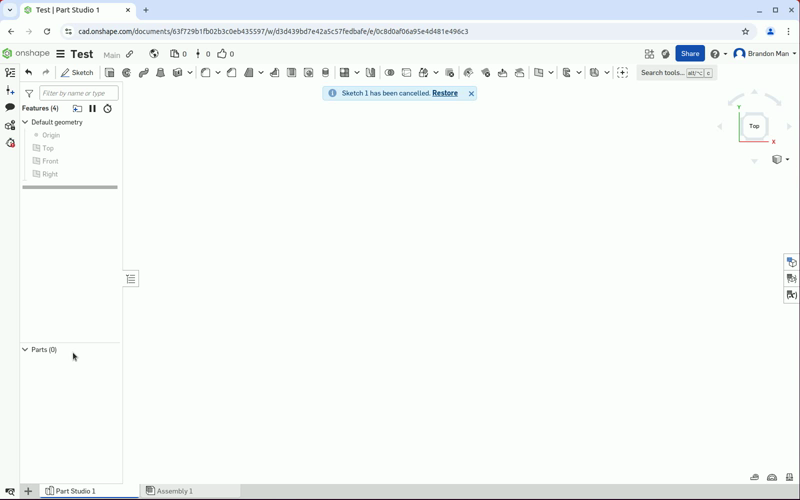
key_down(shift)
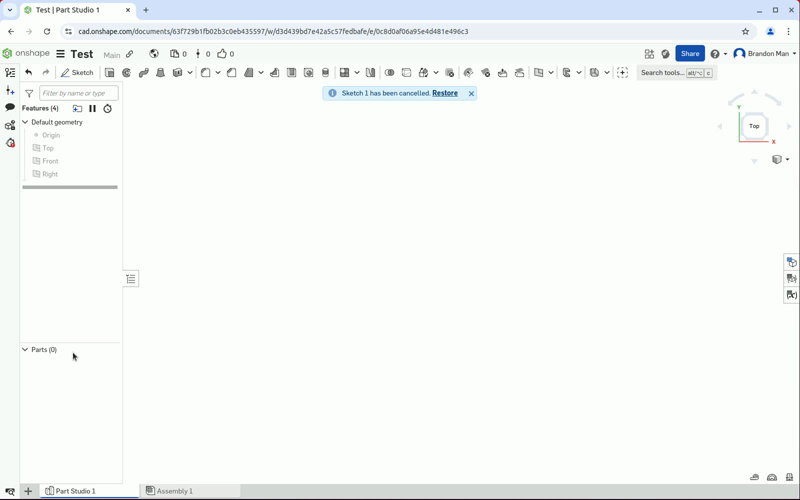
key(up)
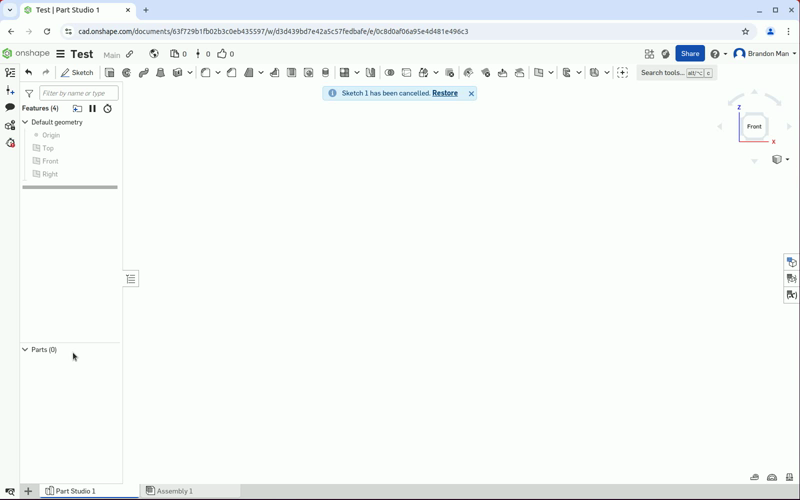
key_up(shift)
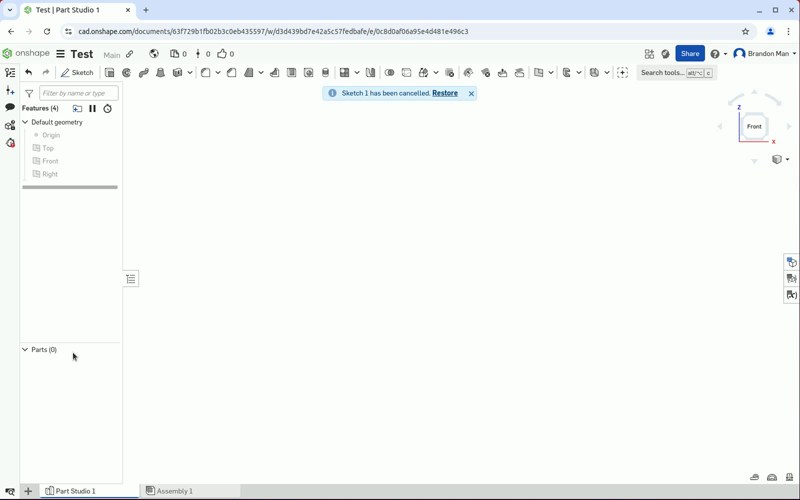
mouse_move(73, 352)
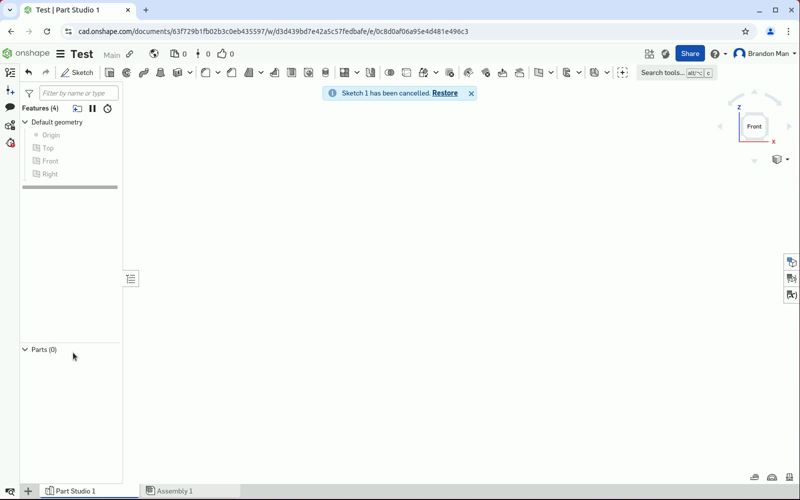
key(shift+y)
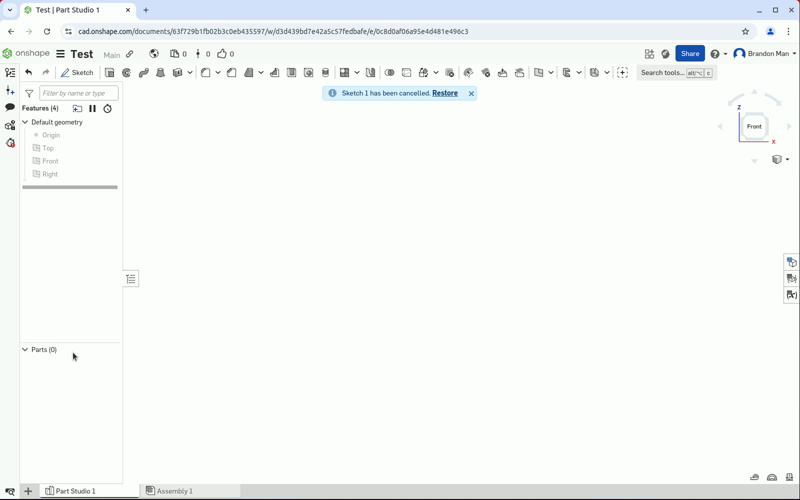
key(shift+s)
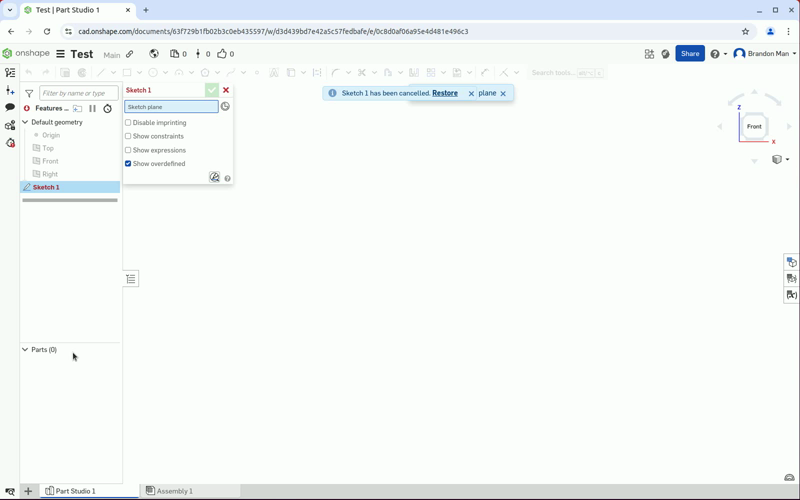
mouse_move(73, 163)
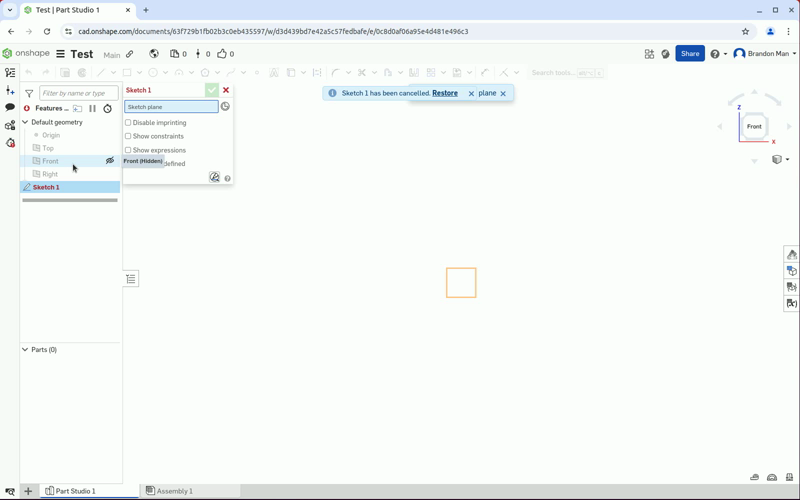
click(73, 163)
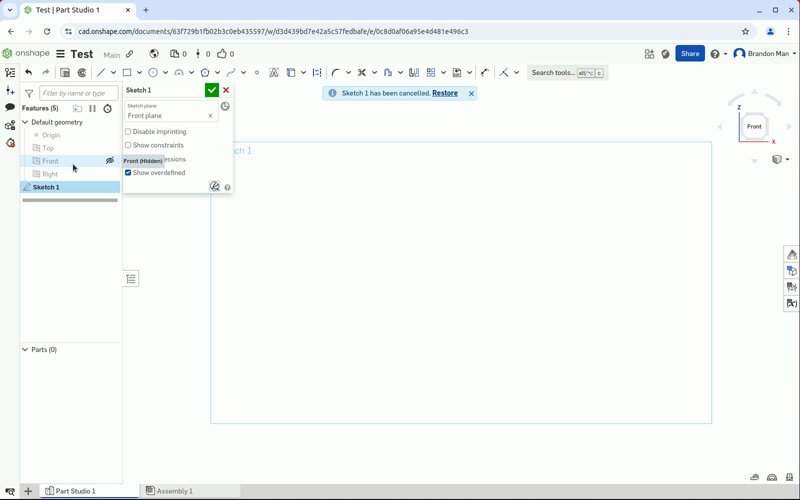
mouse_move(73, 352)
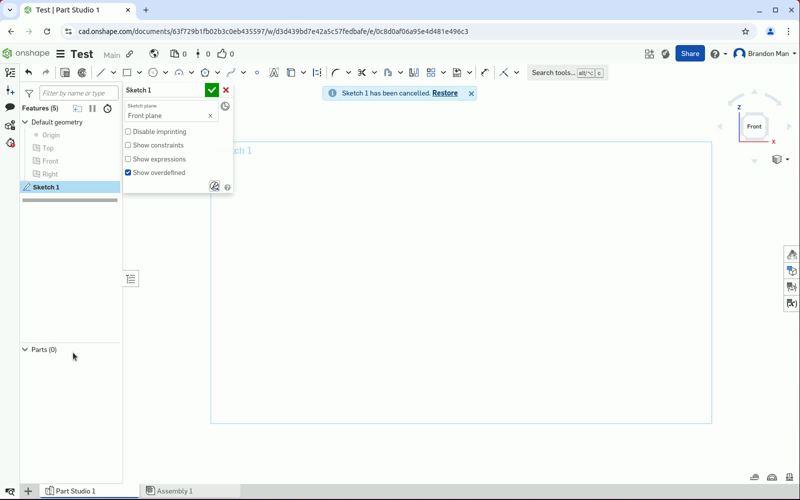
key(y)
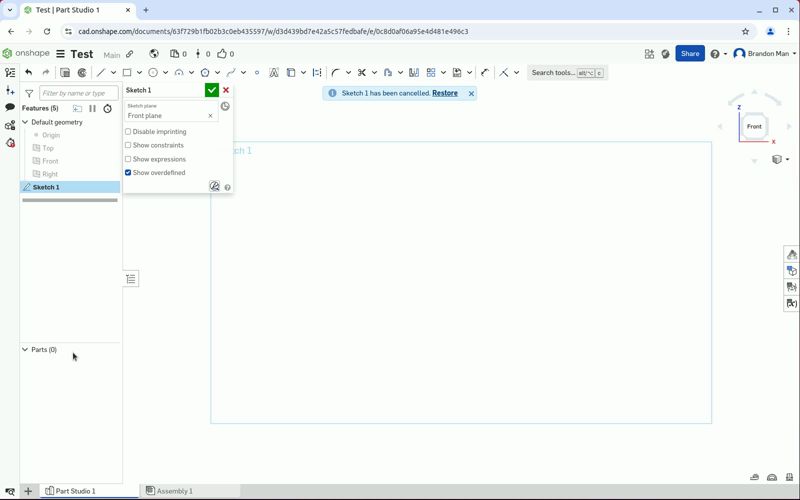
key(c)
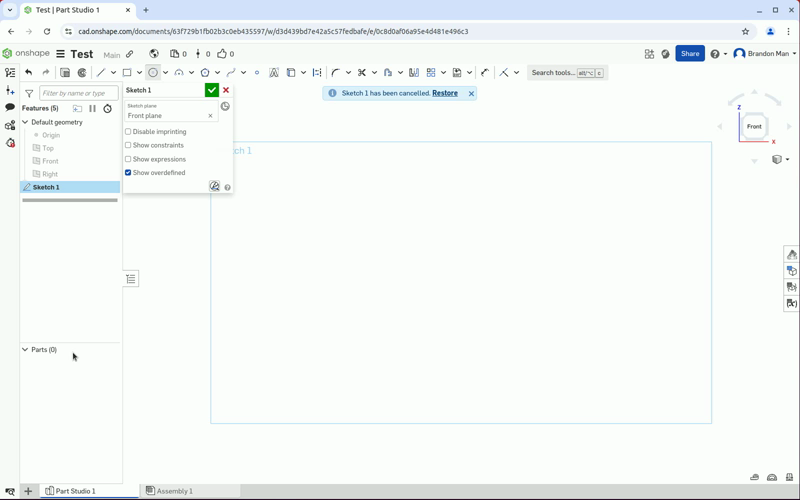
key_down(shift)
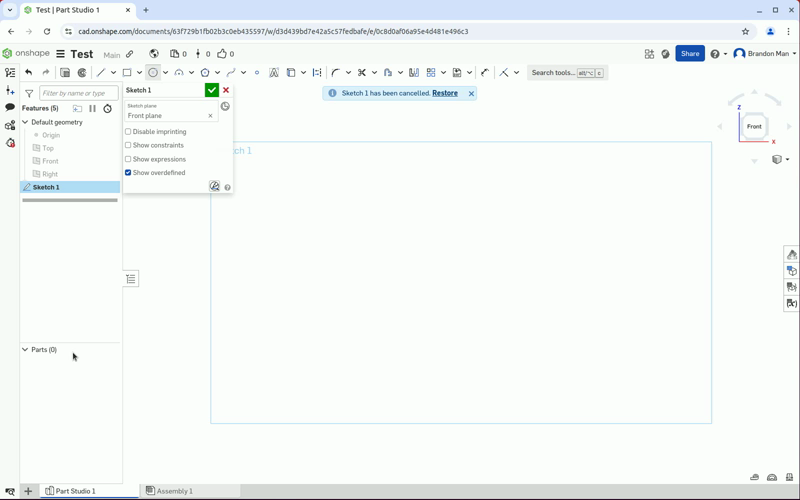
mouse_move(528, 225)
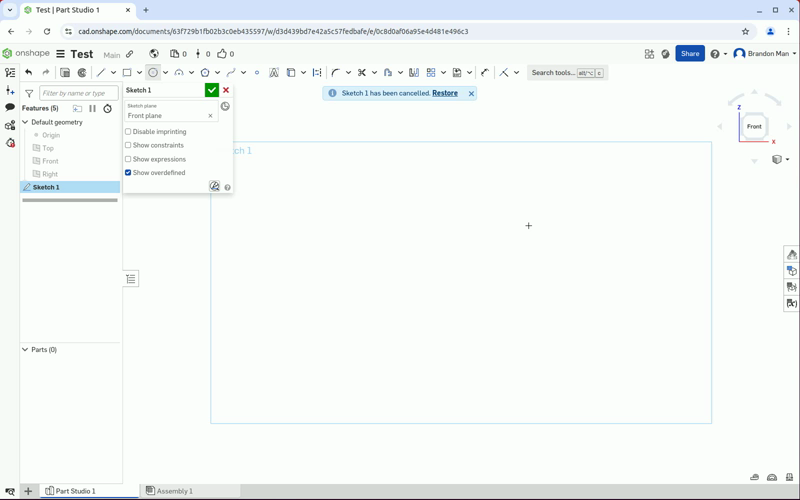
click(528, 225)
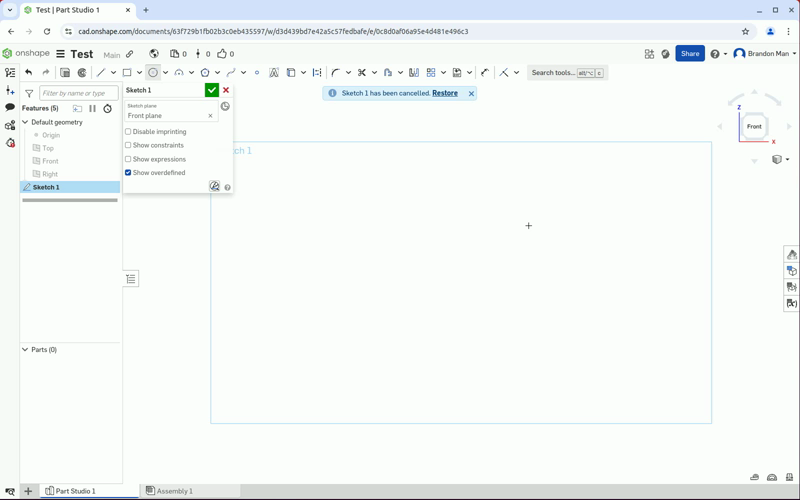
key_up(shift)
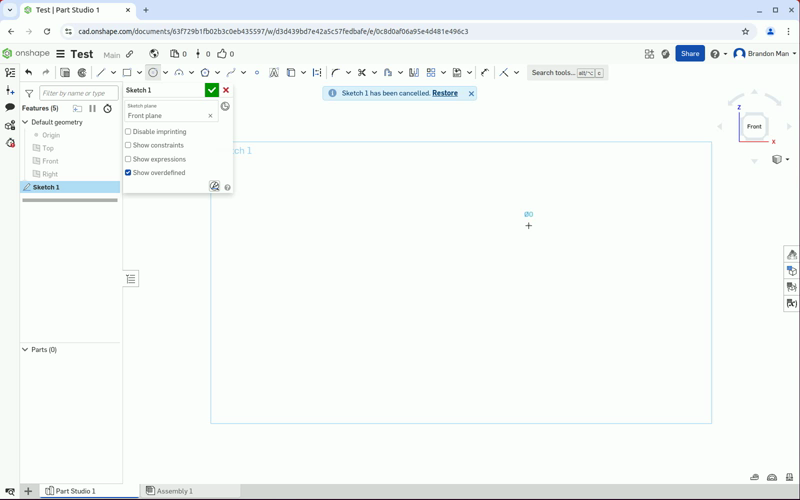
mouse_move(554, 225)
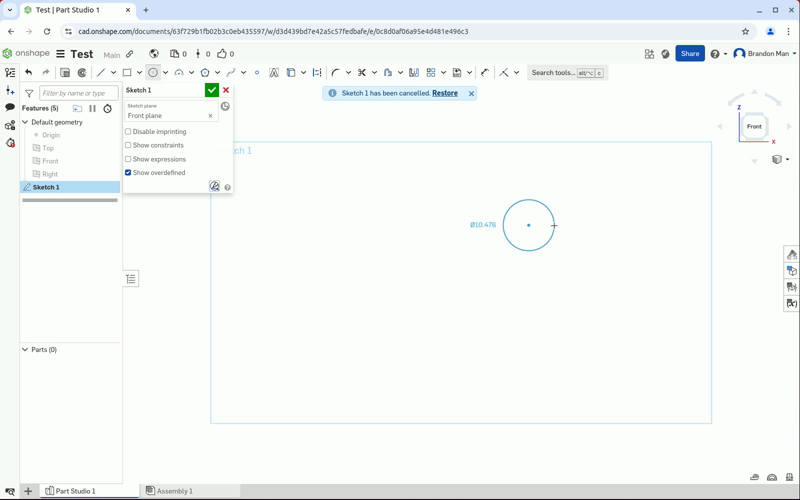
click(554, 225)
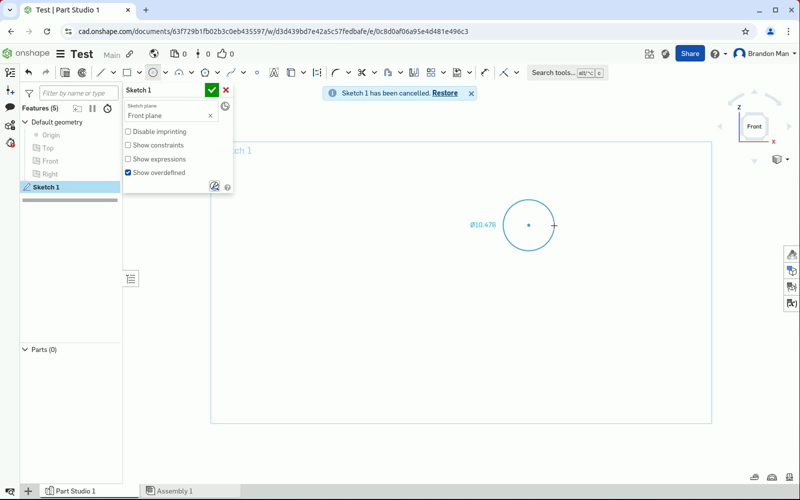
key(esc)
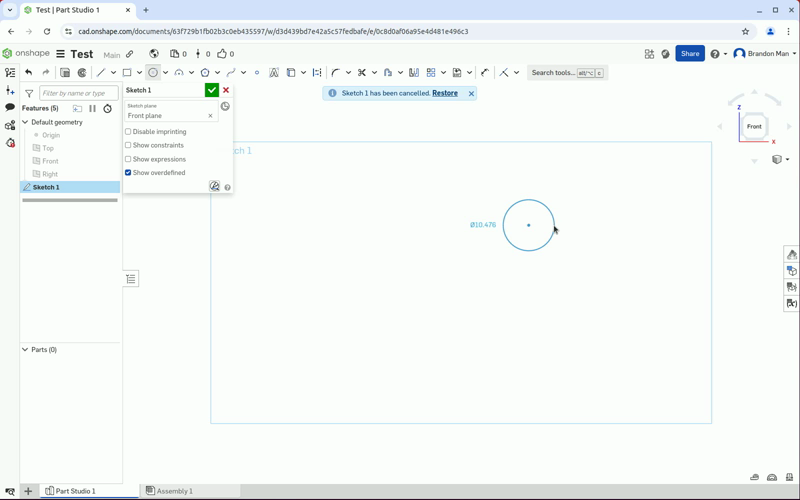
mouse_move(515, 241)
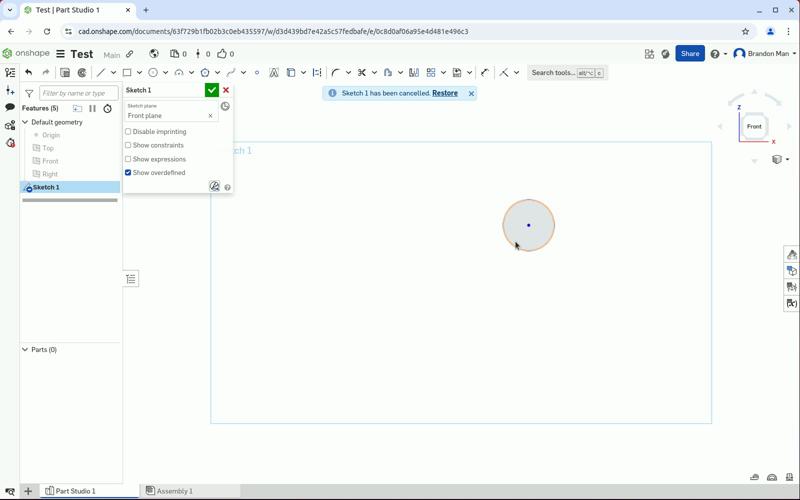
click(515, 241)
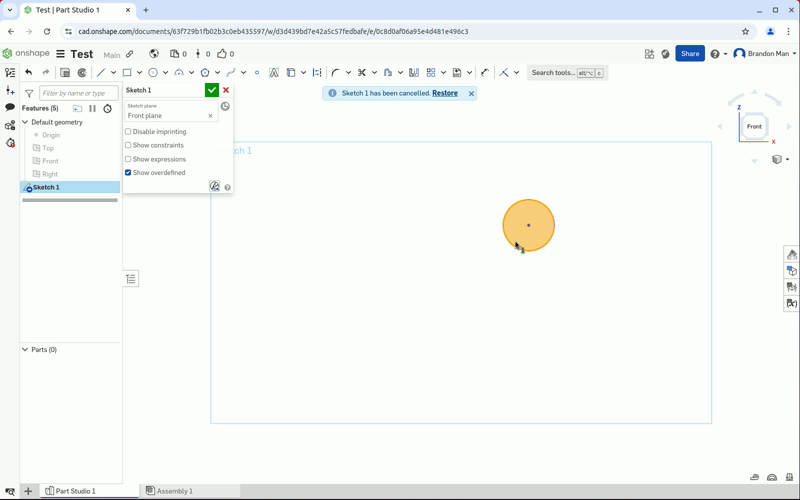
mouse_move(73, 352)
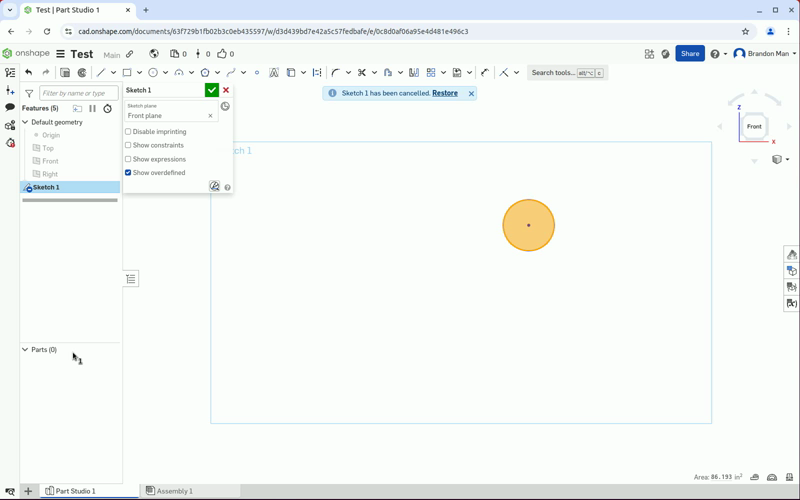
key(shift+y)
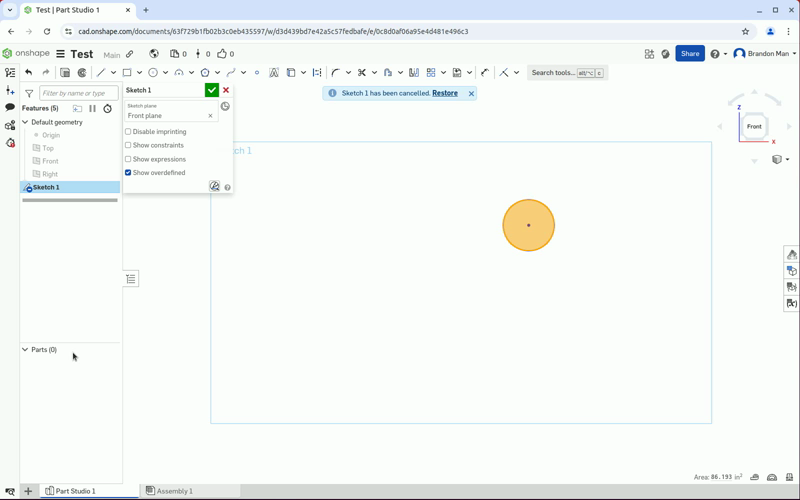
key(shift+e)
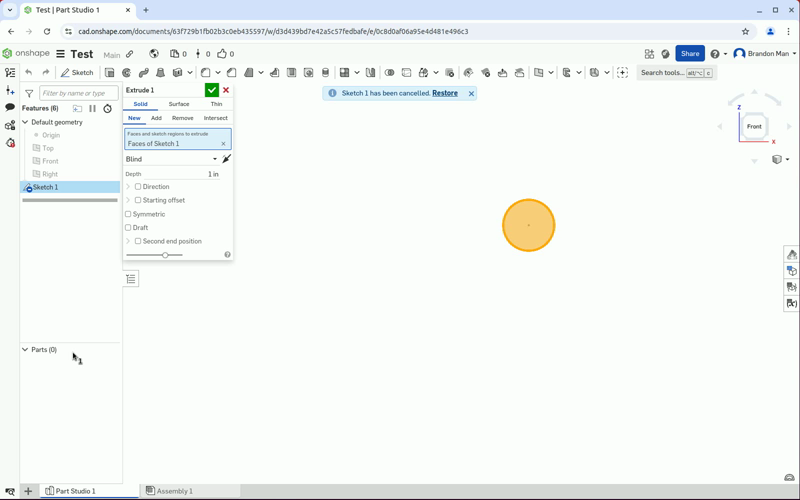
mouse_move(143, 106)
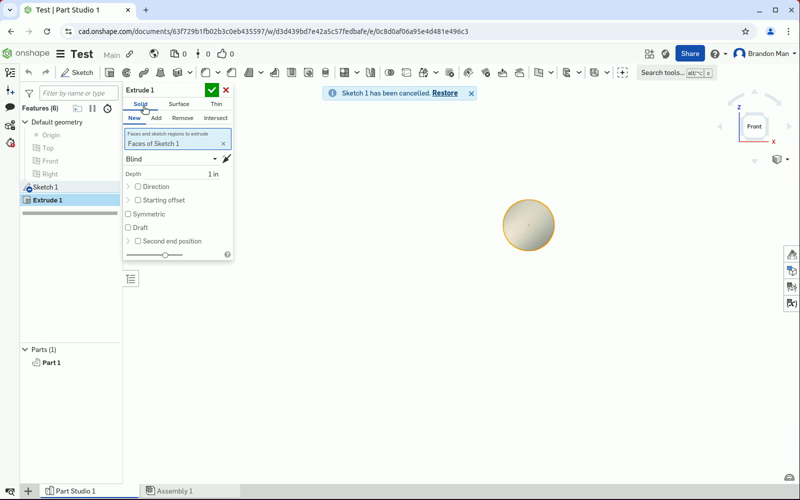
click(143, 106)
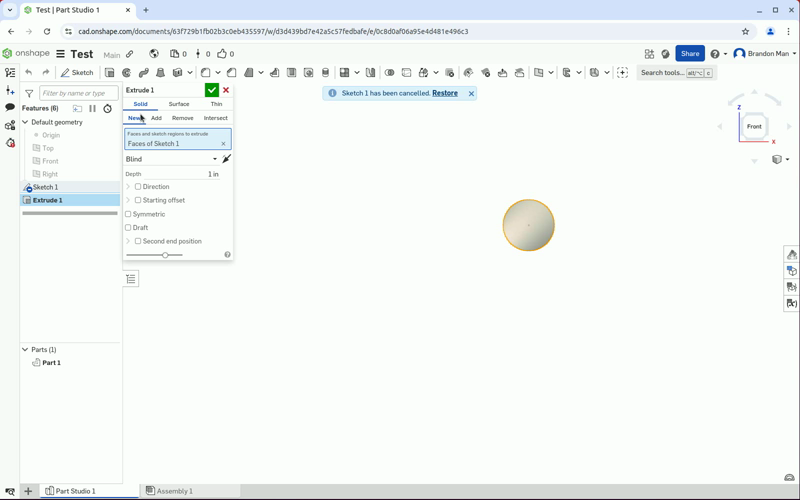
mouse_move(137, 120)
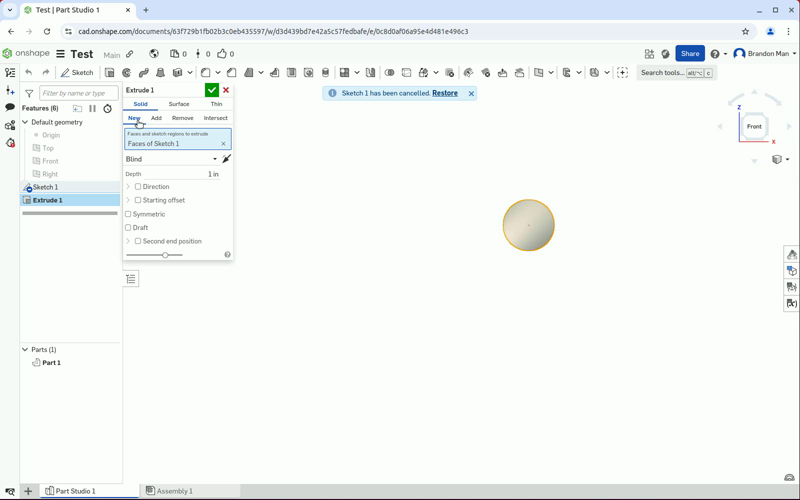
click(137, 120)
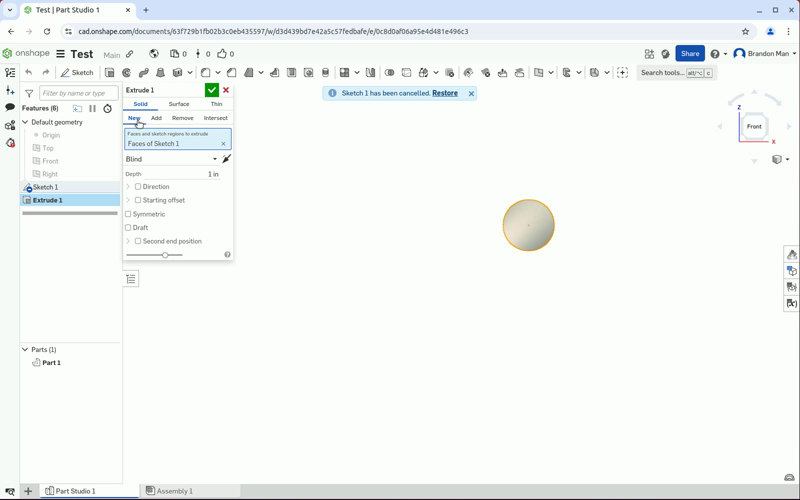
key(tab, 4)
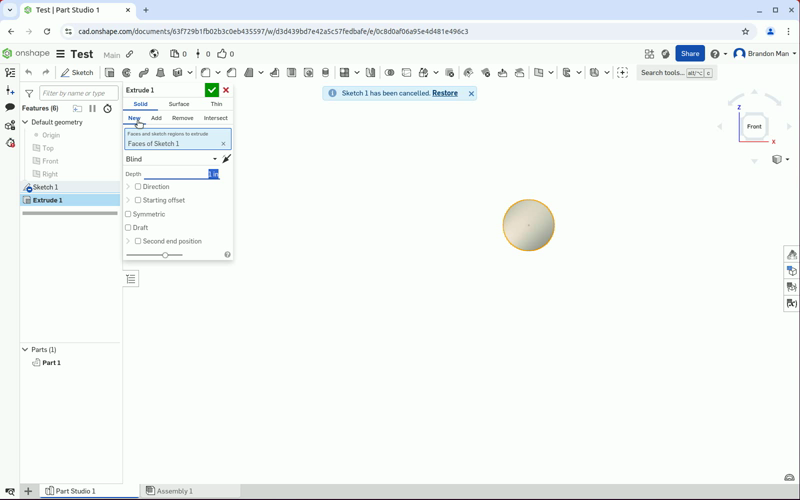
text(-41.402)
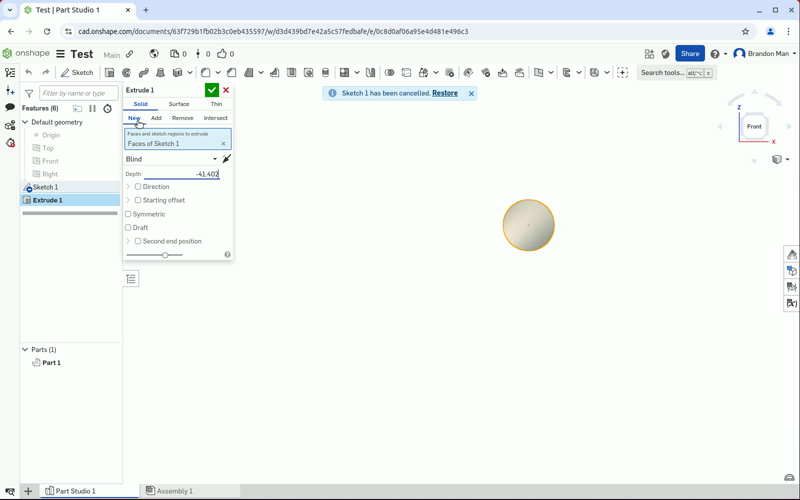
key(tab, 3)
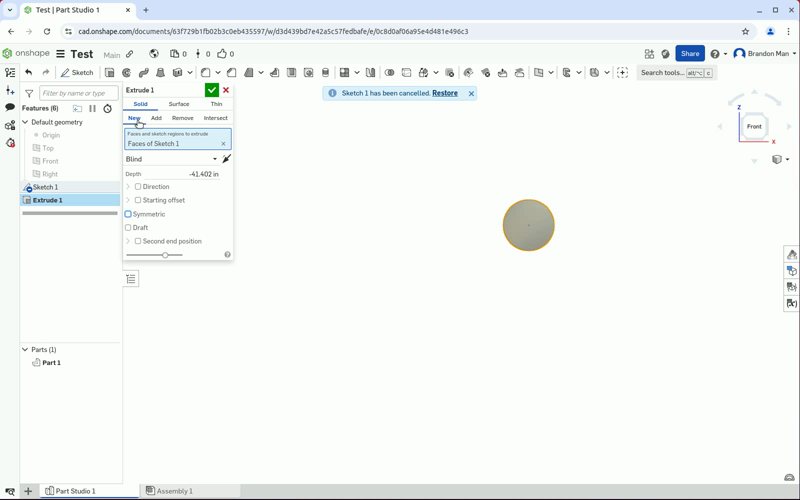
key(space)
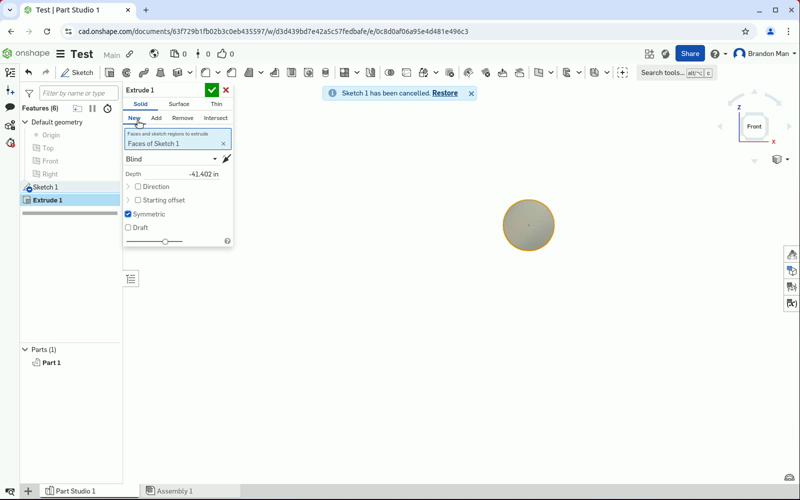
key(enter)
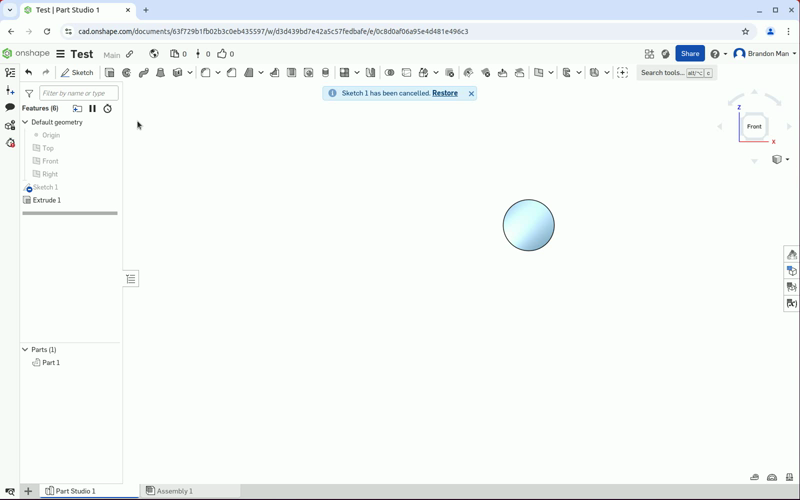
key(shift+h)
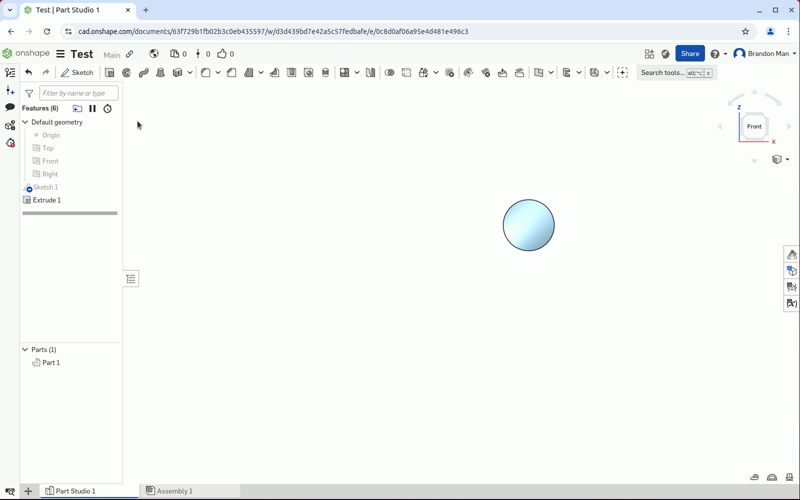
key(shift+h)
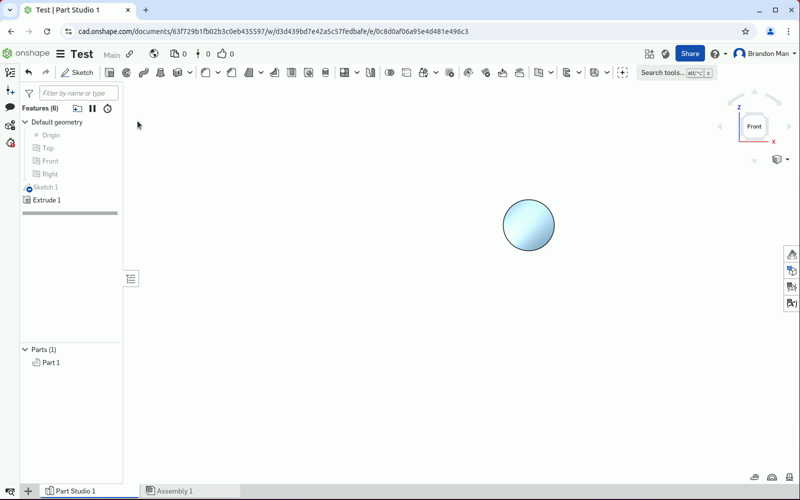
mouse_move(73, 189)
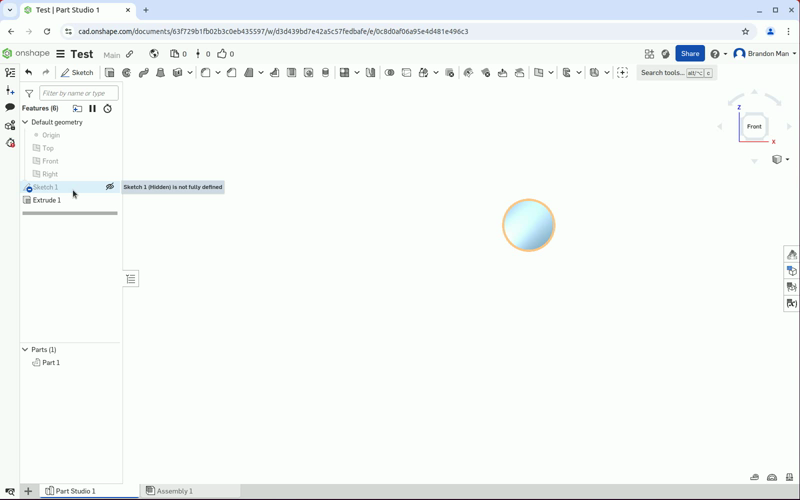
click(73, 189)
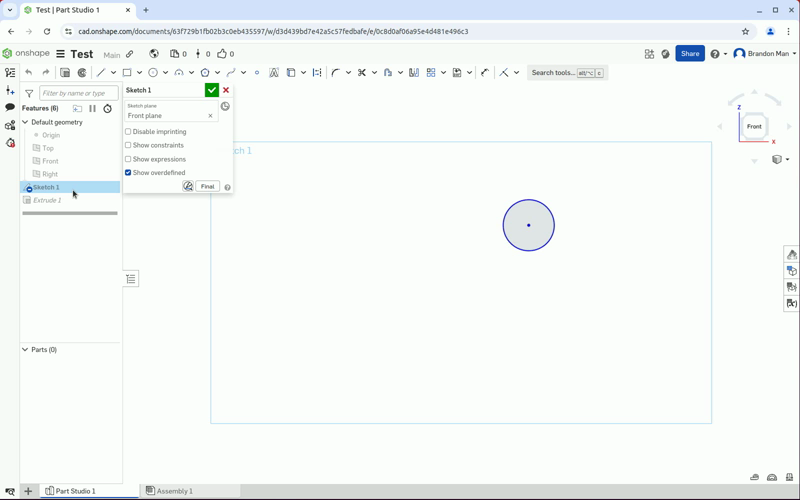
mouse_move(229, 92)
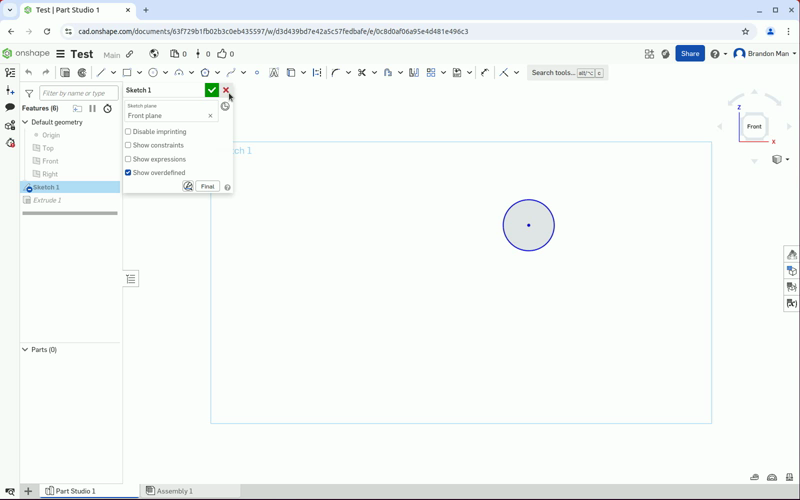
click(229, 92)
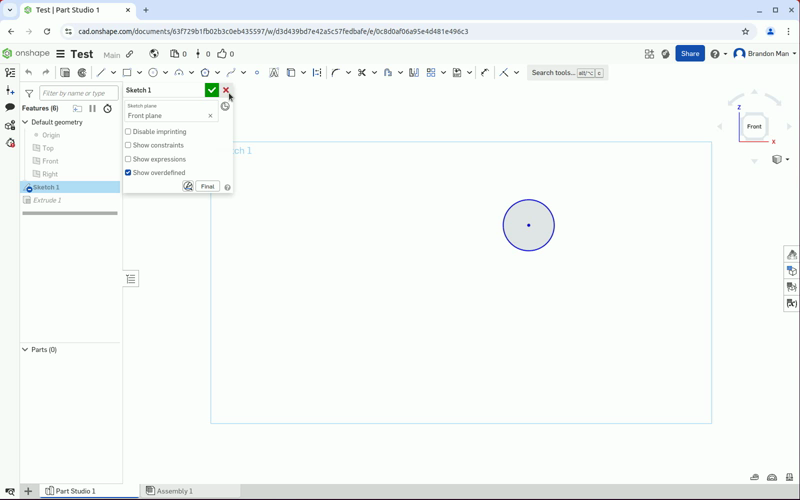
key(shift+s)
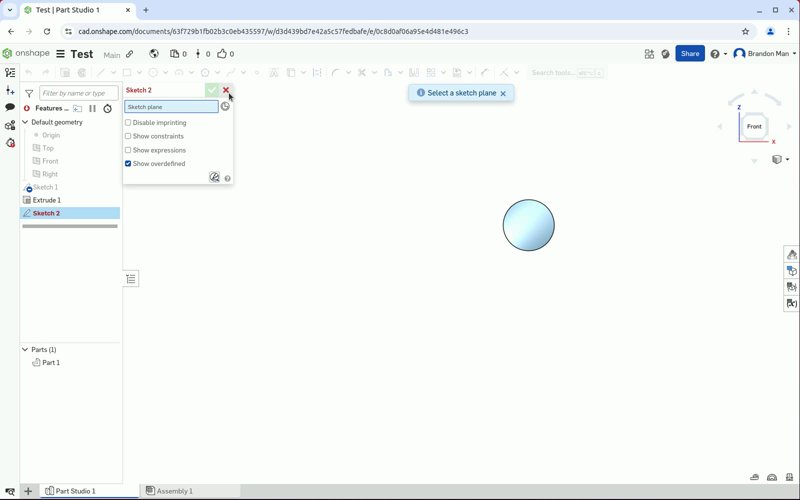
mouse_move(73, 163)
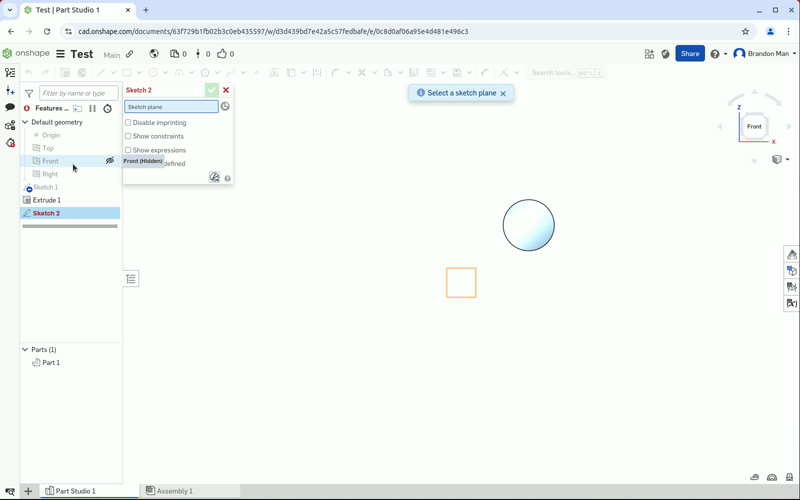
click(73, 163)
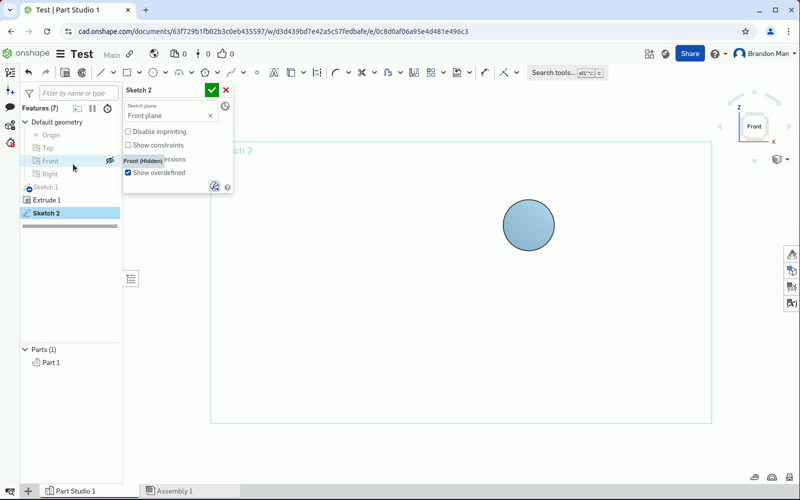
mouse_move(73, 352)
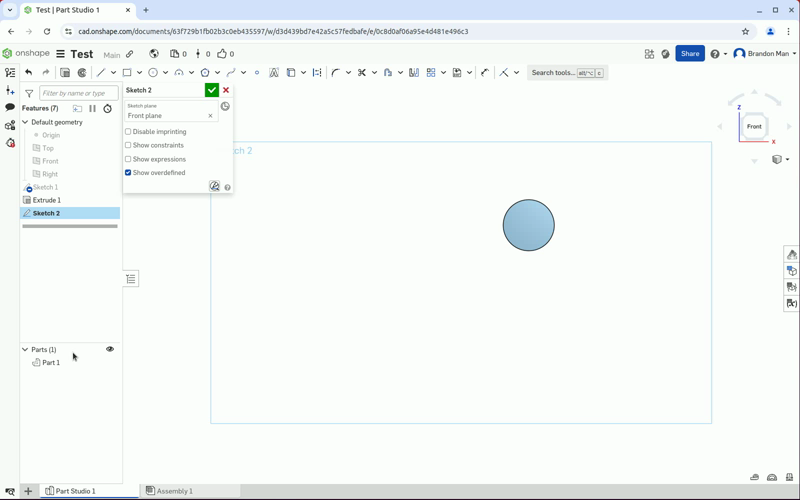
key(y)
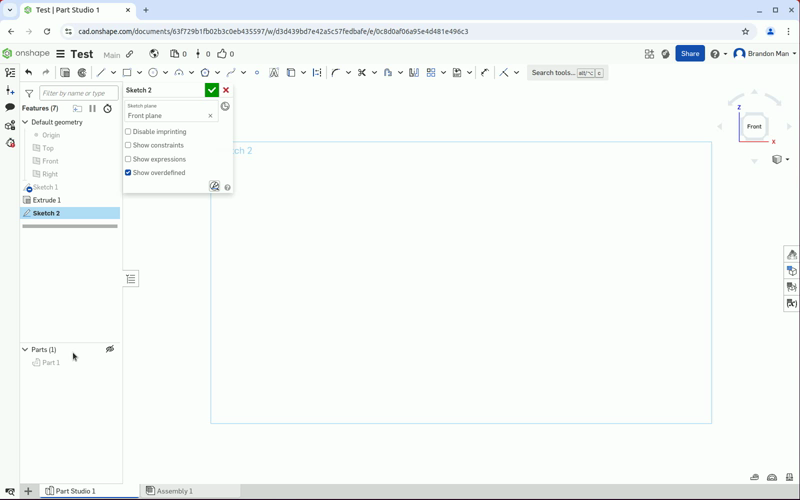
key(c)
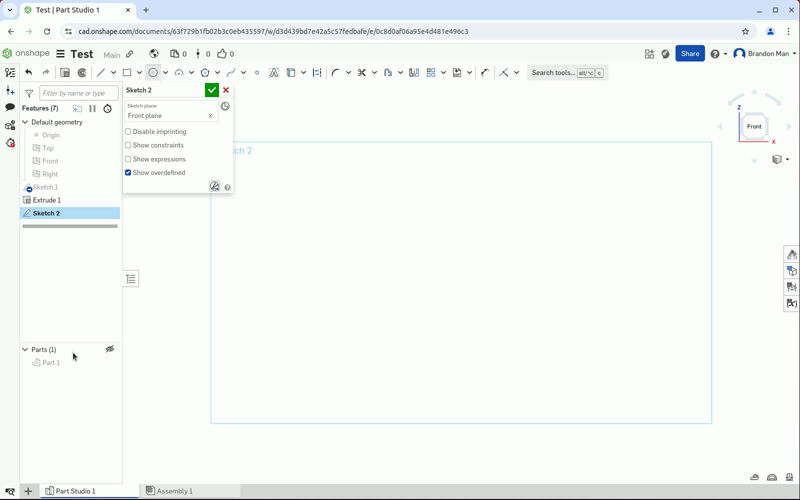
key_down(shift)
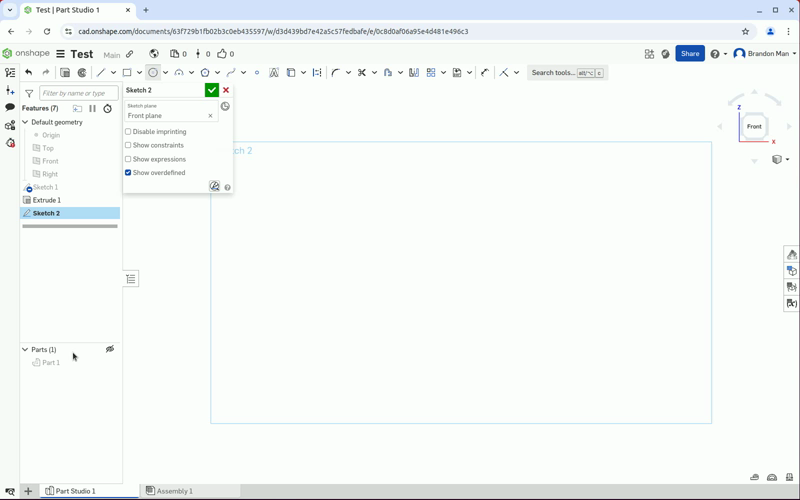
mouse_move(461, 282)
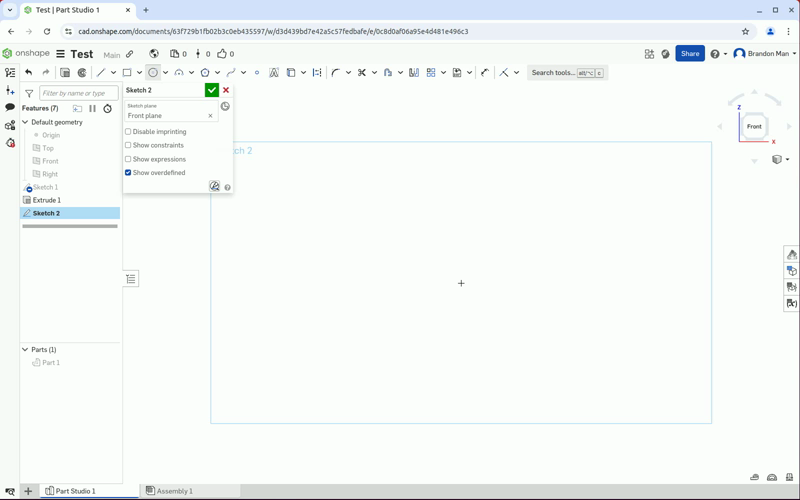
click(461, 282)
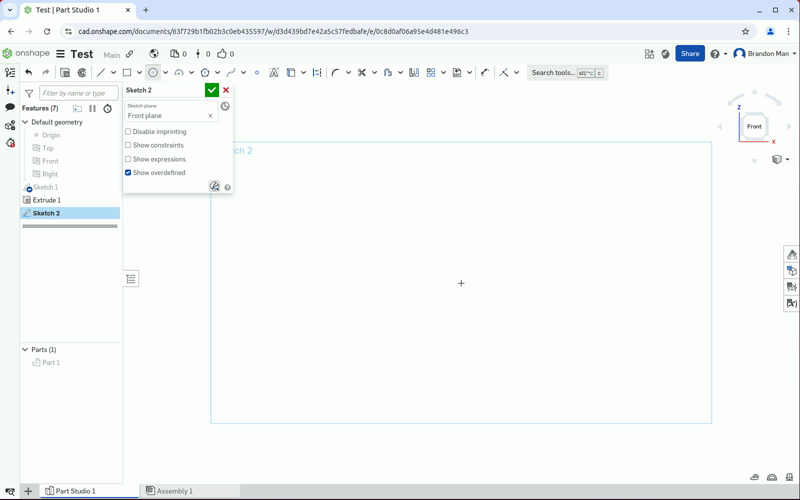
key_up(shift)
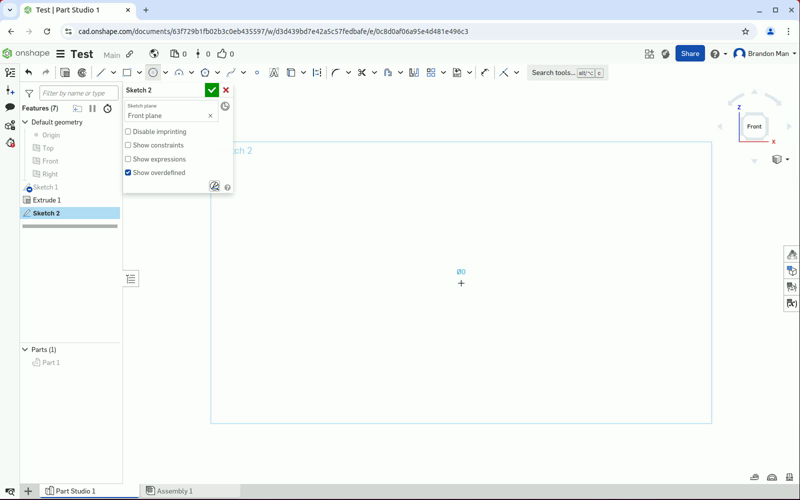
mouse_move(524, 282)
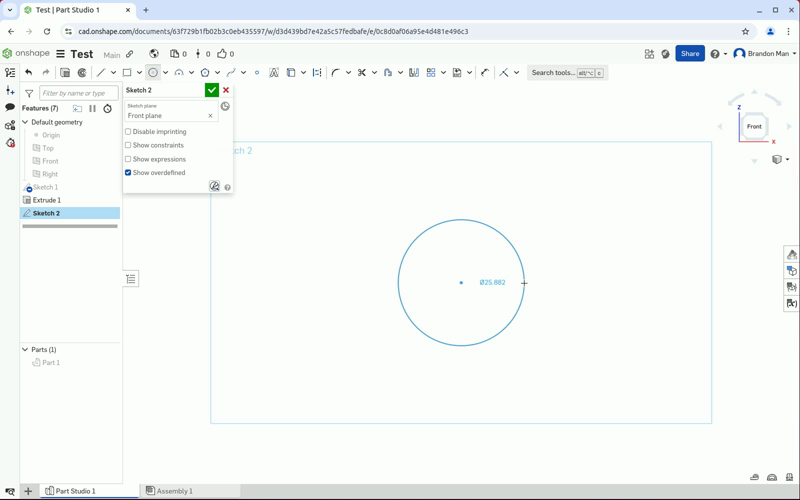
click(524, 282)
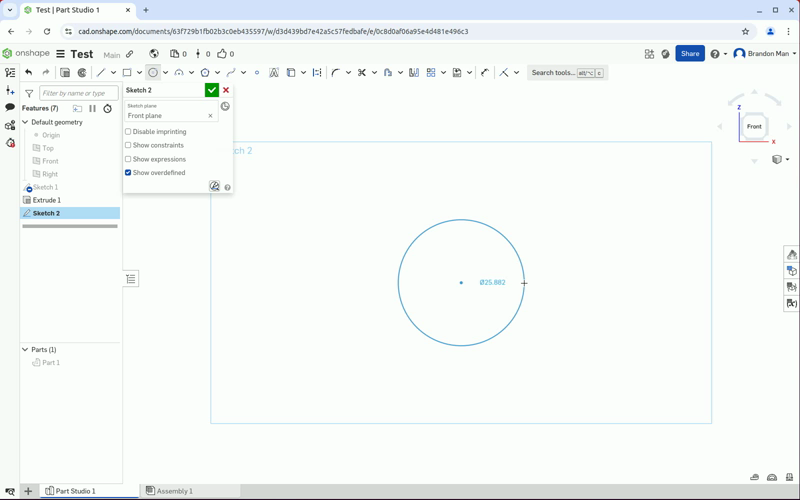
key(esc)
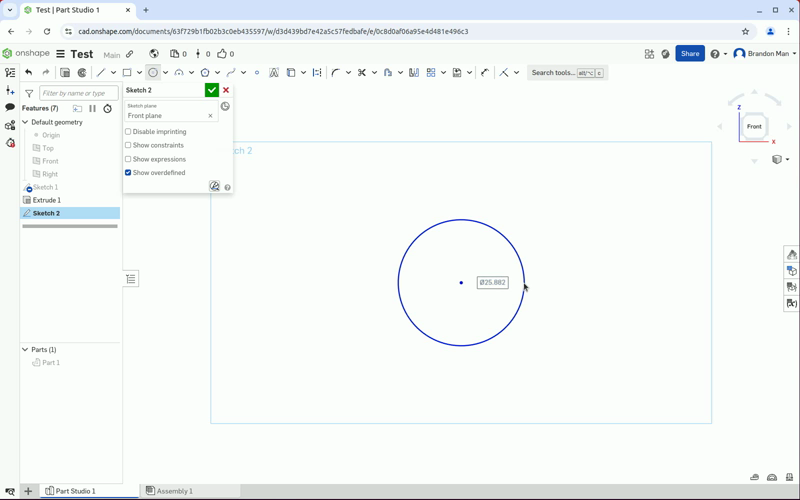
key(c)
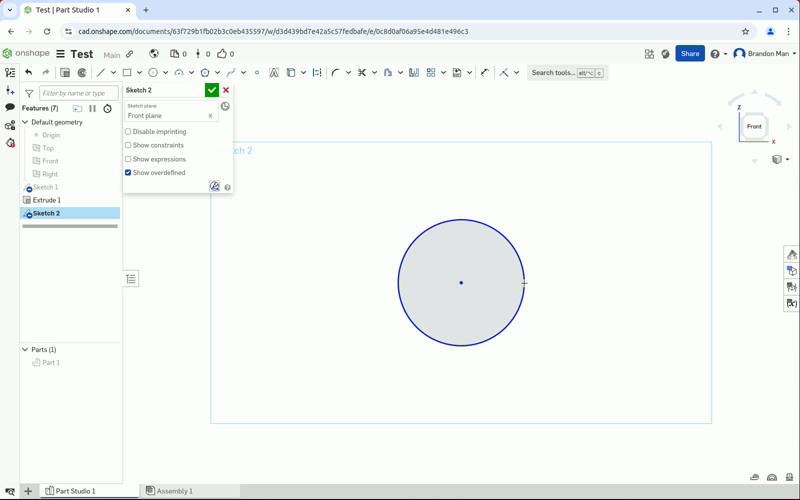
key_down(shift)
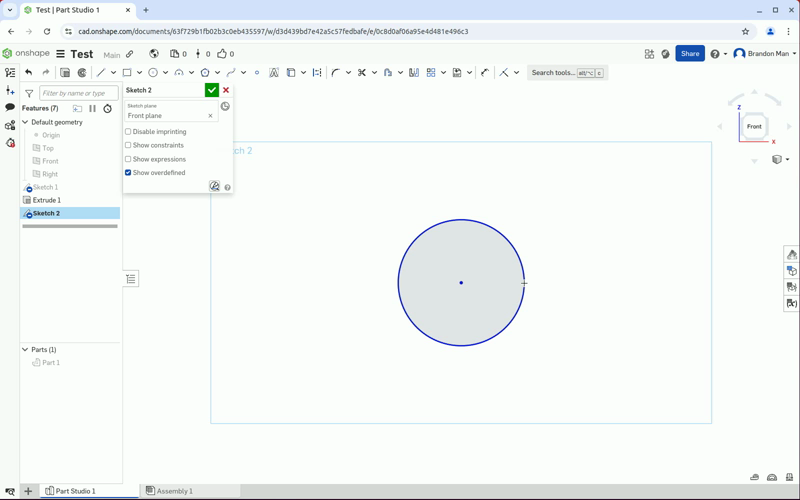
mouse_move(461, 282)
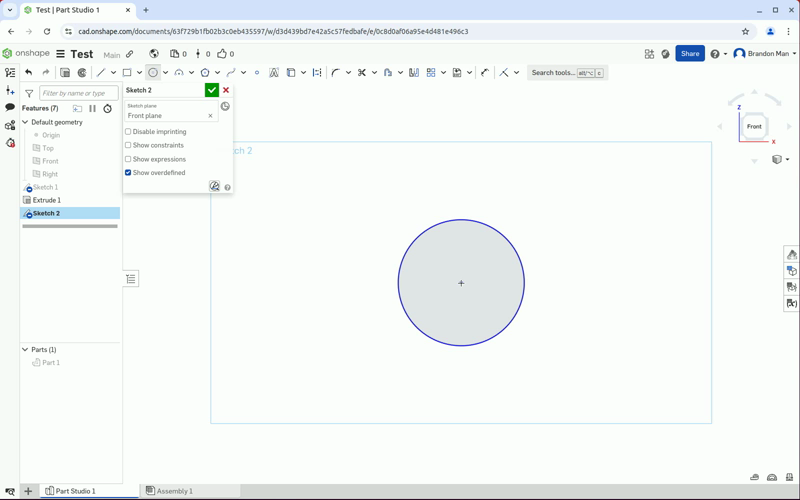
click(461, 282)
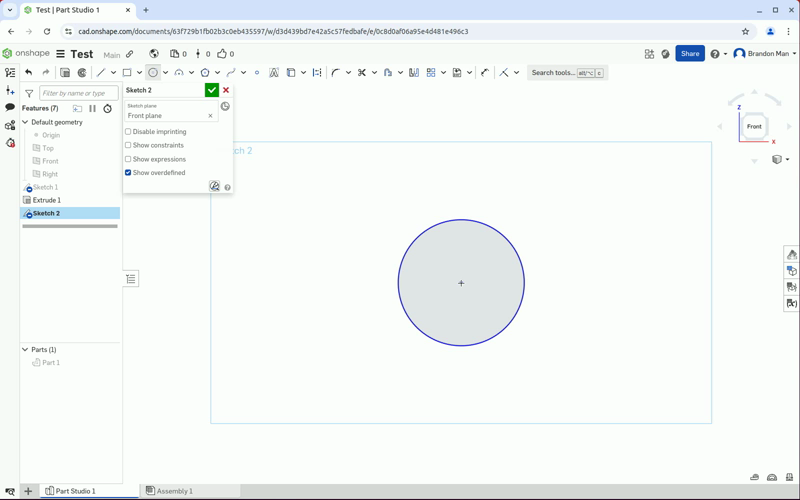
key_up(shift)
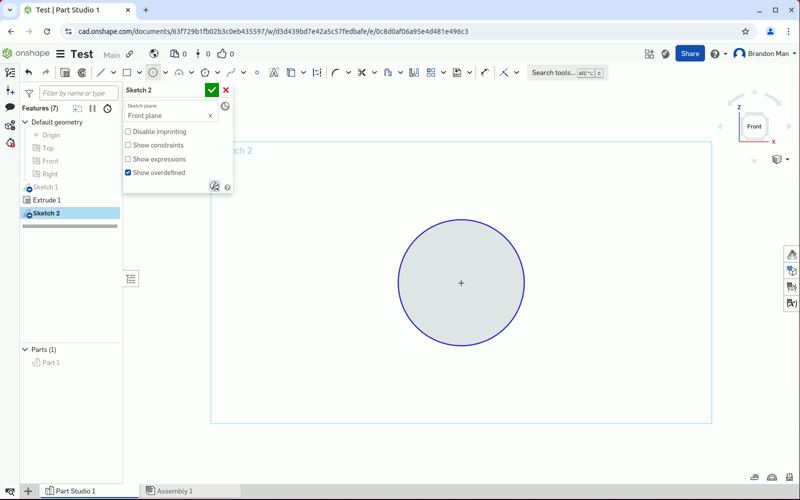
mouse_move(504, 282)
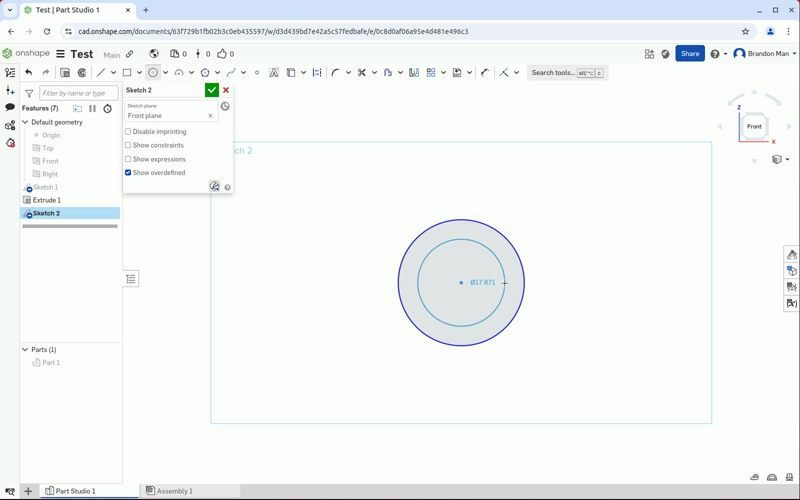
click(504, 282)
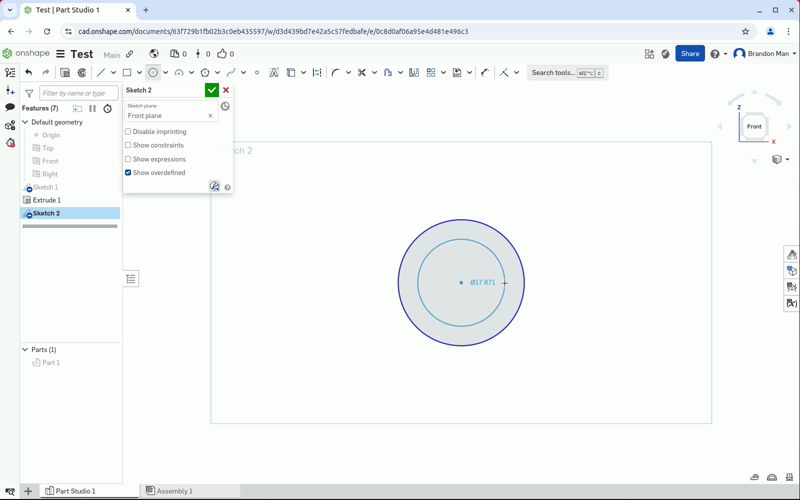
key(esc)
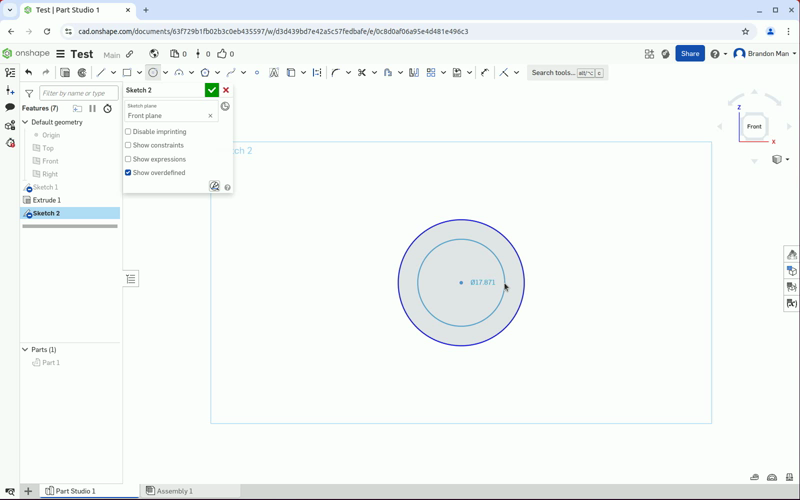
mouse_move(409, 264)
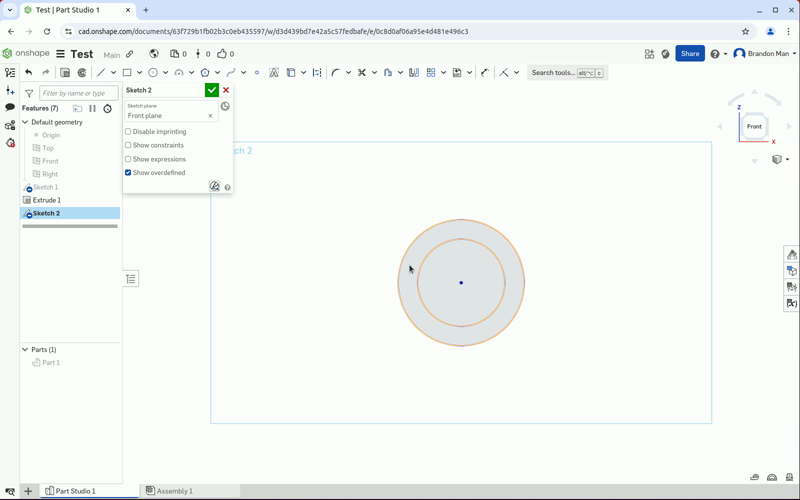
click(409, 264)
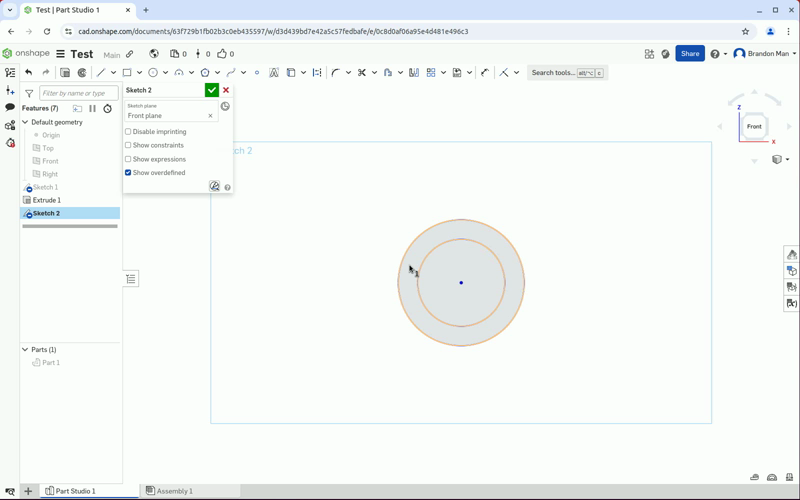
mouse_move(73, 352)
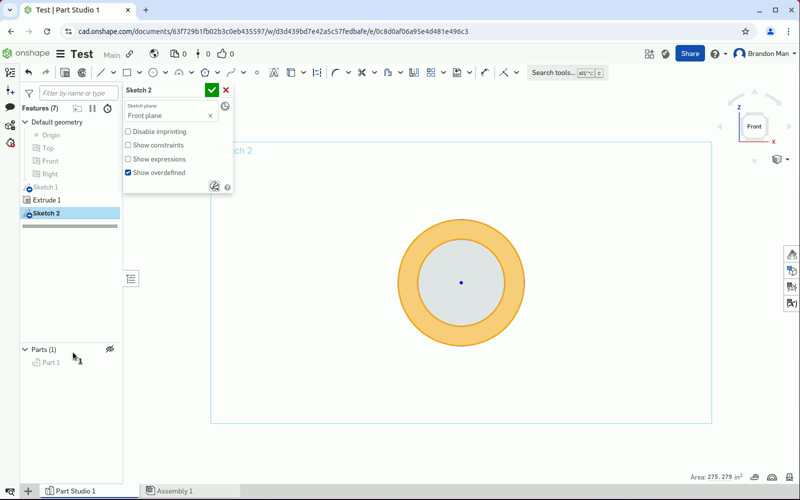
key(shift+y)
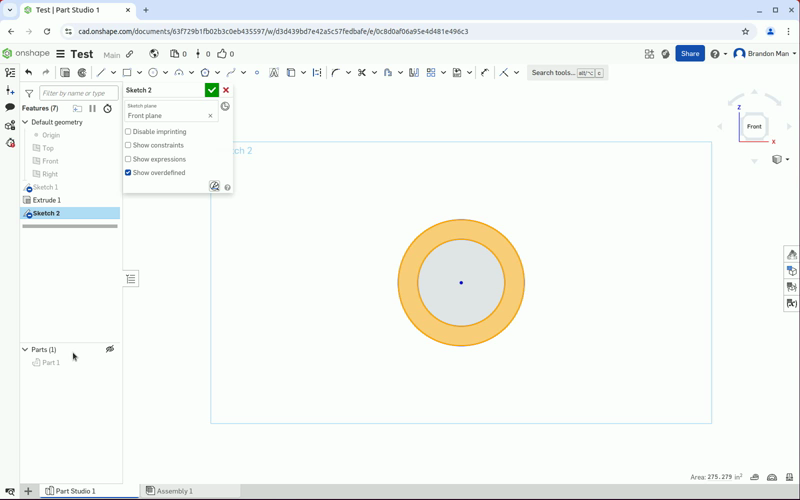
key(shift+e)
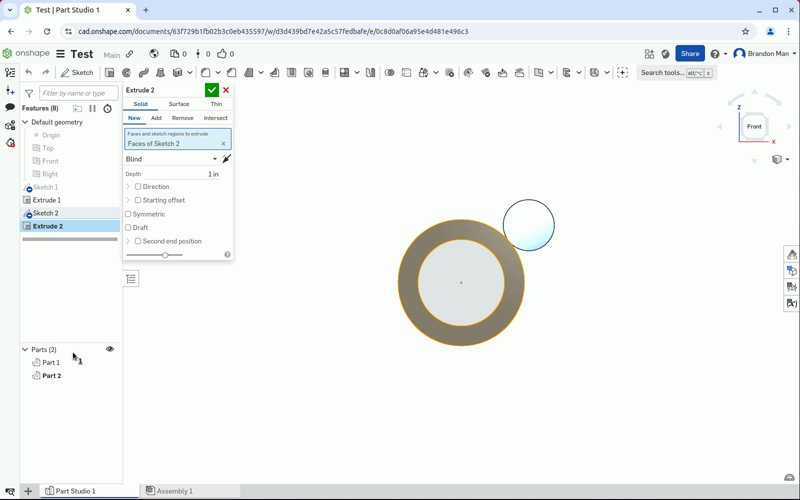
mouse_move(143, 106)
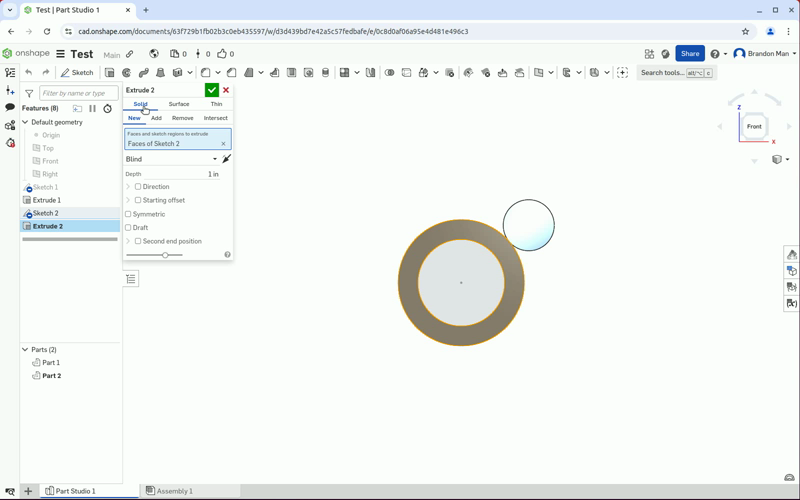
click(143, 106)
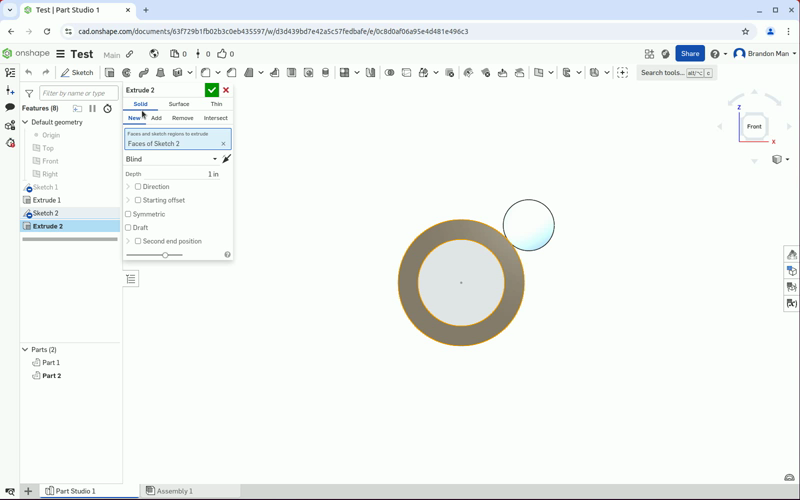
mouse_move(137, 120)
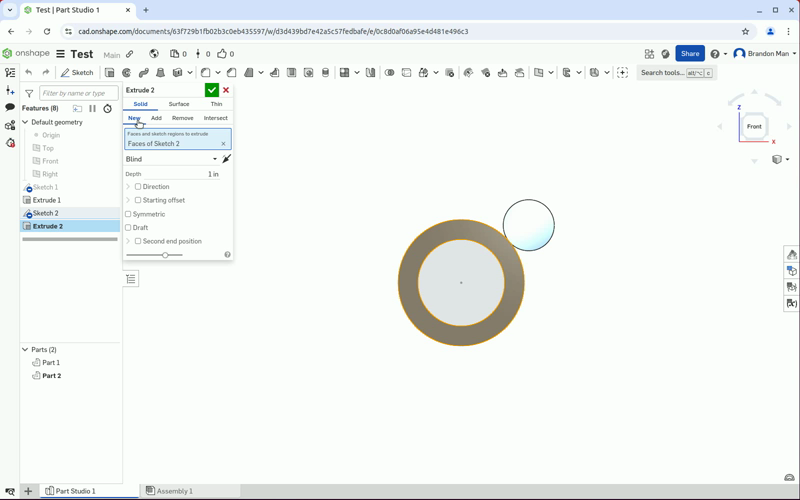
click(137, 120)
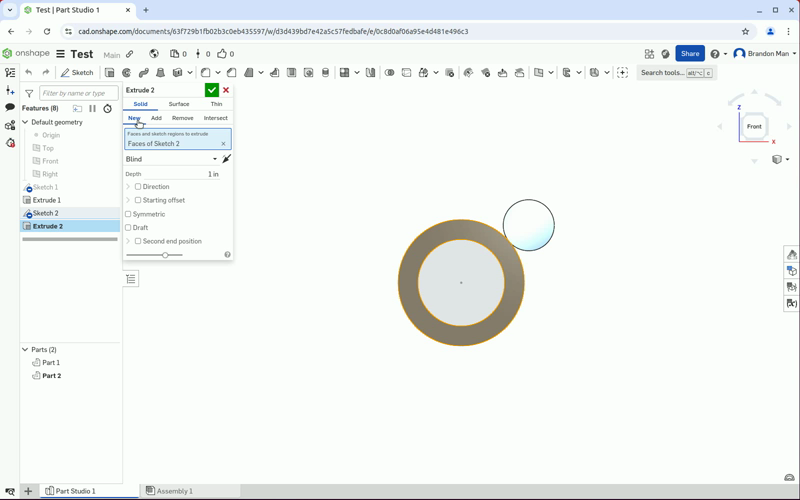
key(tab, 4)
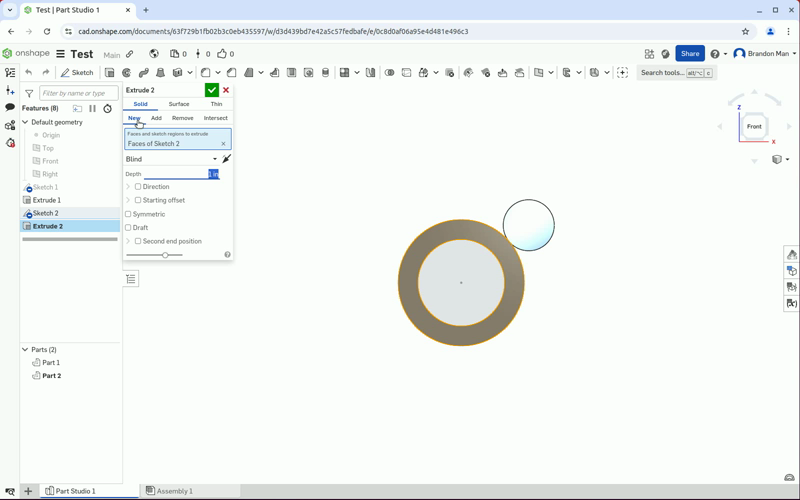
text(-41.402)
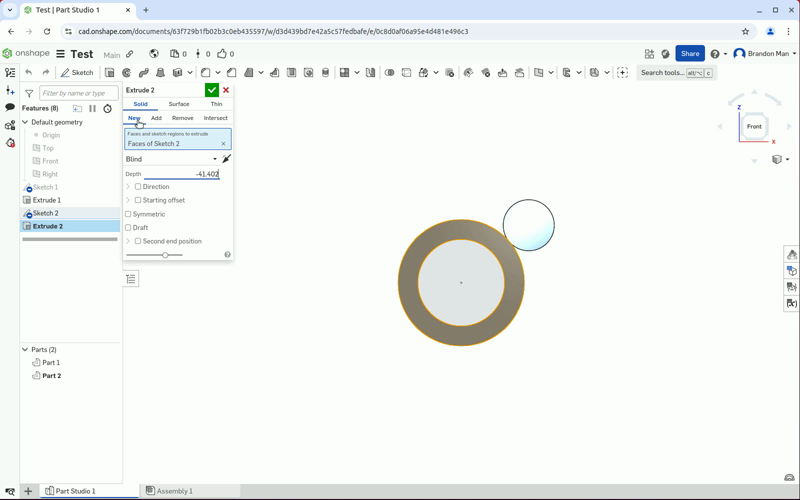
key(tab, 3)
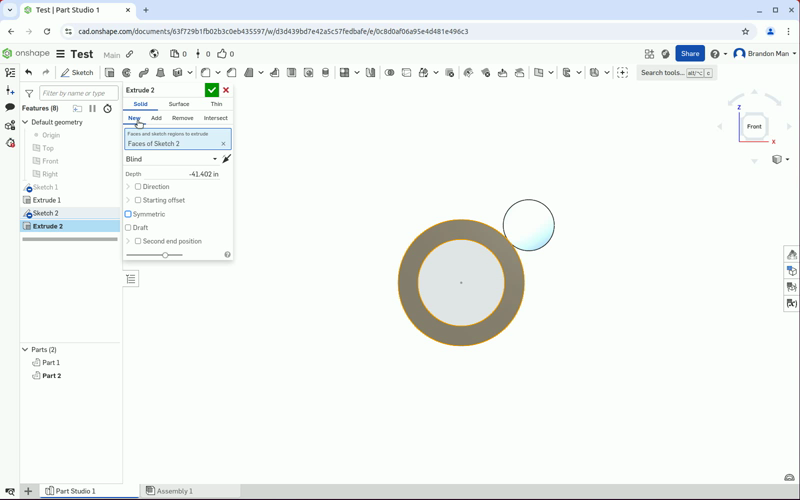
key(space)
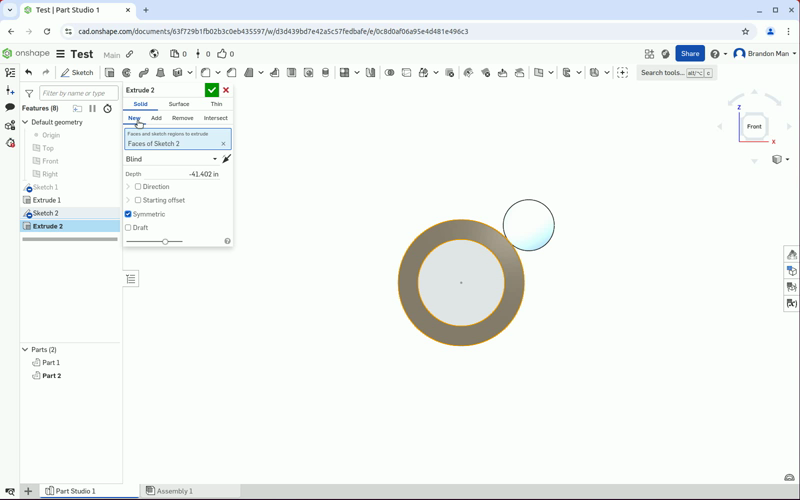
key(enter)
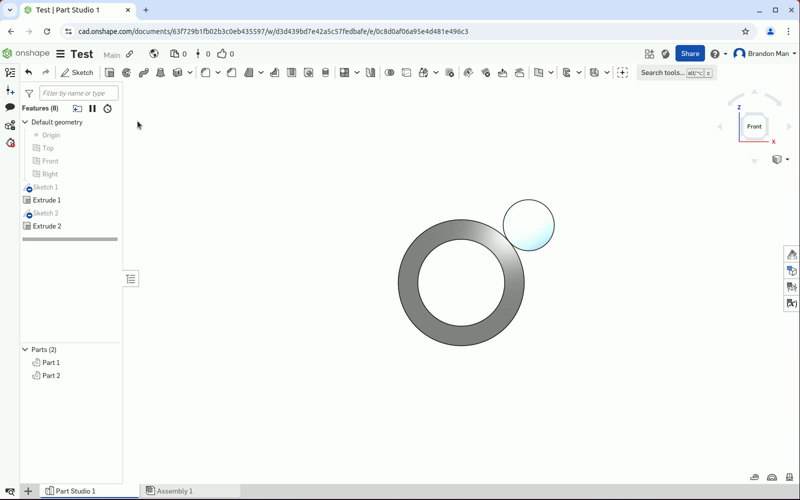
key(shift+h)
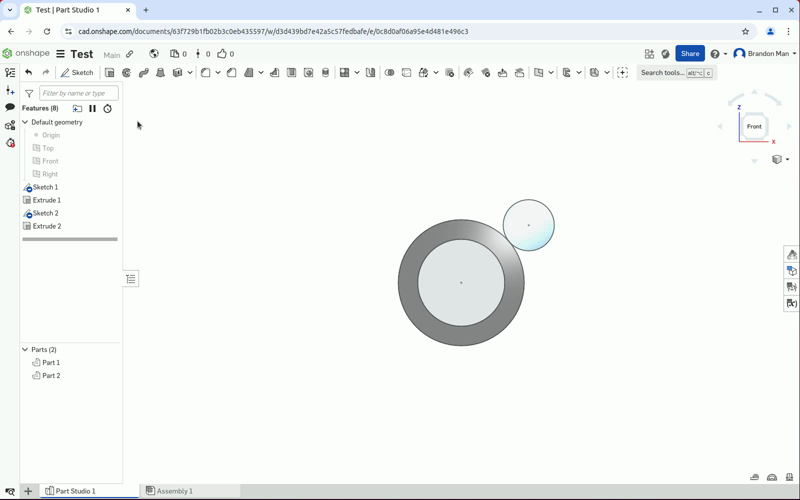
key(shift+h)
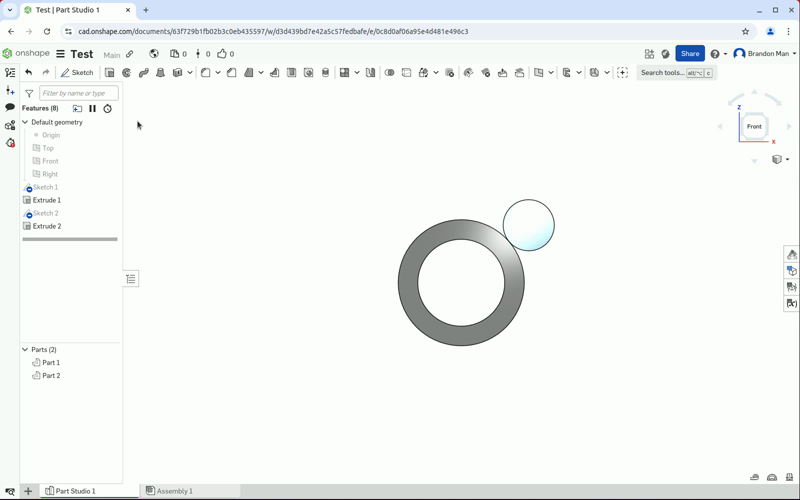
mouse_move(73, 189)
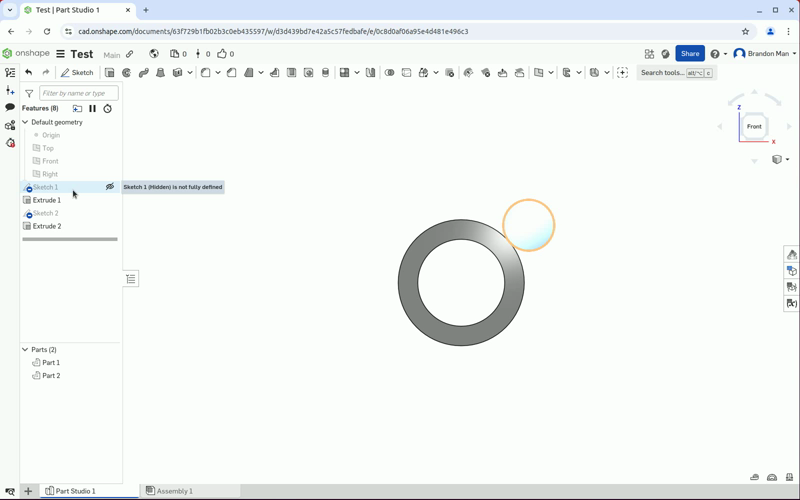
click(73, 189)
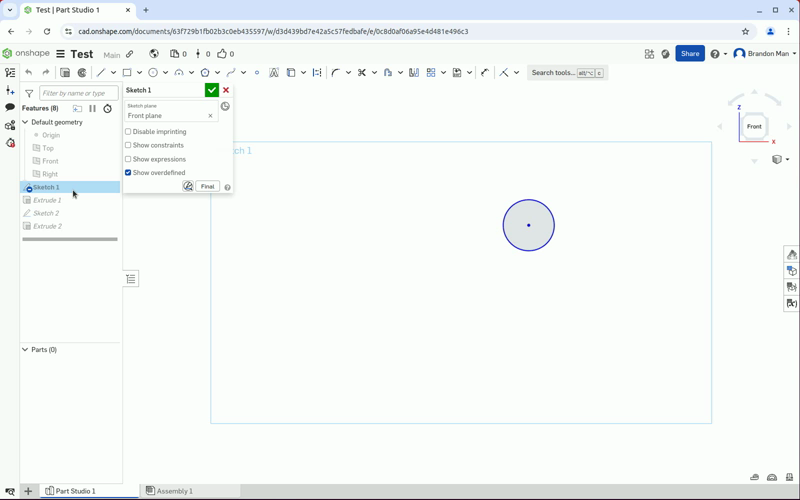
mouse_move(229, 92)
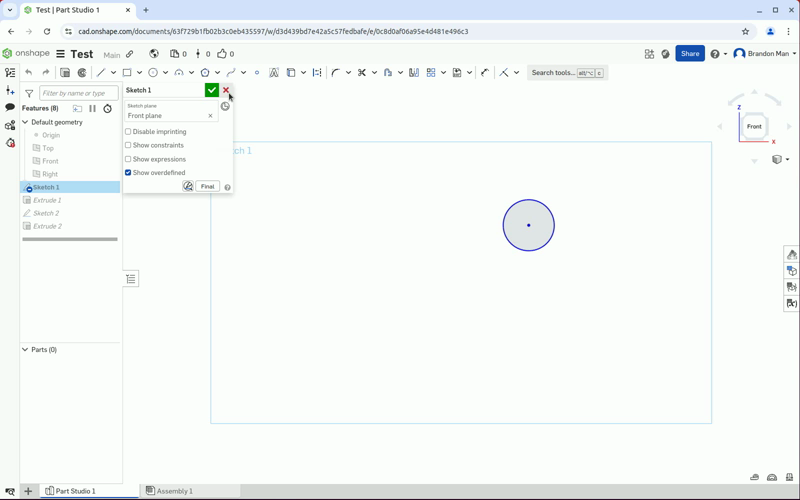
click(229, 92)
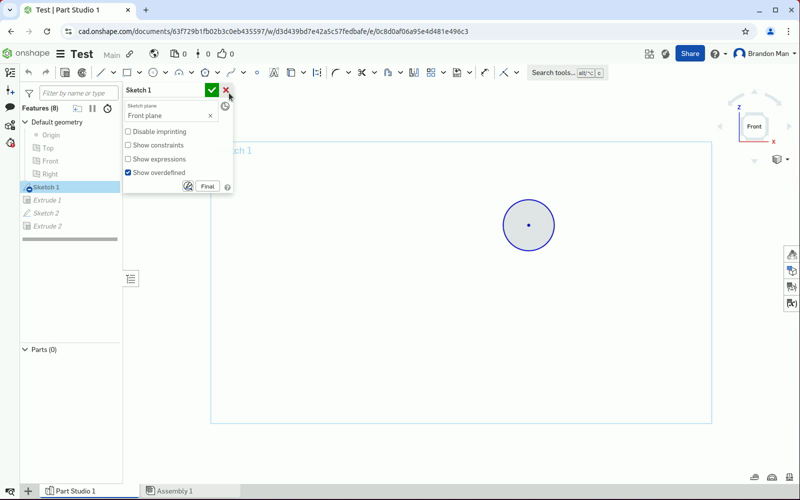
key(shift+s)
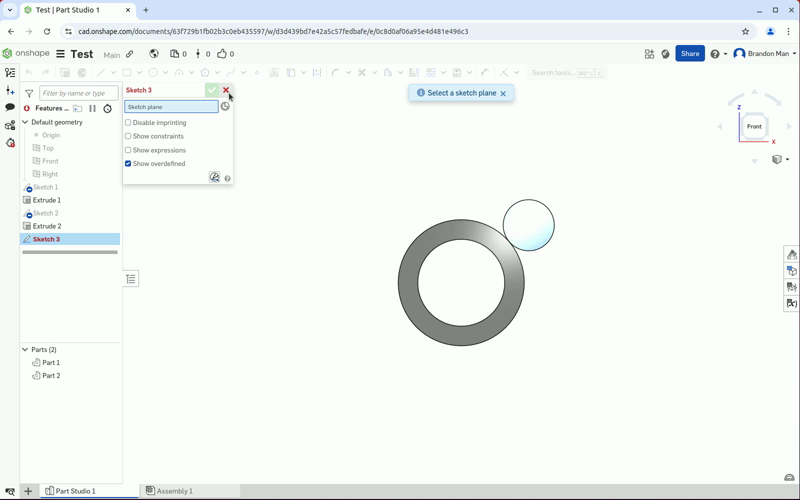
mouse_move(73, 163)
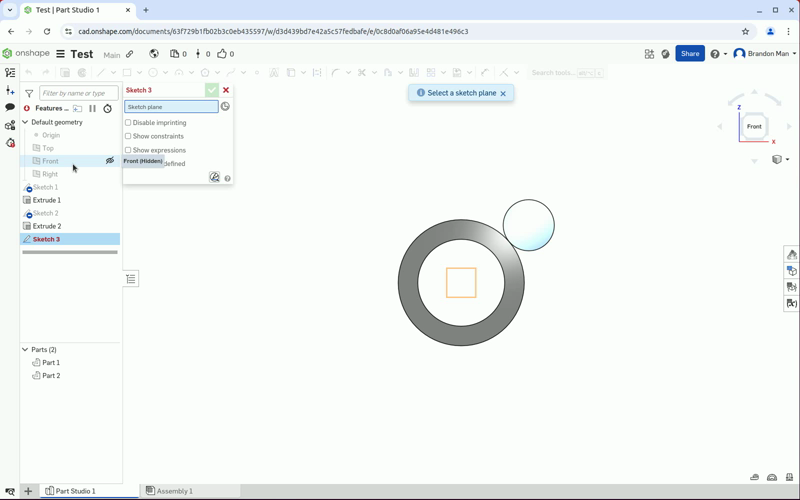
click(73, 163)
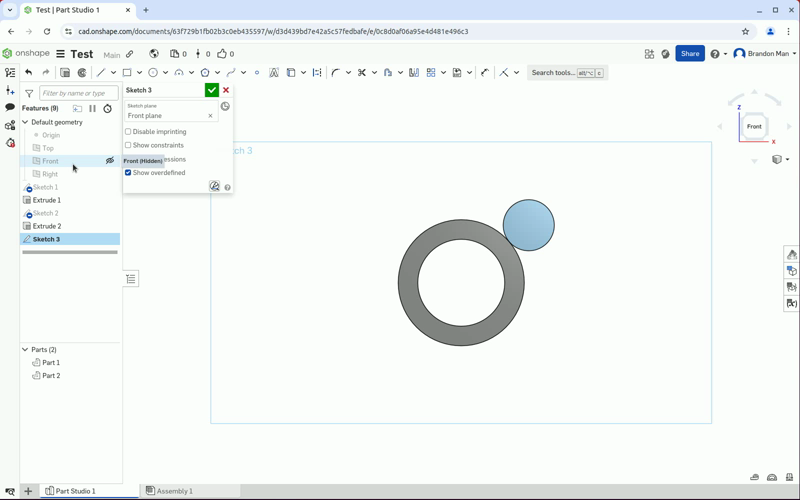
mouse_move(73, 352)
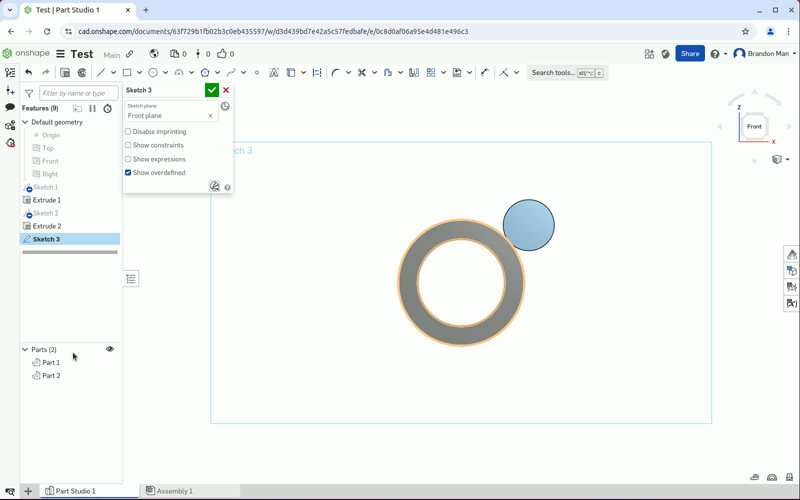
key(y)
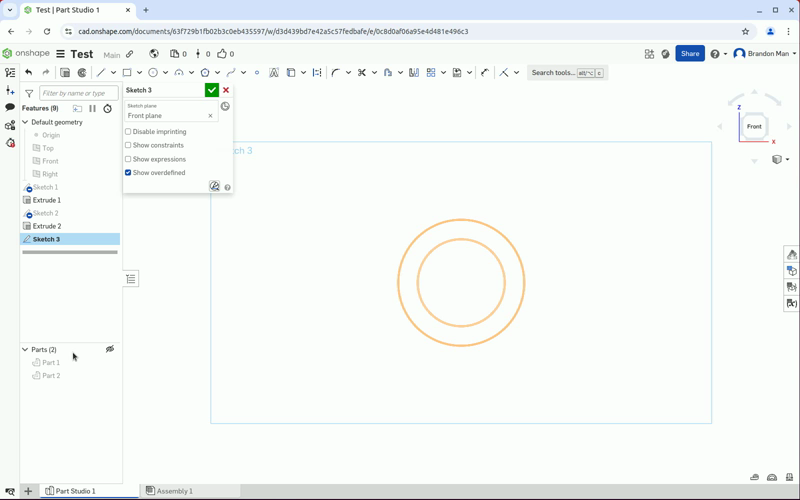
key(c)
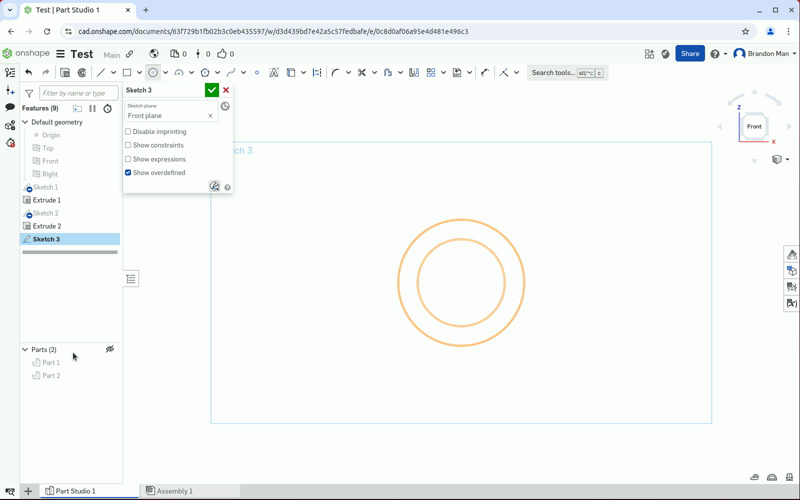
key_down(shift)
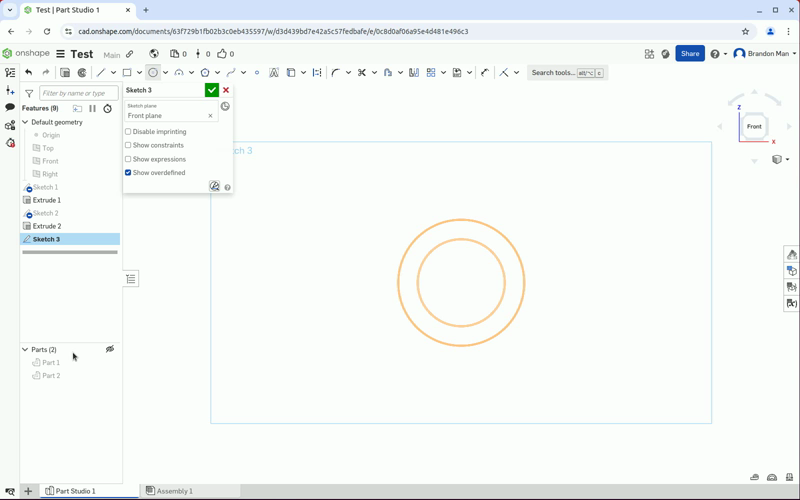
mouse_move(461, 282)
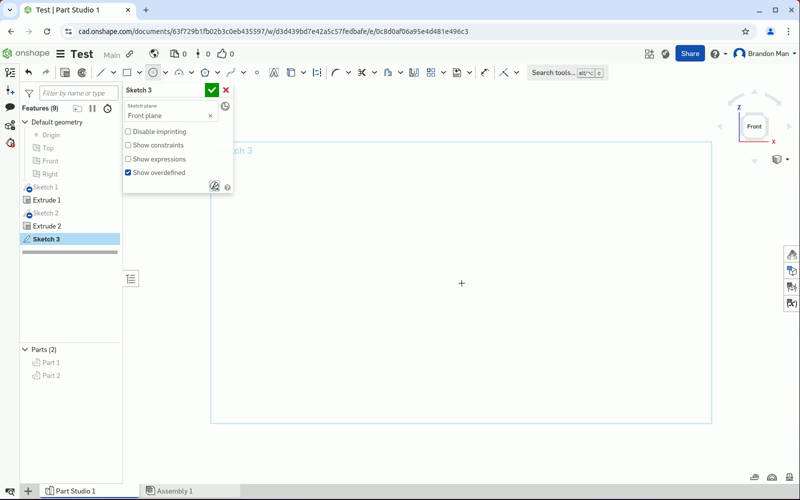
click(461, 282)
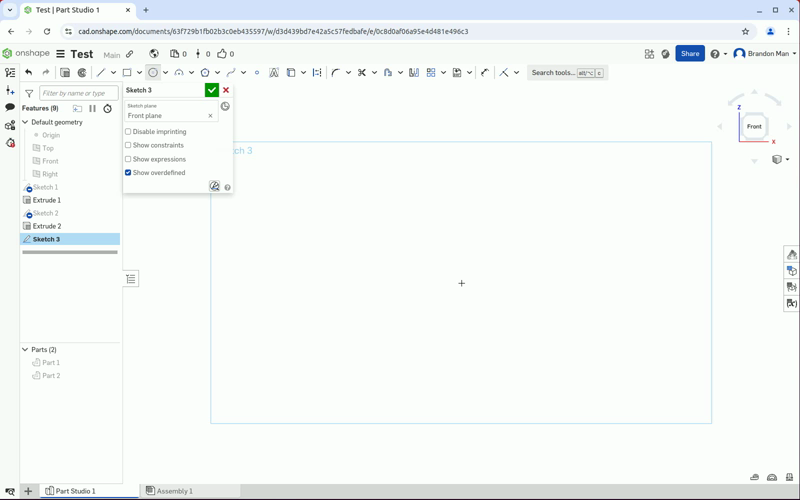
key_up(shift)
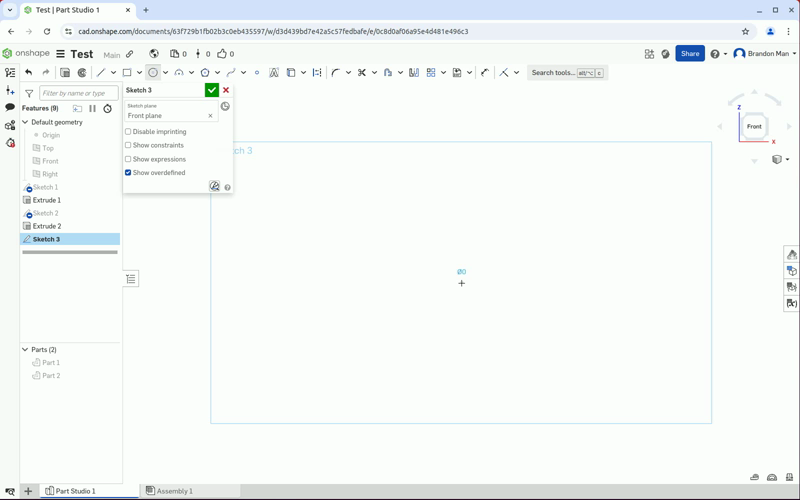
mouse_move(505, 282)
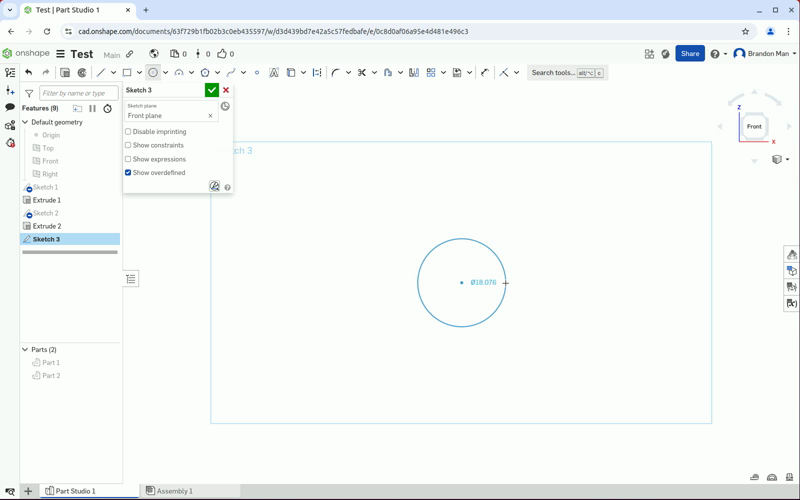
click(505, 282)
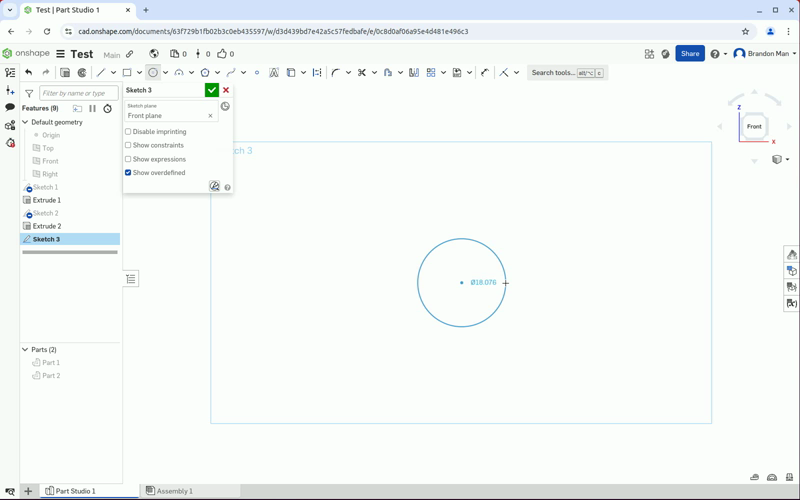
key(esc)
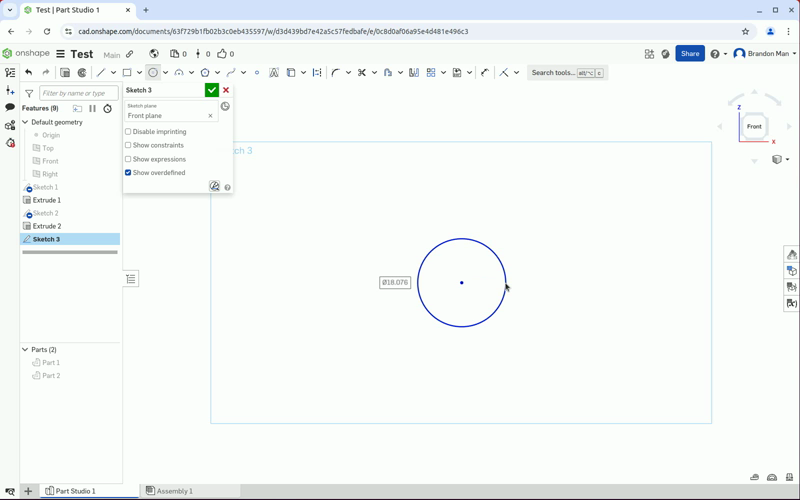
mouse_move(479, 306)
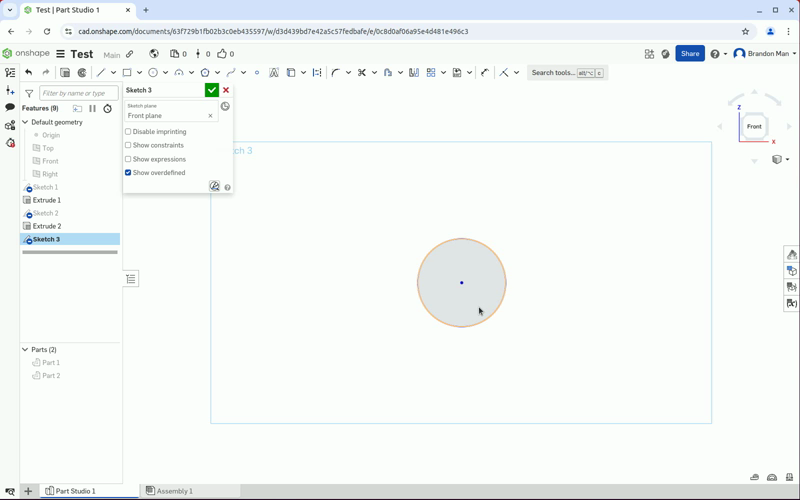
click(479, 306)
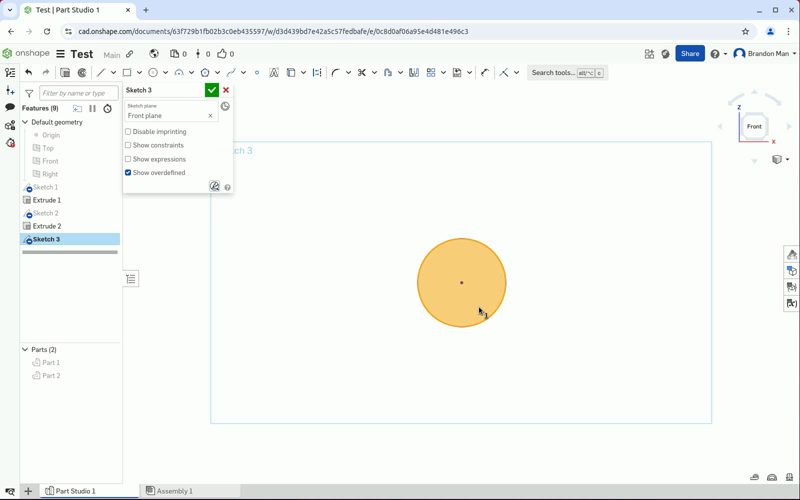
mouse_move(73, 352)
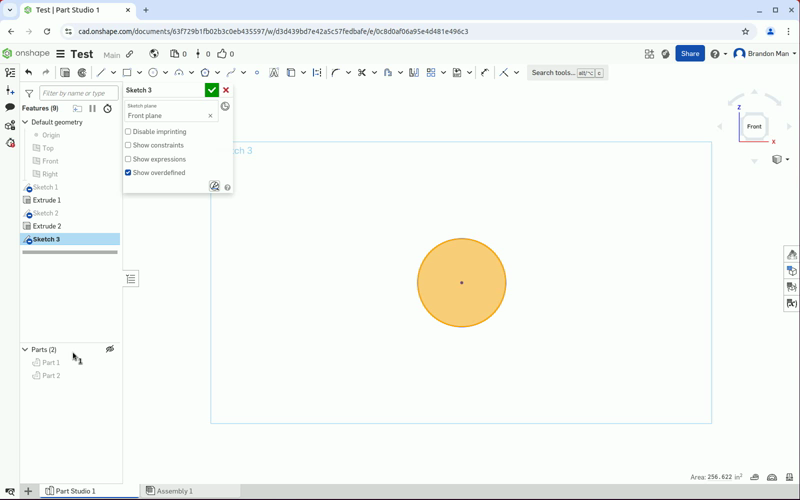
key(shift+y)
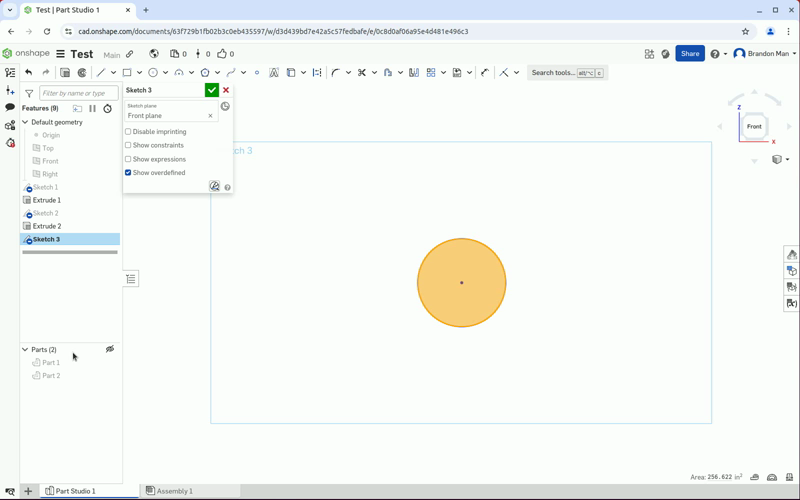
key(shift+e)
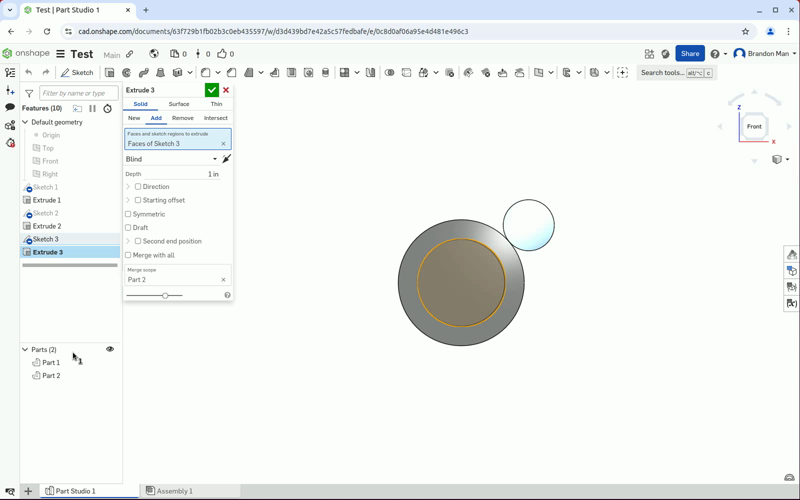
mouse_move(143, 106)
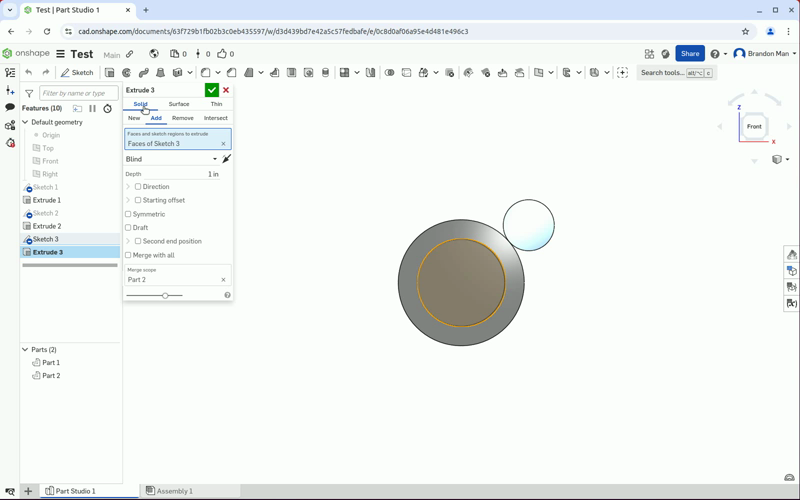
click(143, 106)
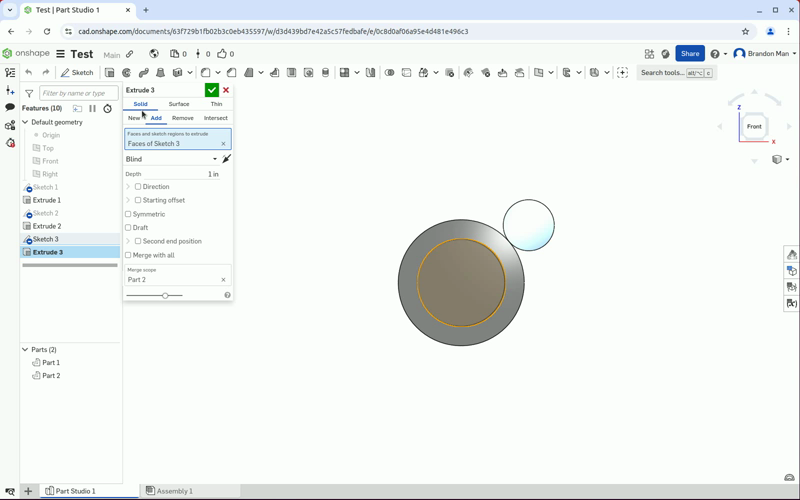
mouse_move(137, 120)
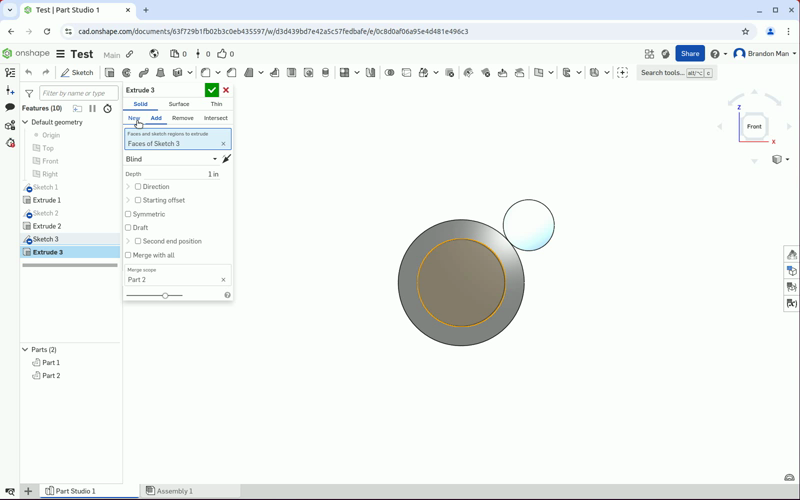
click(137, 120)
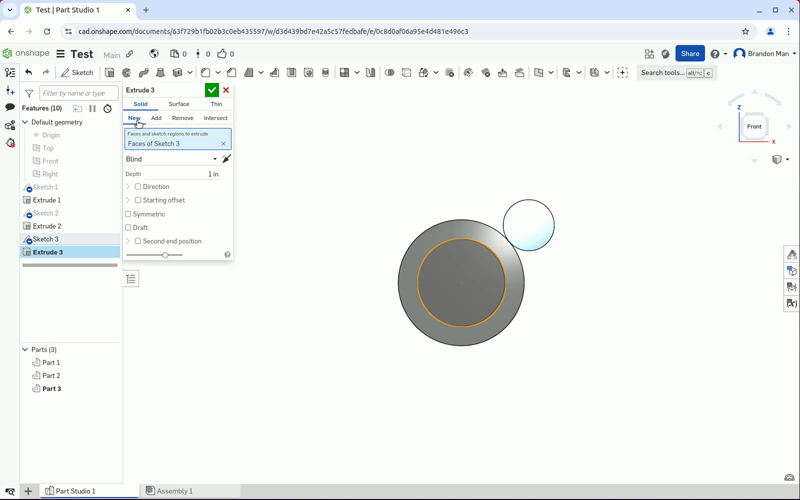
key(tab, 4)
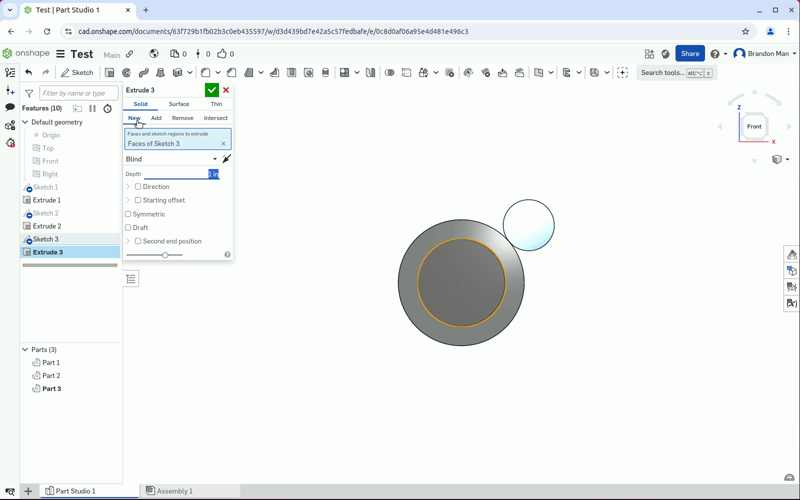
text(-41.402)
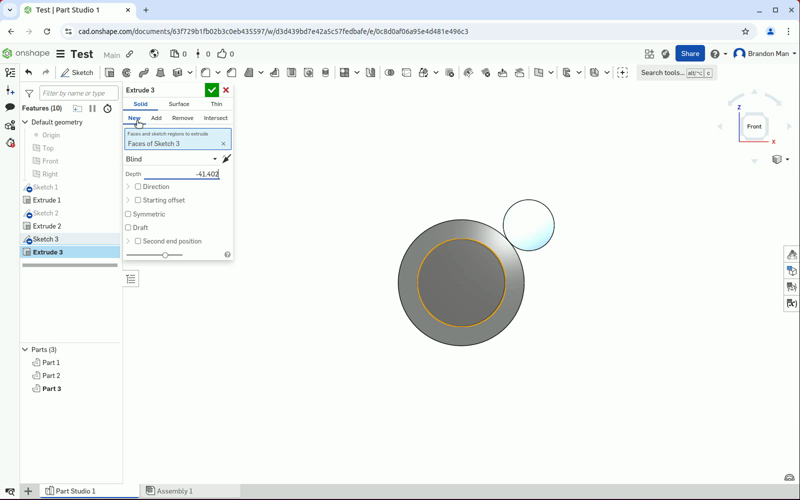
key(tab, 3)
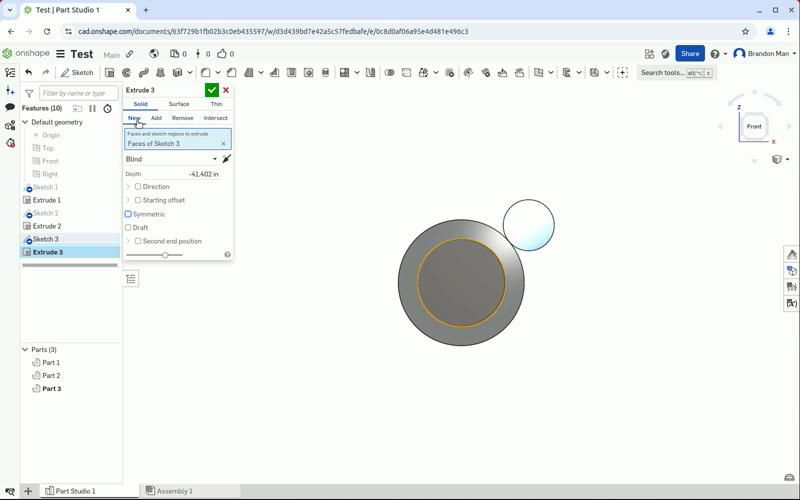
key(space)
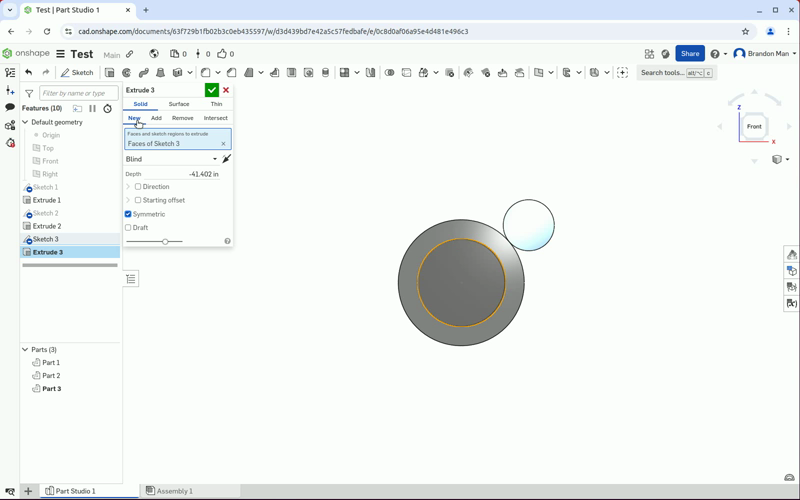
key(enter)
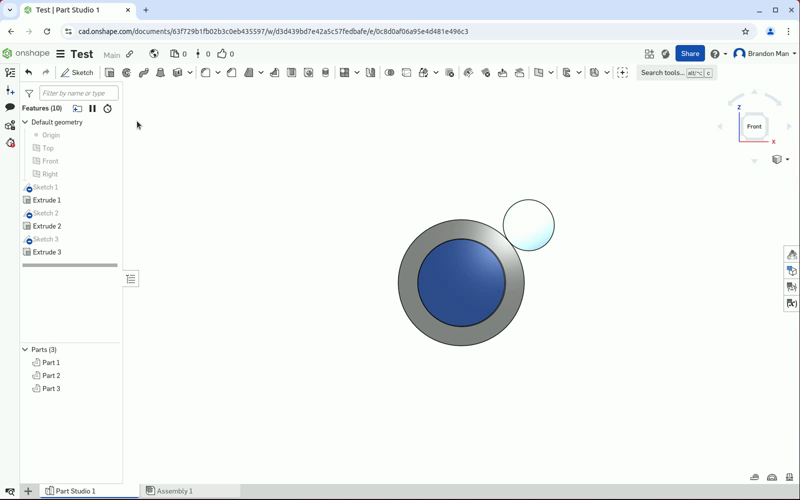
key(shift+h)
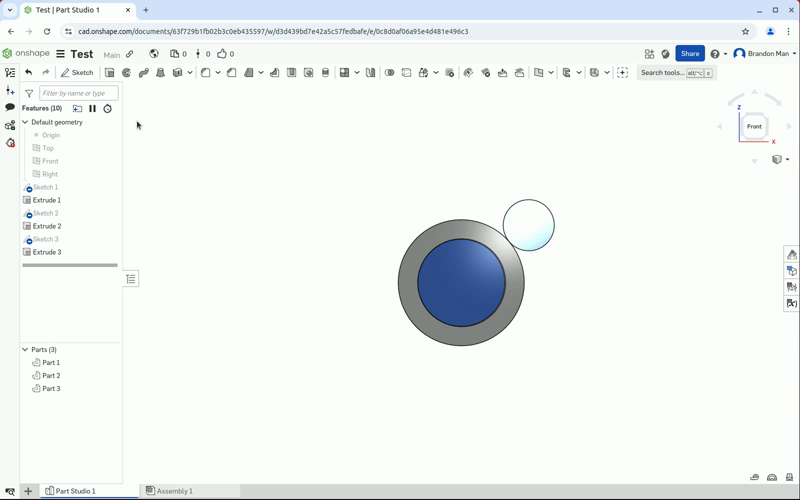
key(shift+h)
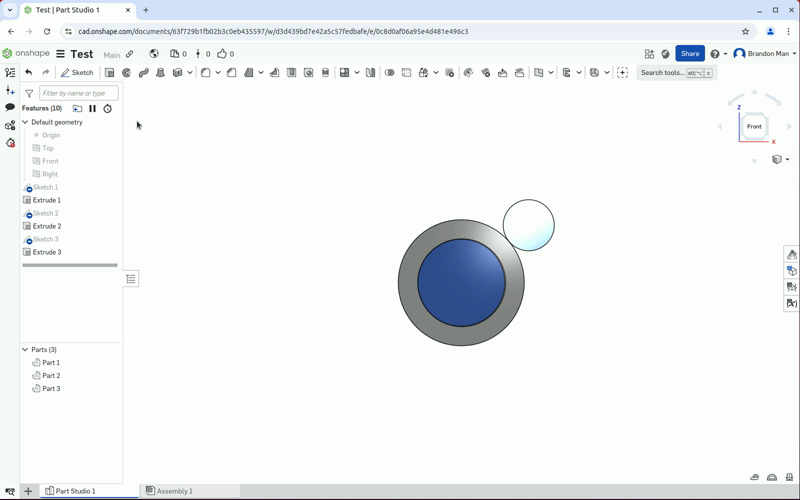
mouse_move(73, 189)
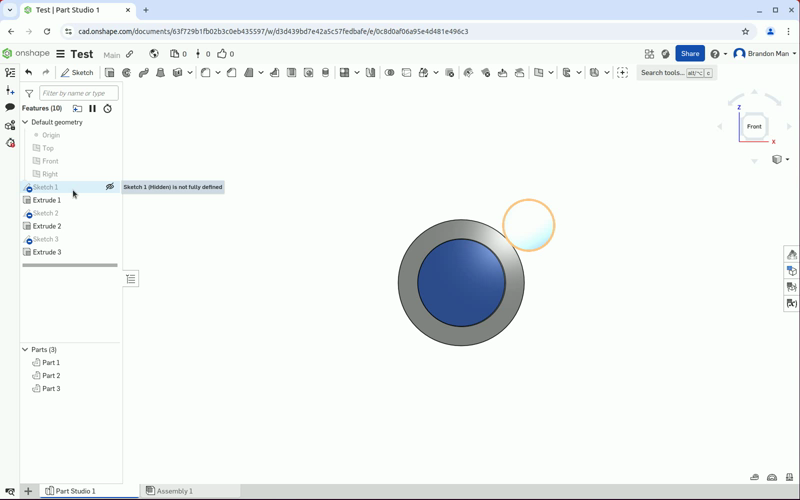
click(73, 189)
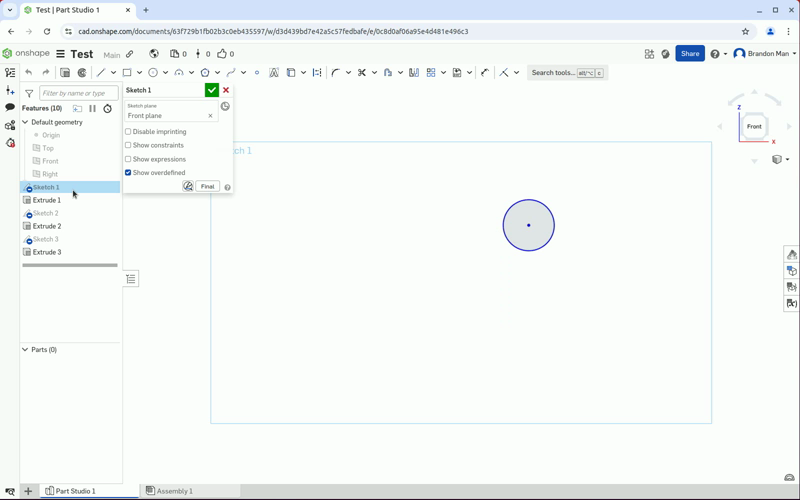
mouse_move(229, 92)
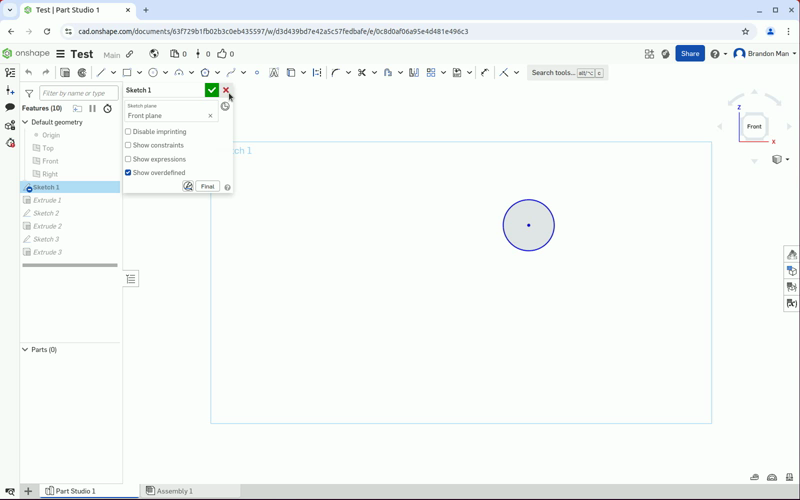
click(229, 92)
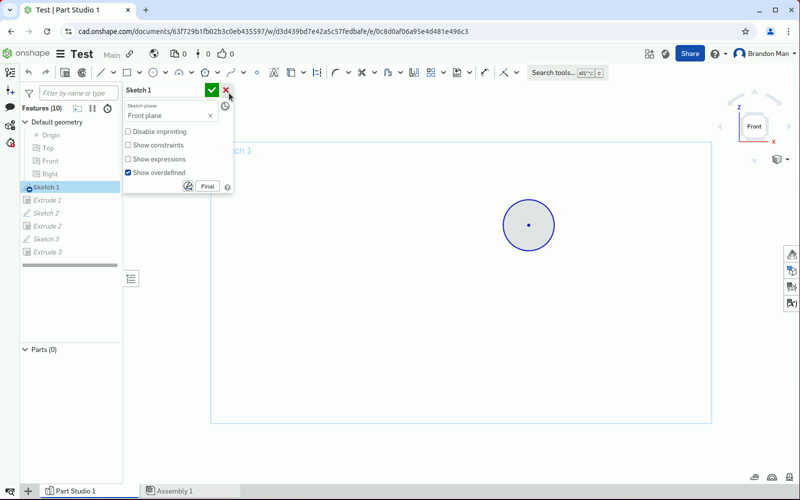
key(shift+s)
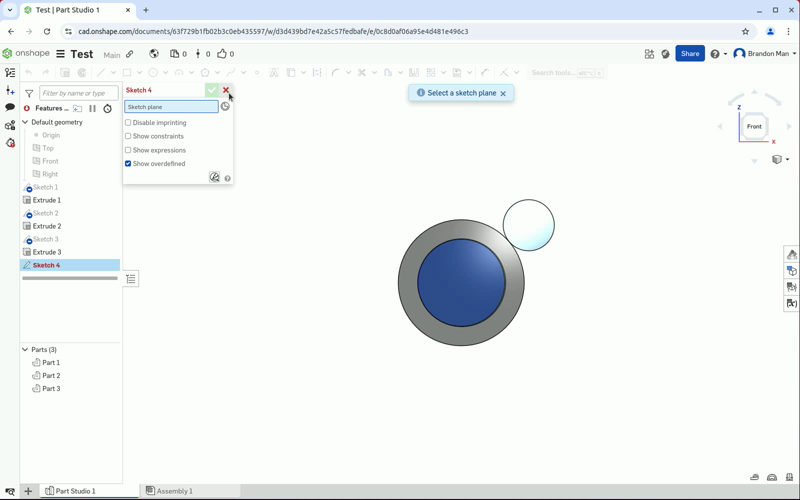
mouse_move(73, 163)
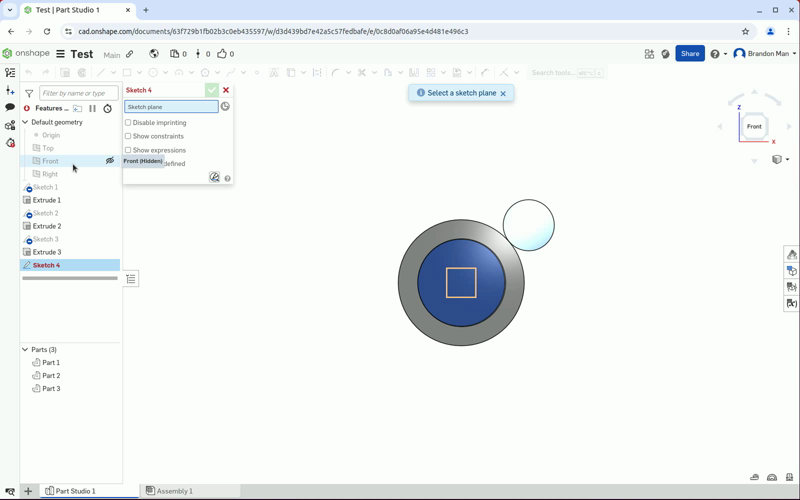
click(73, 163)
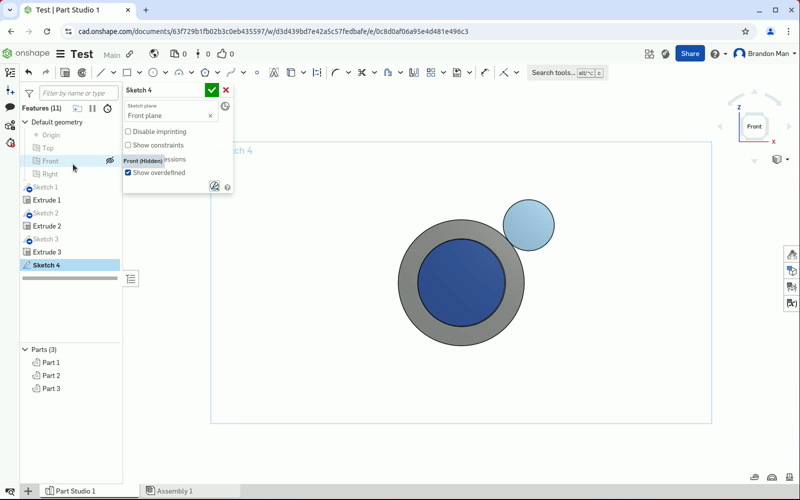
mouse_move(73, 352)
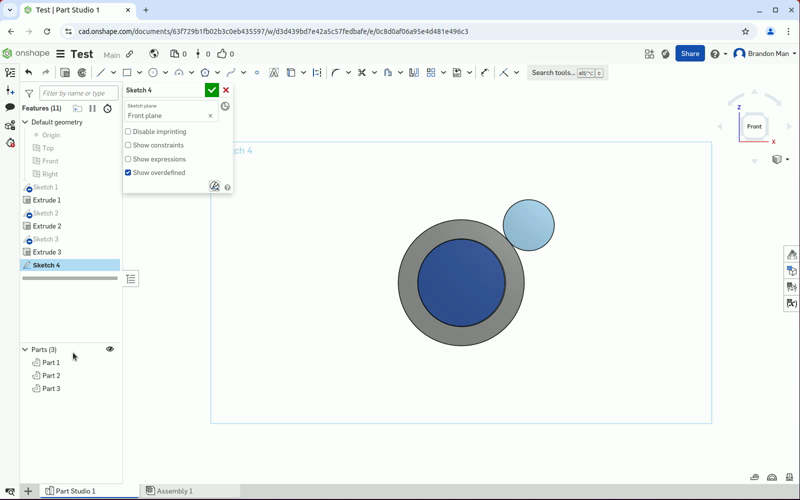
key(y)
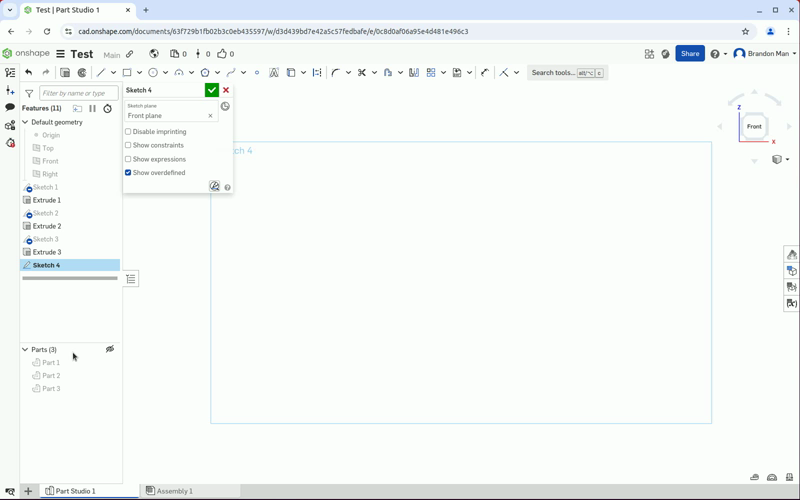
key(c)
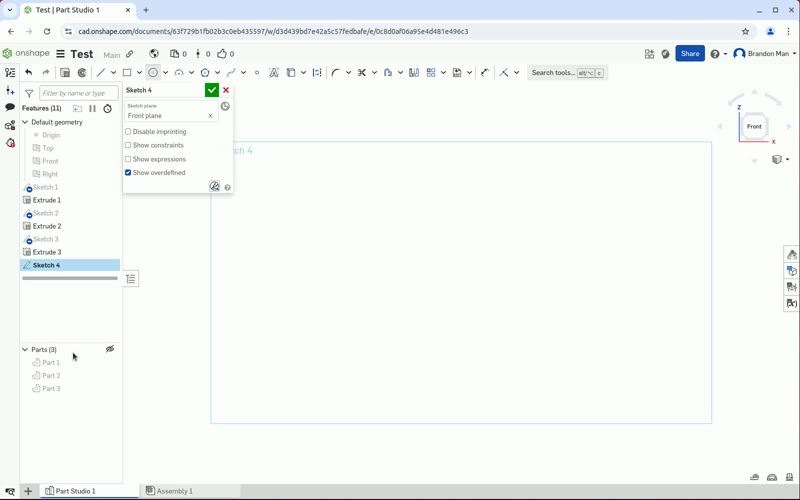
key_down(shift)
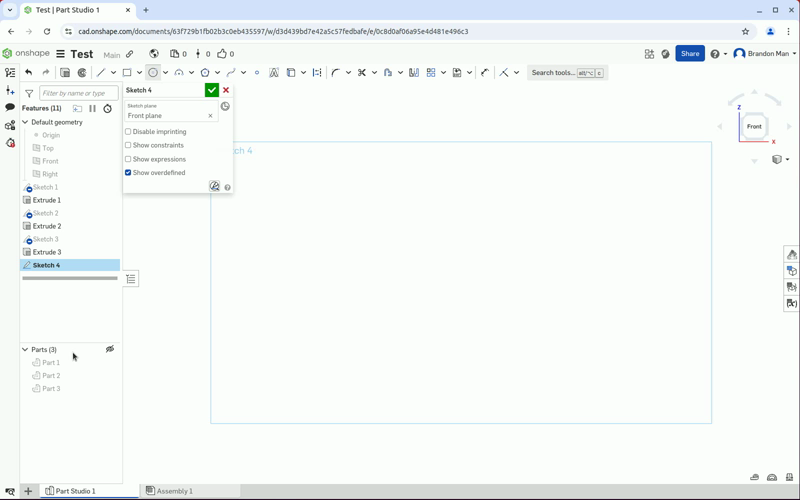
mouse_move(445, 196)
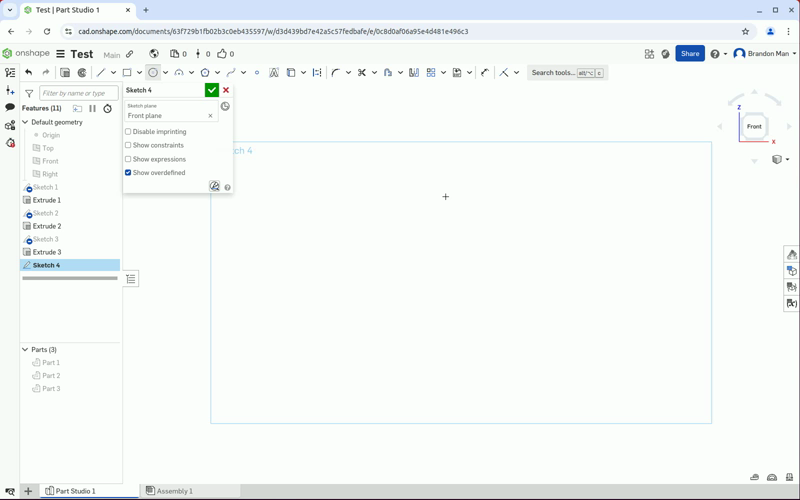
click(445, 196)
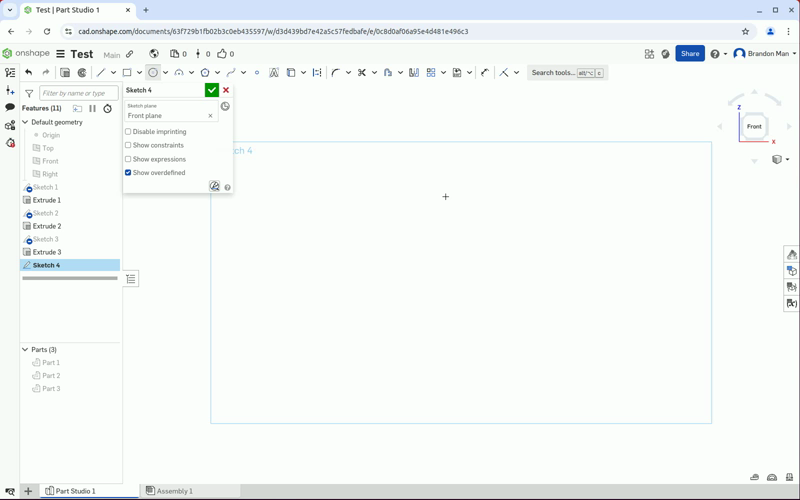
key_up(shift)
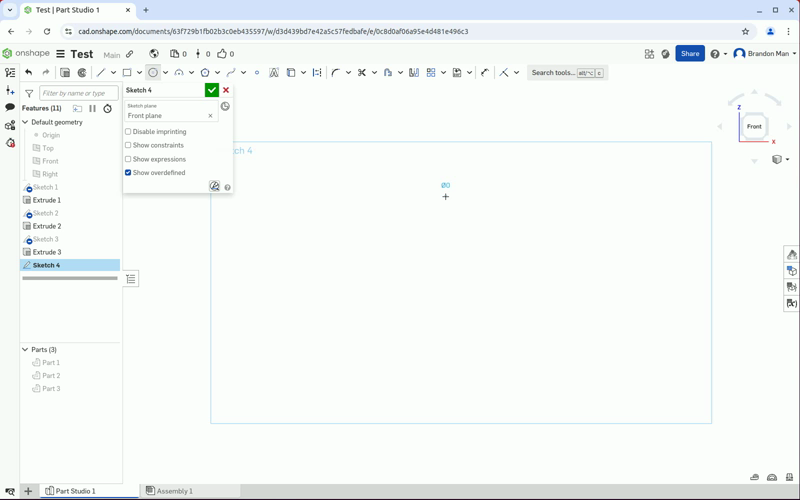
mouse_move(471, 196)
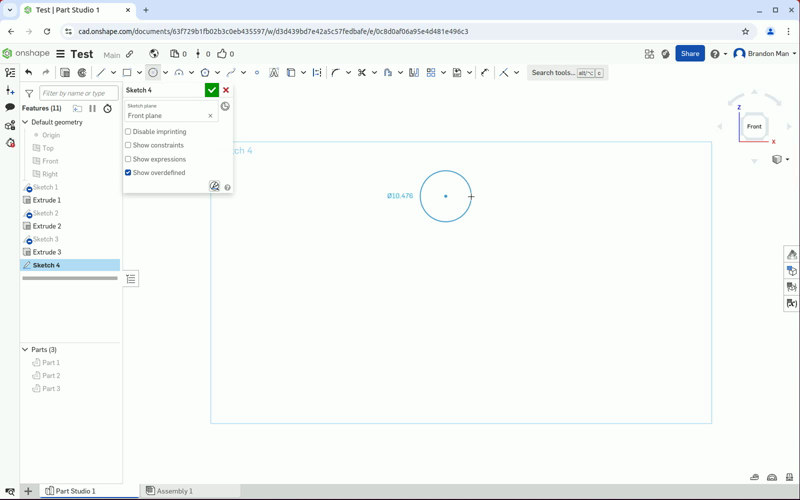
click(471, 196)
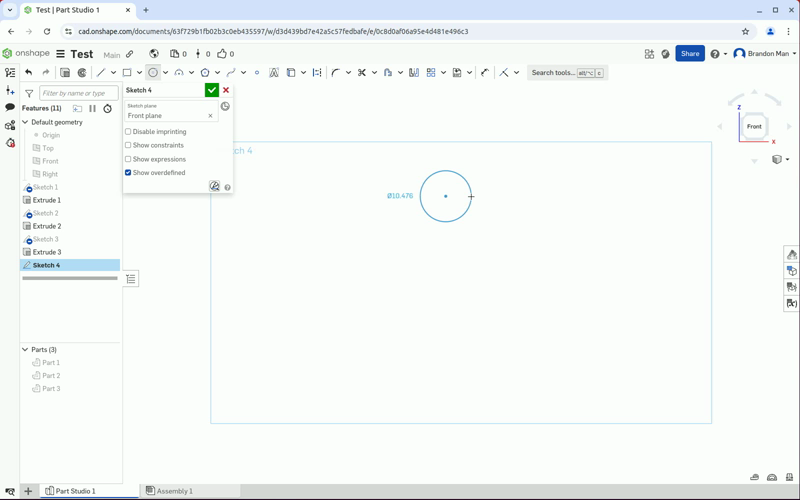
key(esc)
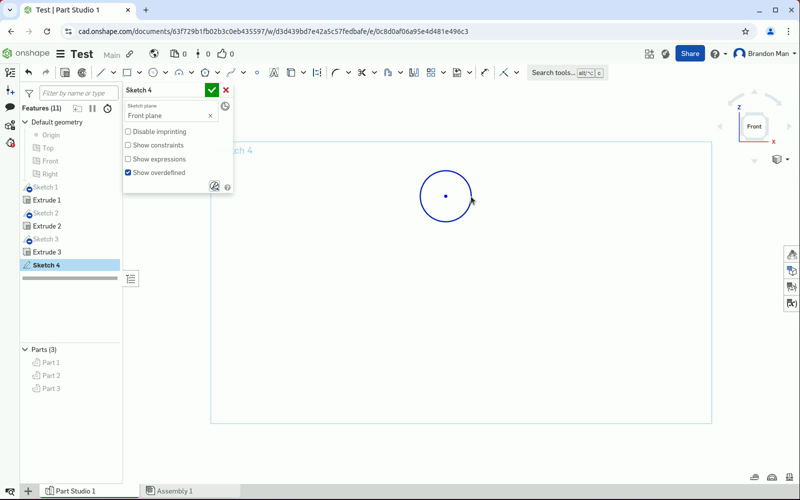
mouse_move(463, 189)
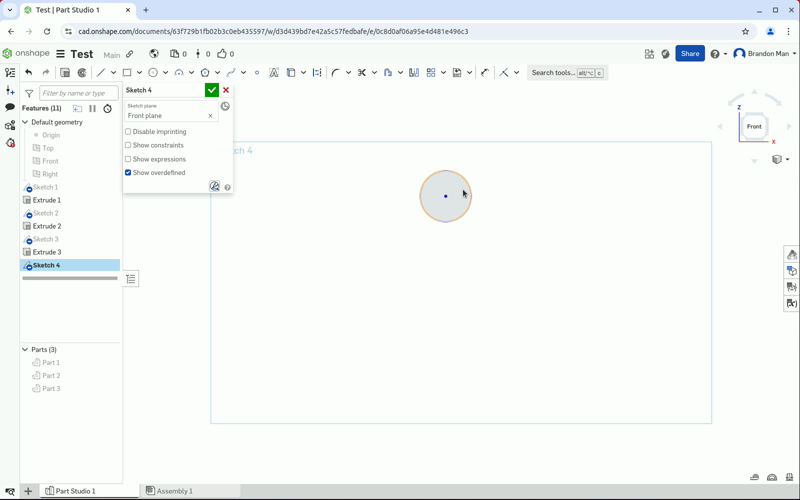
click(463, 189)
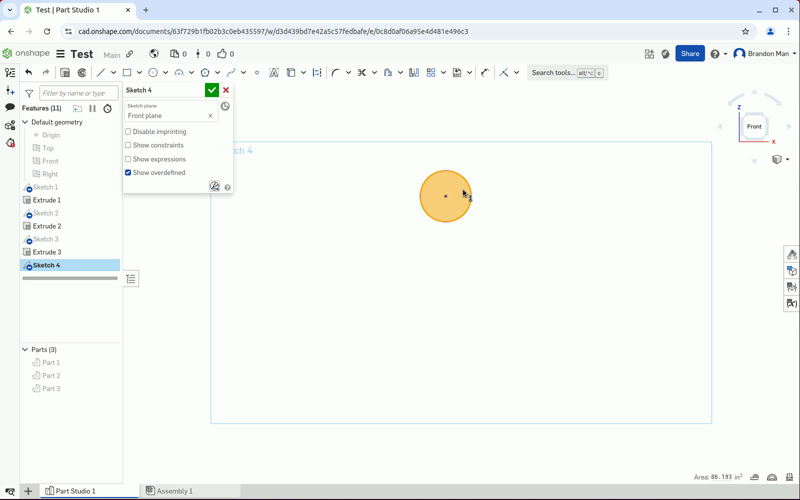
mouse_move(73, 352)
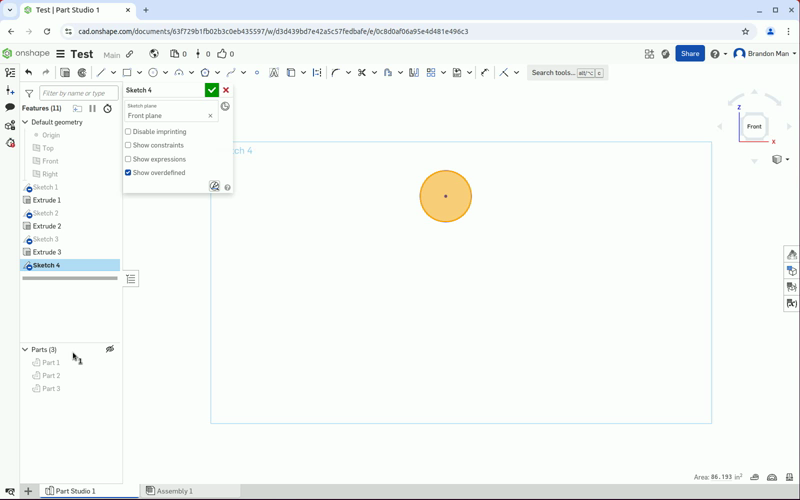
key(shift+y)
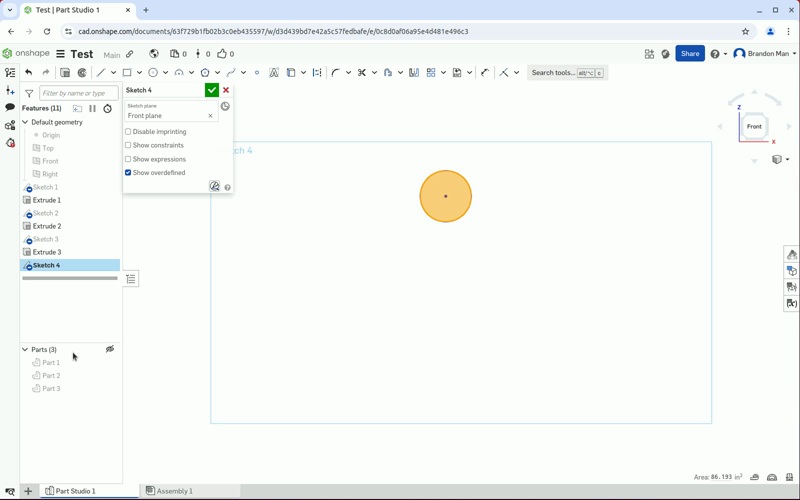
key(shift+e)
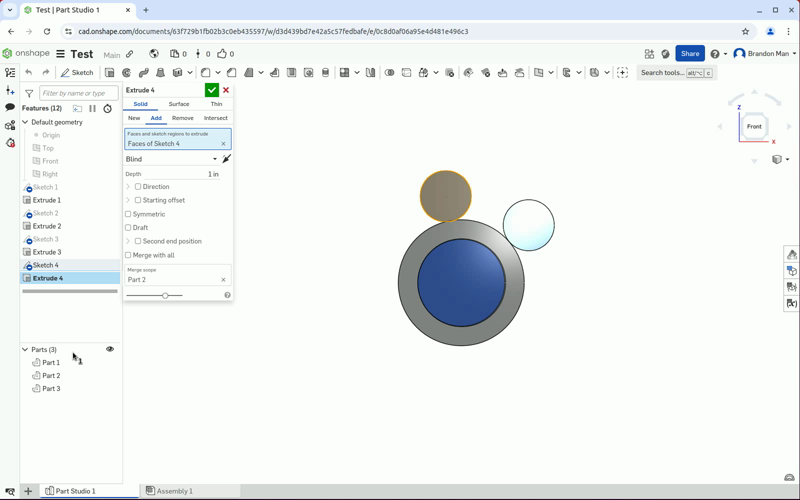
mouse_move(143, 106)
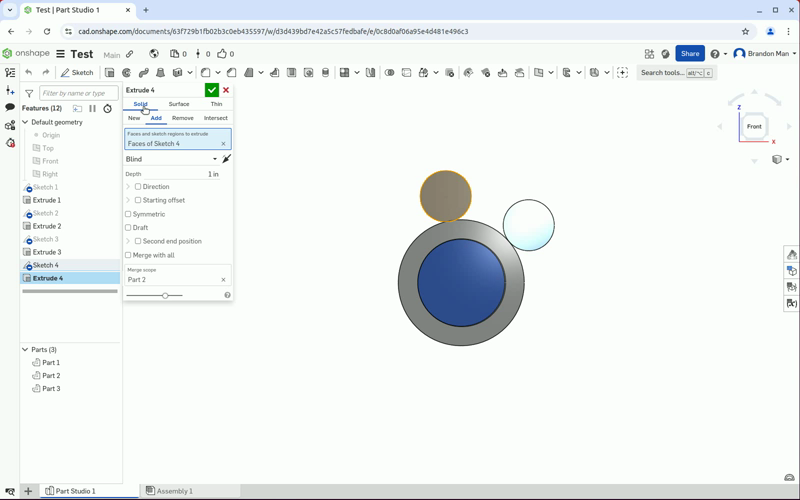
click(143, 106)
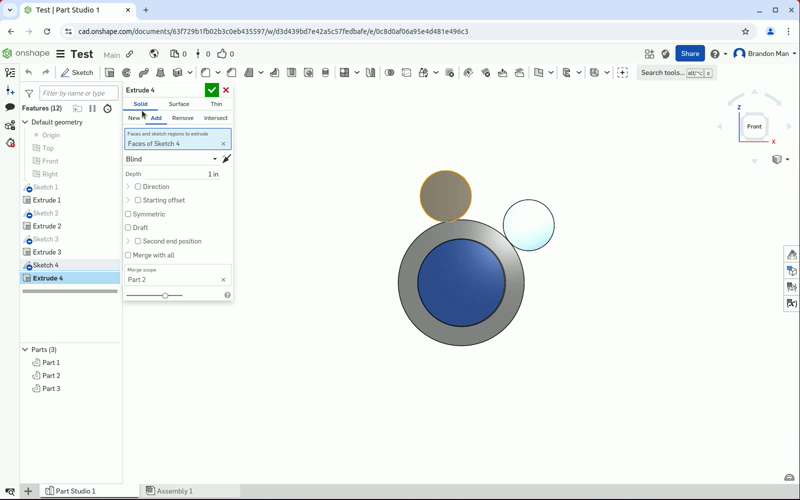
mouse_move(137, 120)
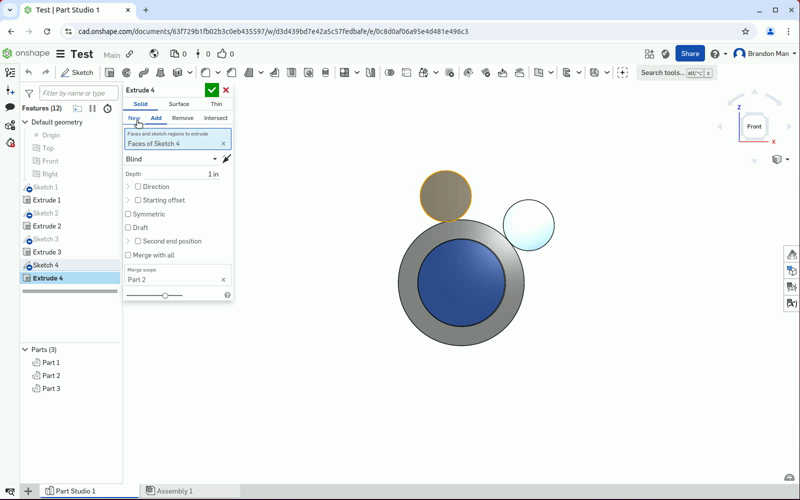
click(137, 120)
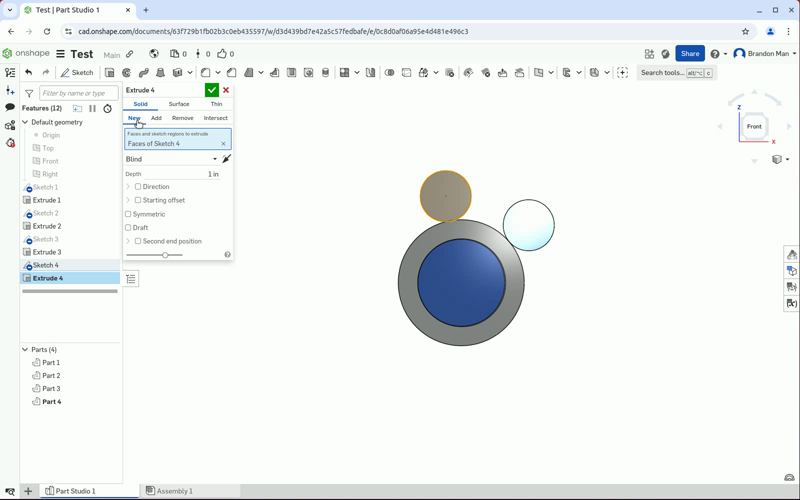
key(tab, 4)
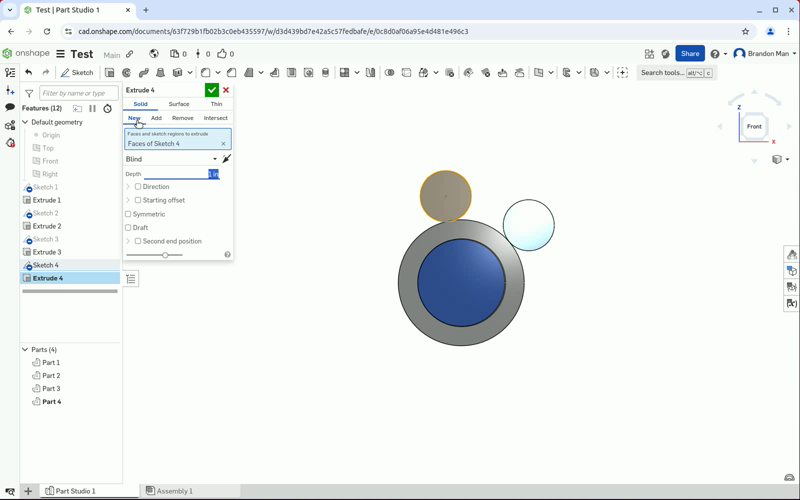
text(-41.402)
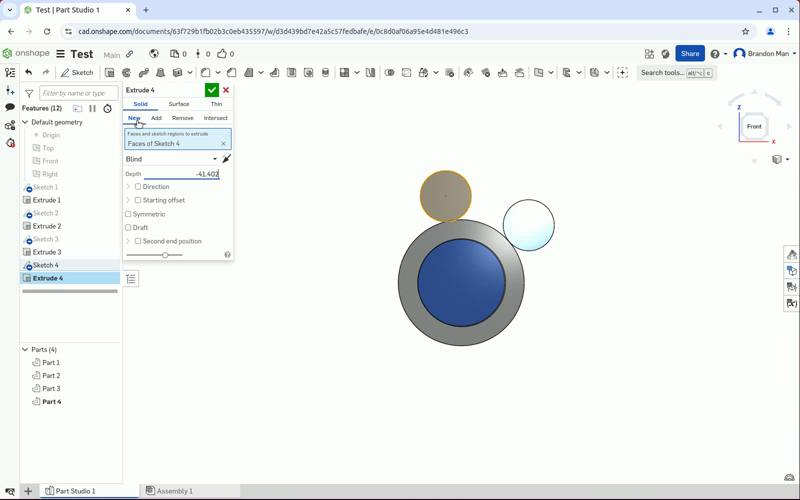
key(tab, 3)
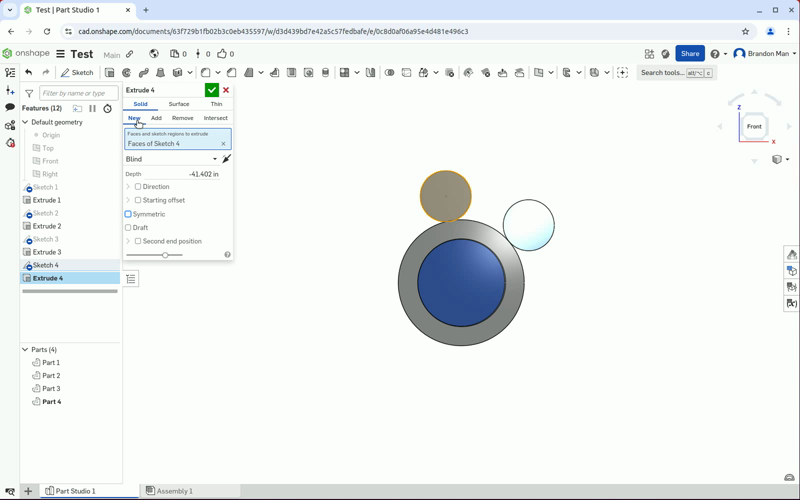
key(space)
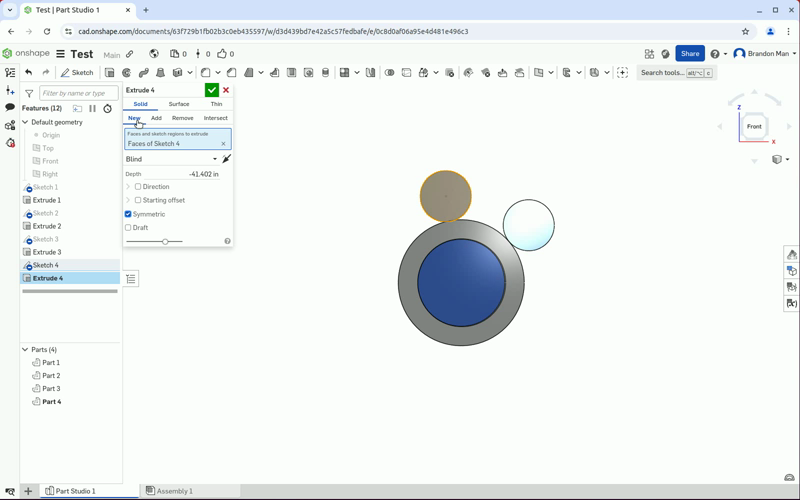
key(enter)
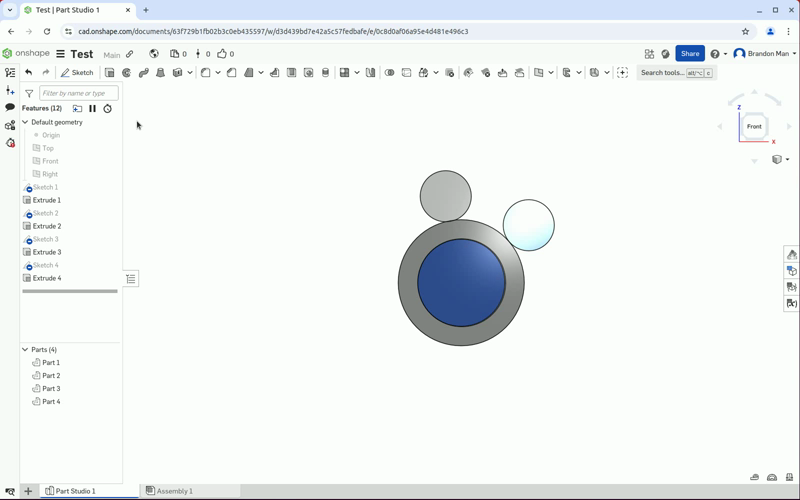
key(shift+h)
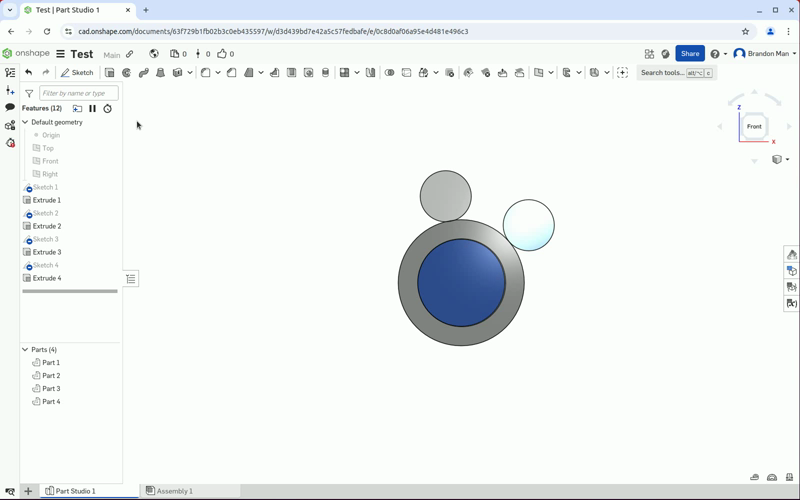
key(shift+h)
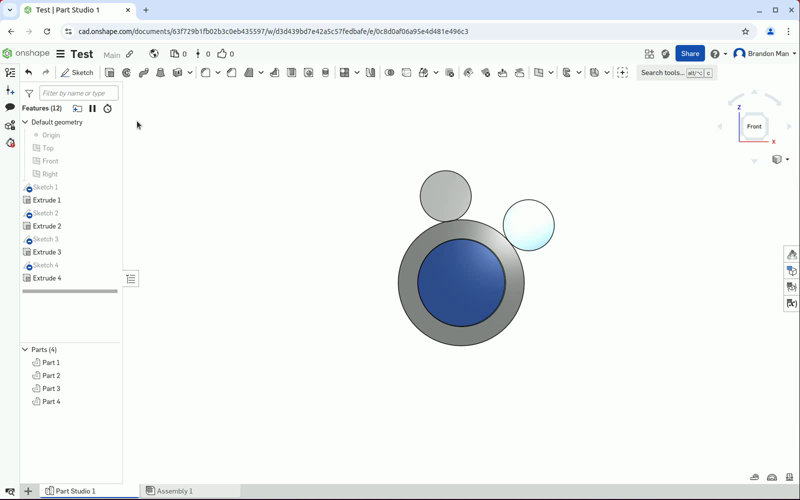
mouse_move(73, 189)
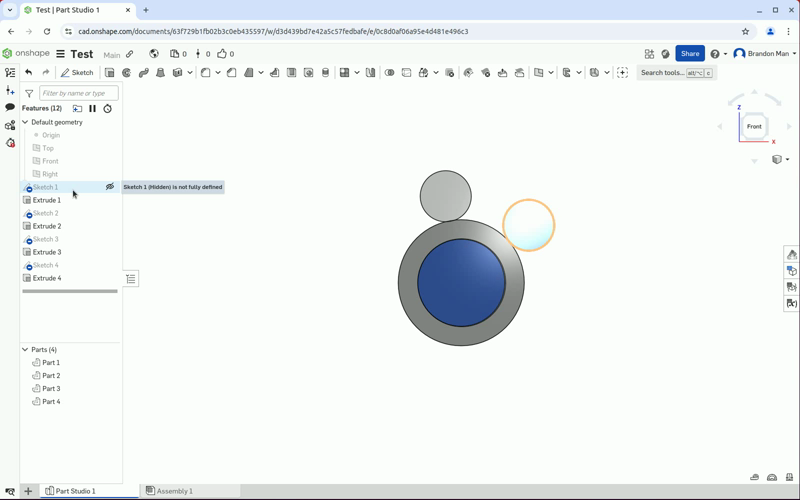
click(73, 189)
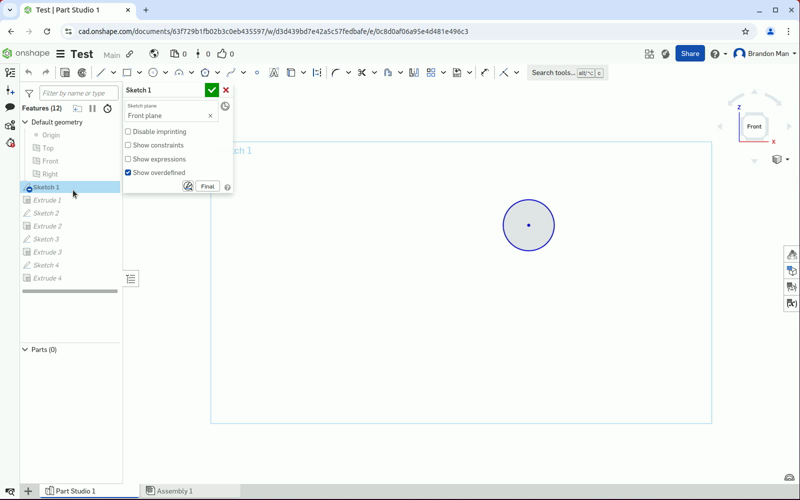
mouse_move(229, 92)
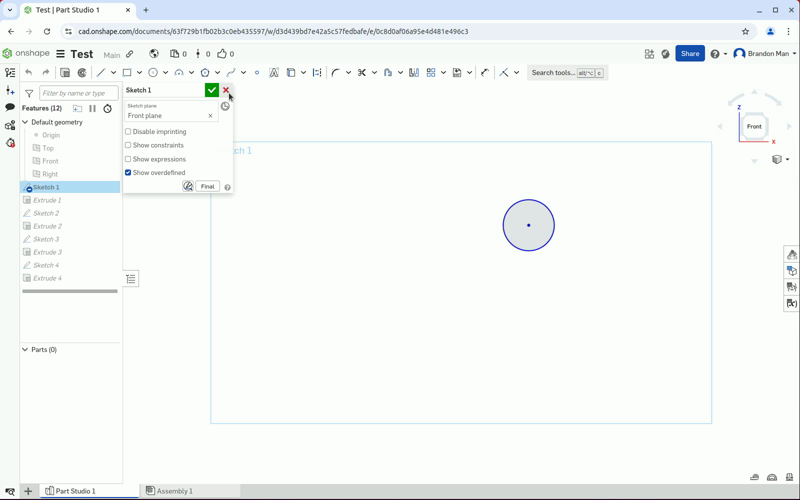
click(229, 92)
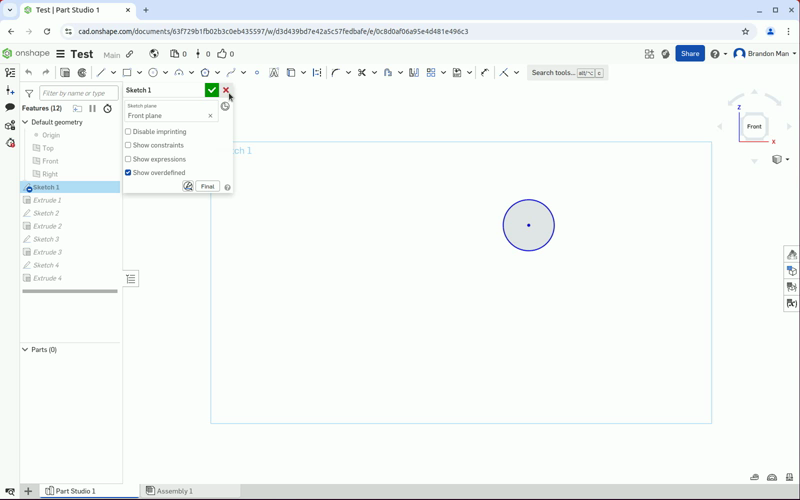
key(shift+s)
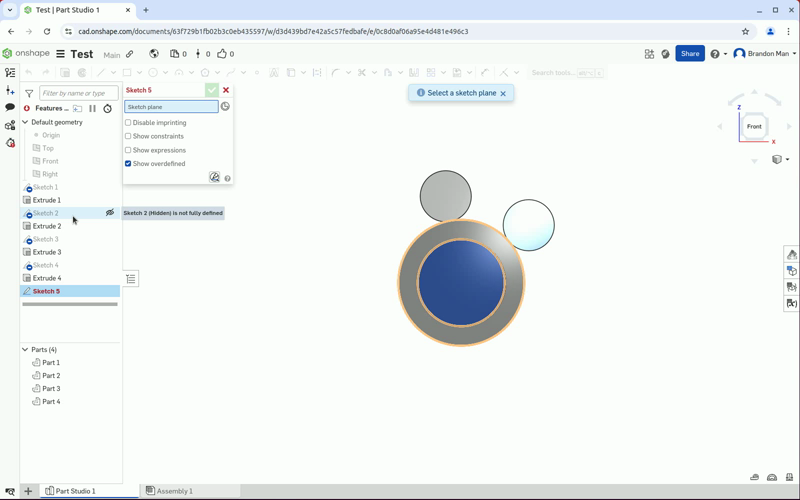
scroll(3)
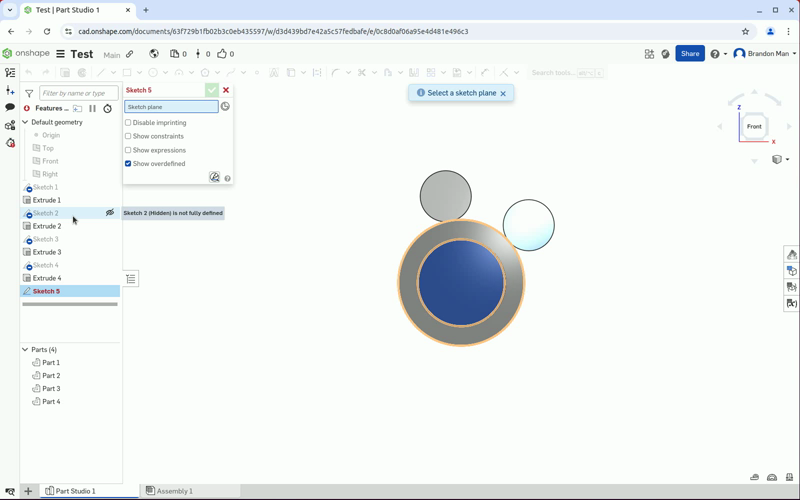
mouse_move(73, 163)
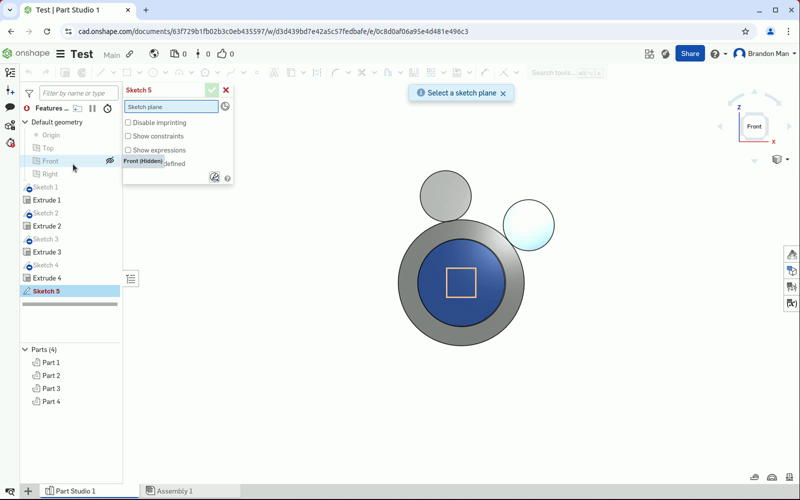
click(73, 163)
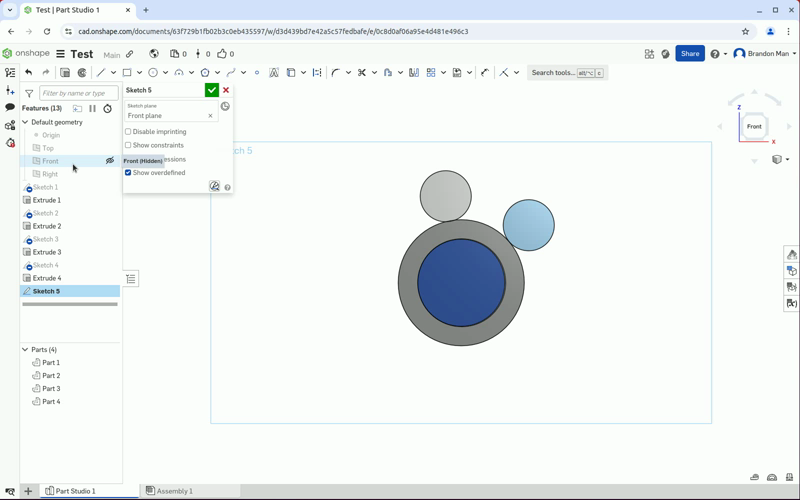
mouse_move(73, 352)
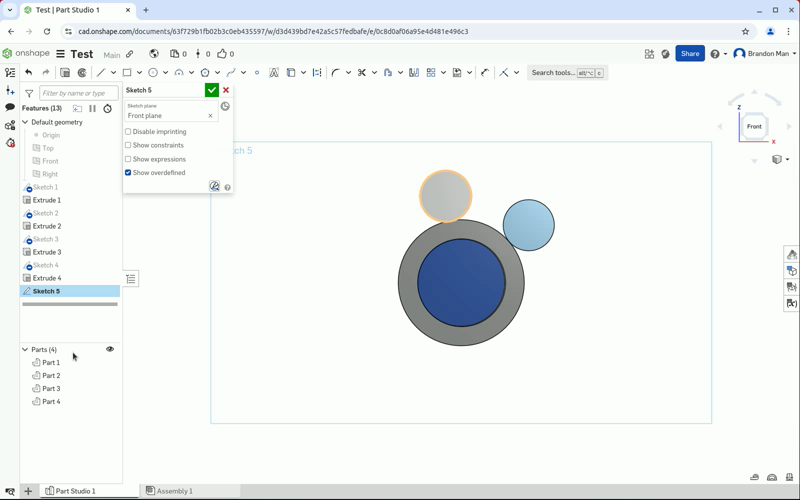
key(y)
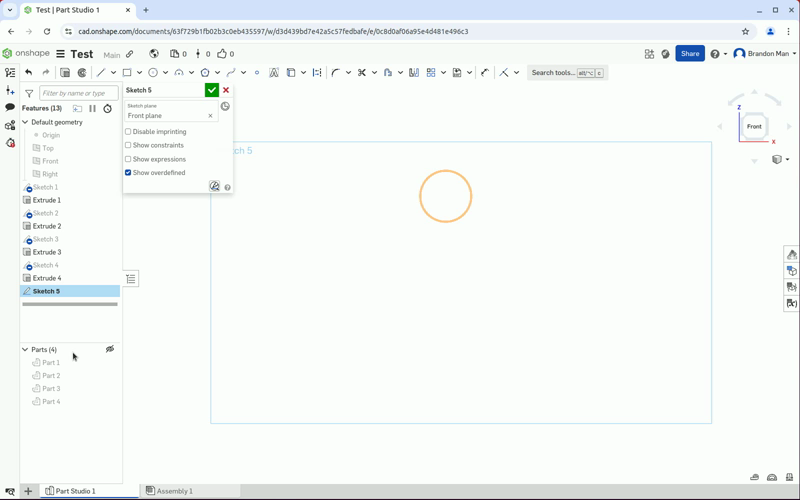
key(c)
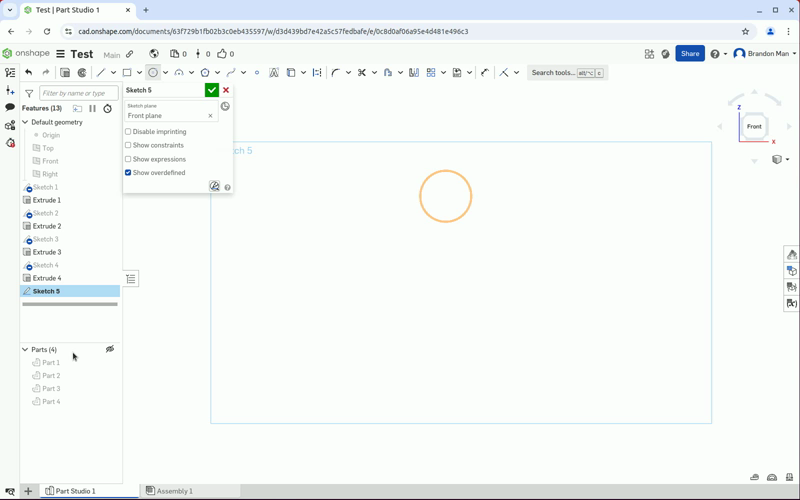
key_down(shift)
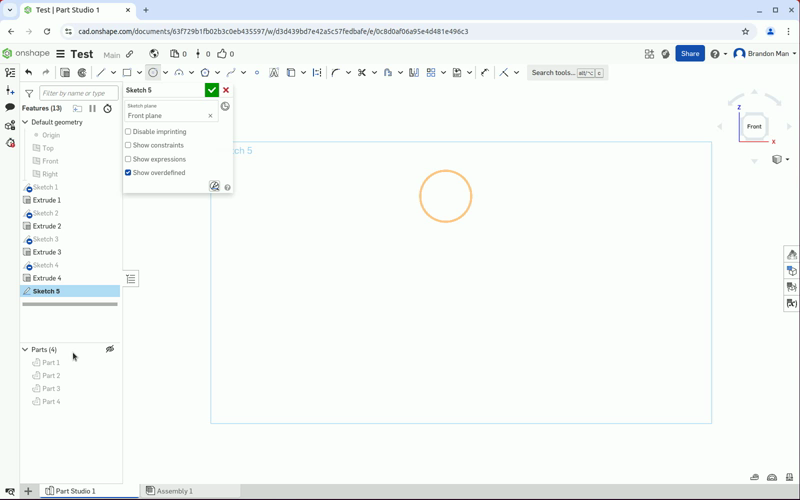
mouse_move(377, 253)
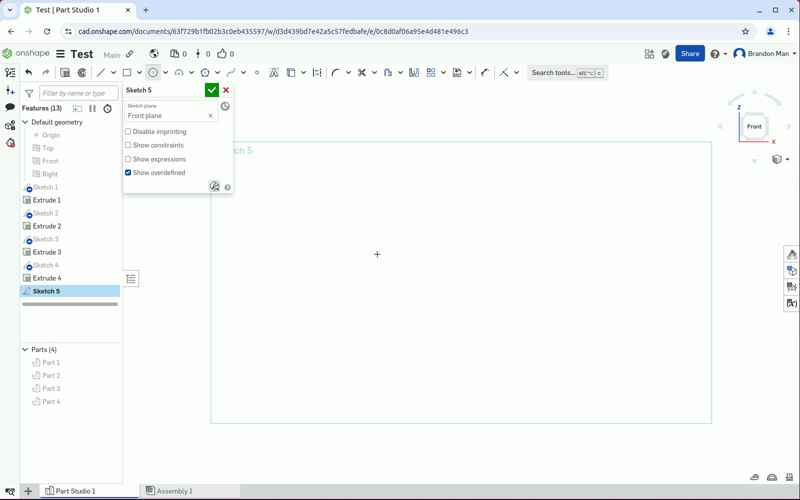
click(377, 253)
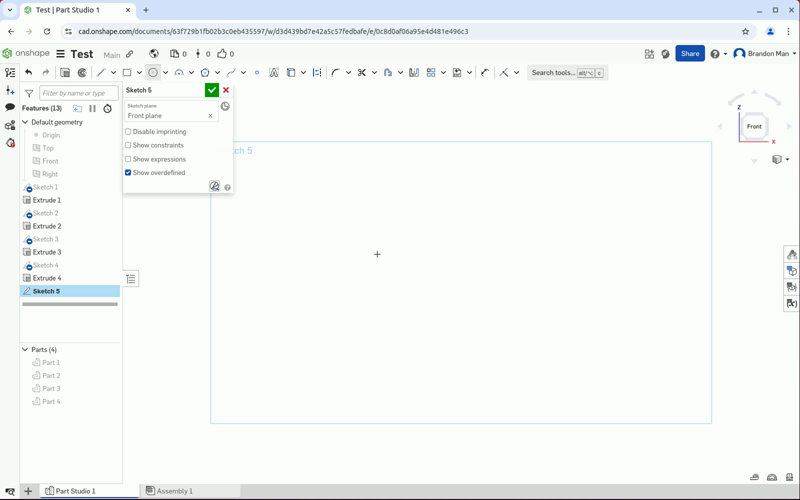
key_up(shift)
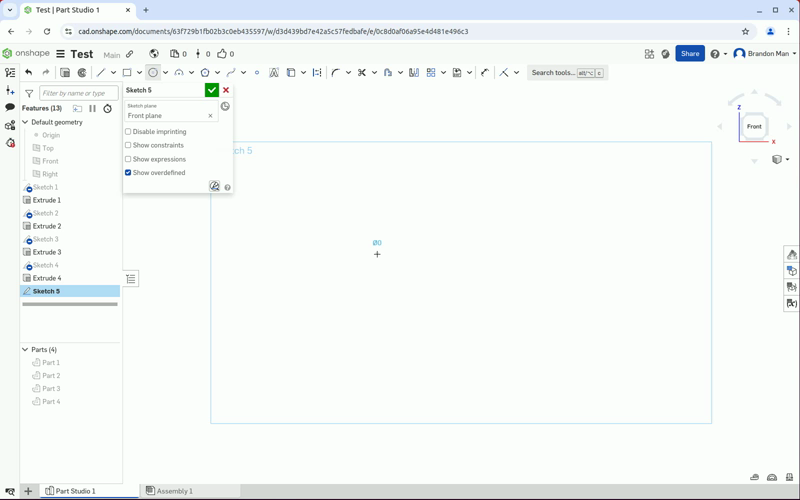
mouse_move(403, 253)
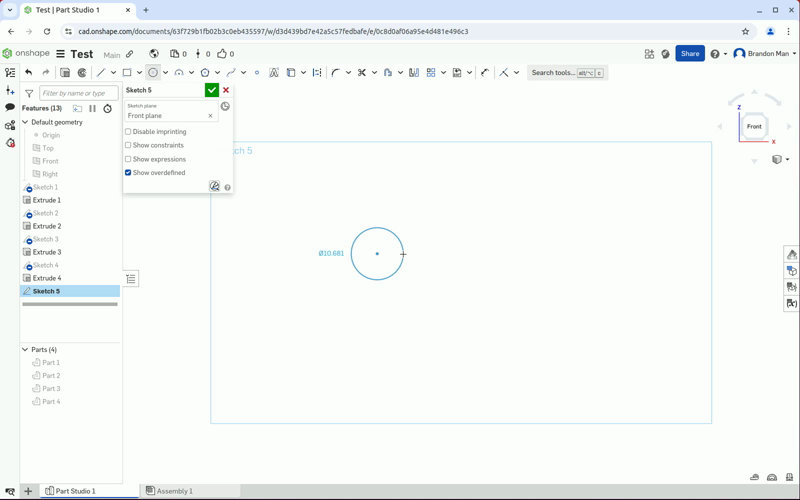
click(403, 253)
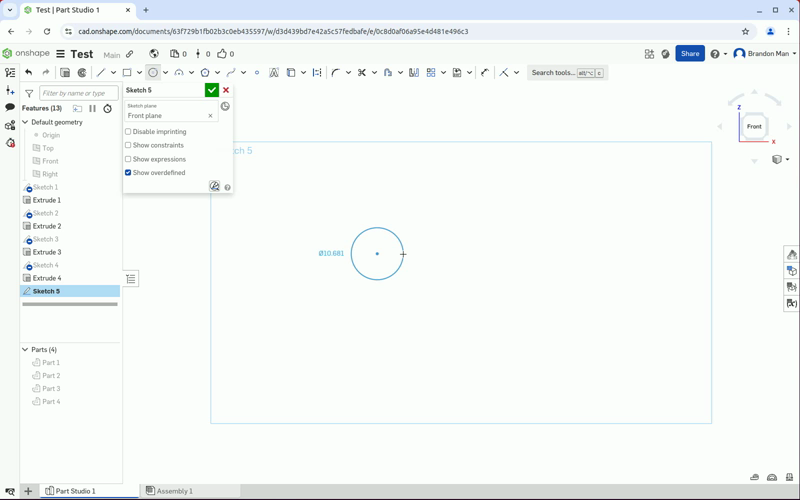
key(esc)
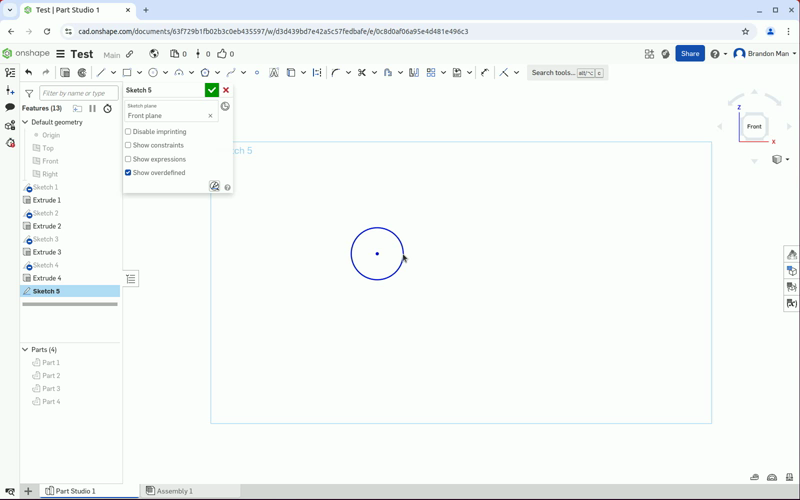
mouse_move(374, 240)
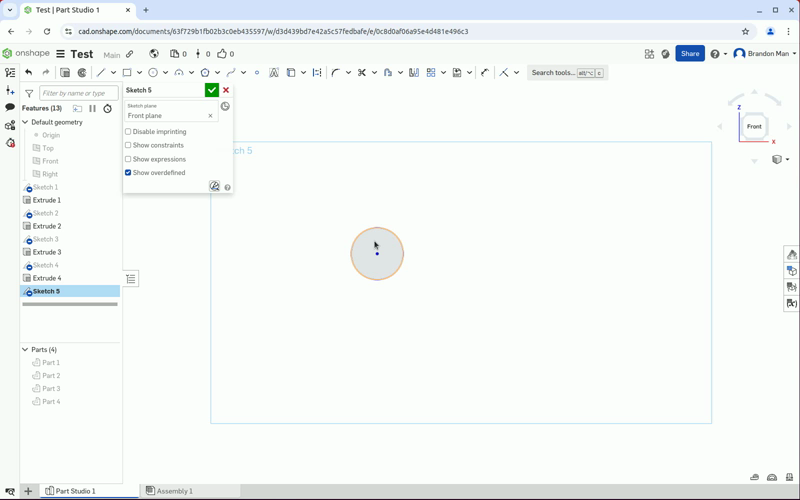
click(374, 240)
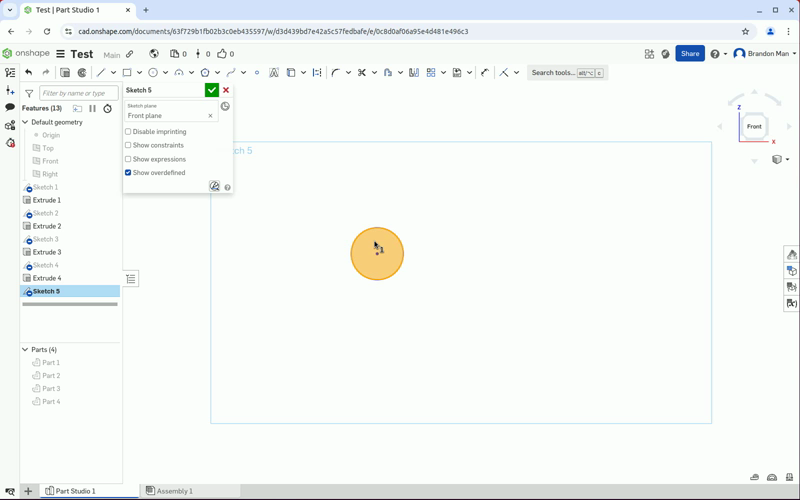
mouse_move(73, 352)
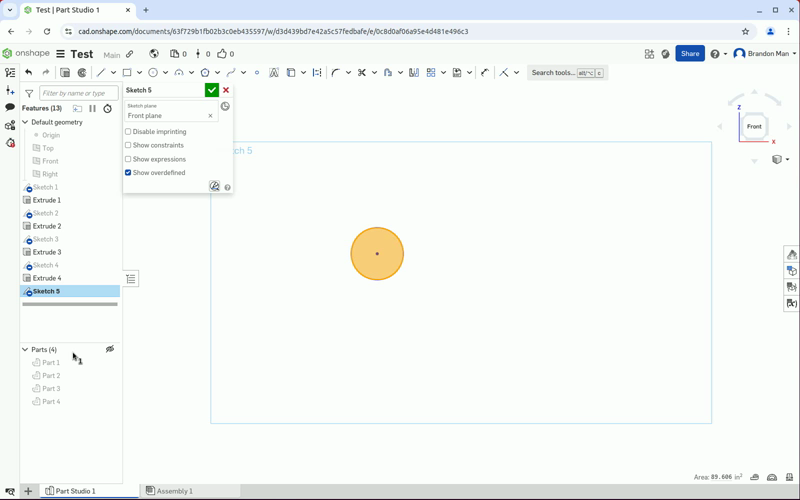
key(shift+y)
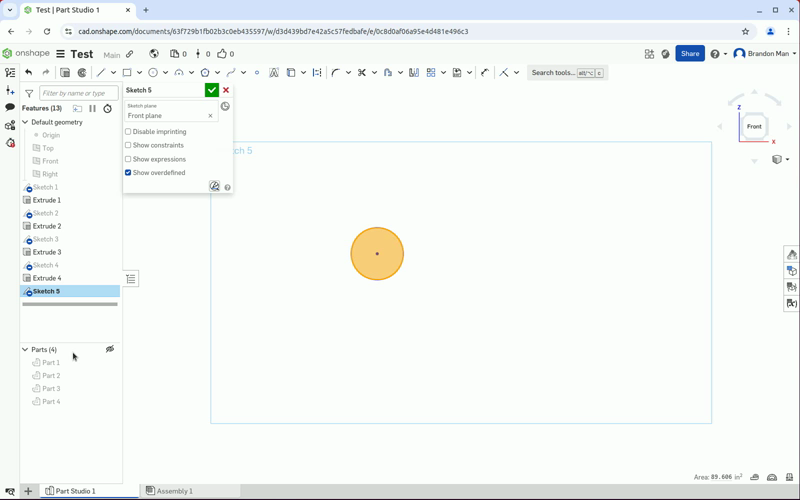
key(shift+e)
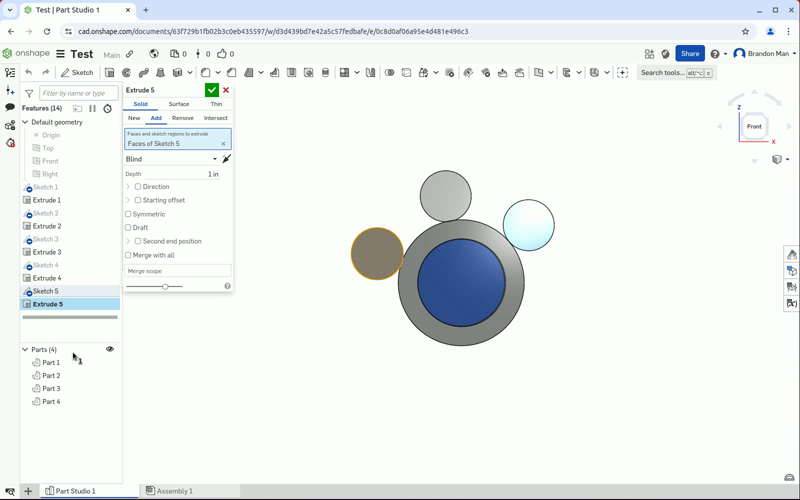
mouse_move(143, 106)
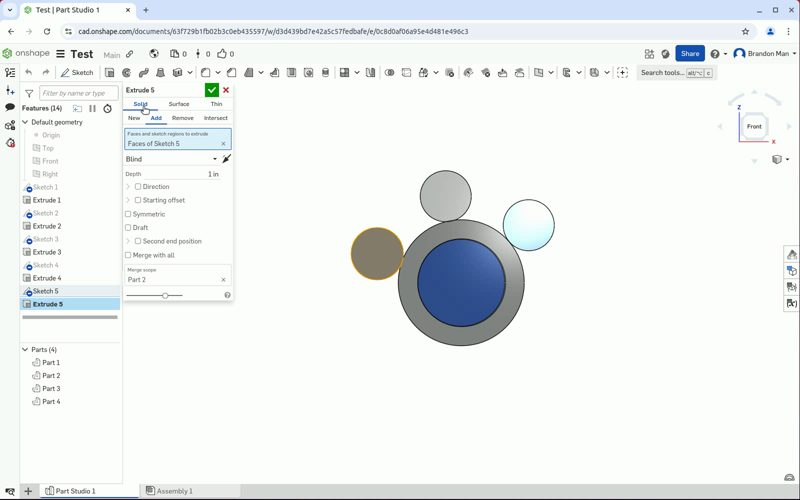
click(143, 106)
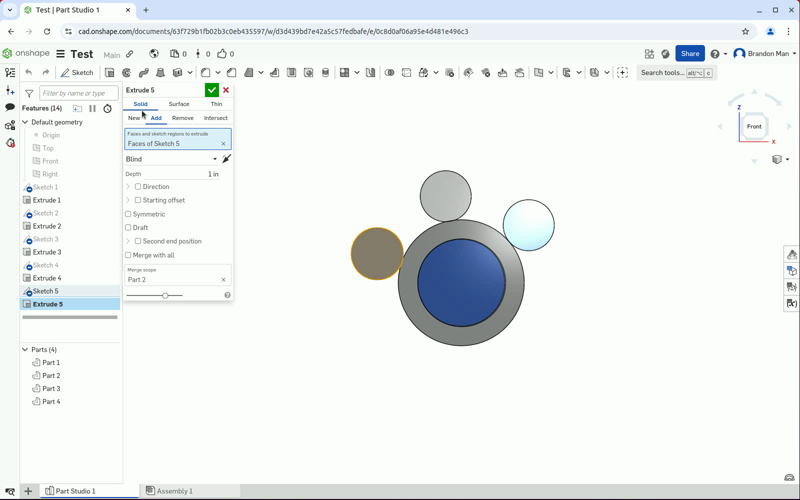
mouse_move(137, 120)
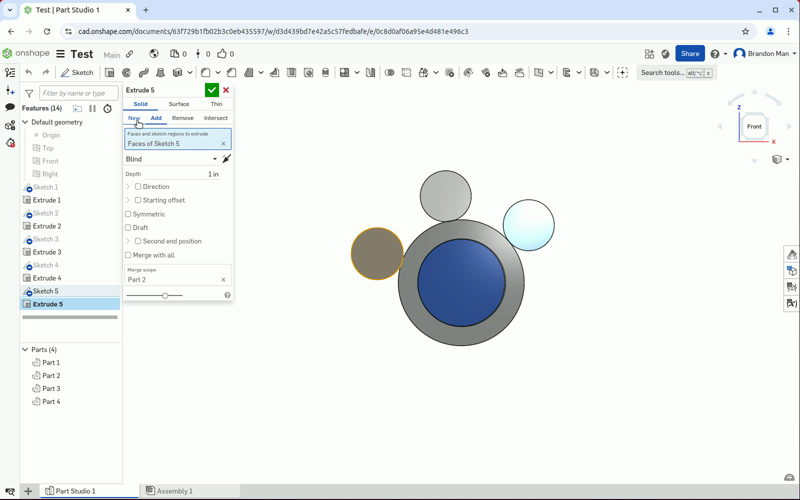
click(137, 120)
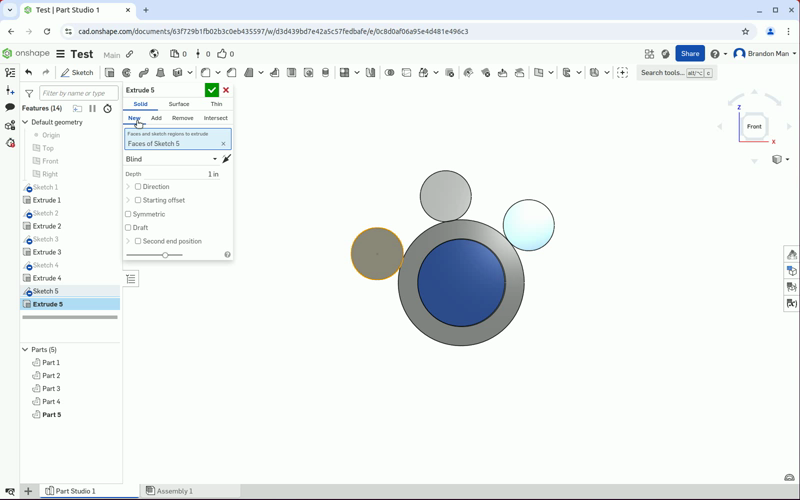
key(tab, 4)
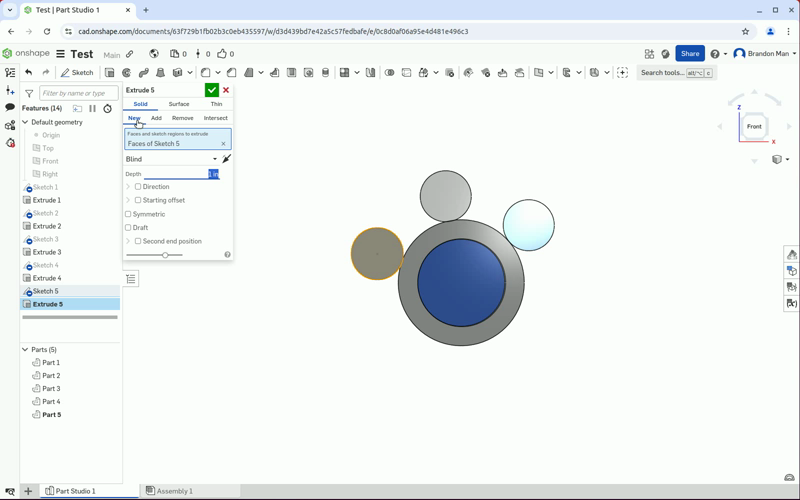
text(-41.402)
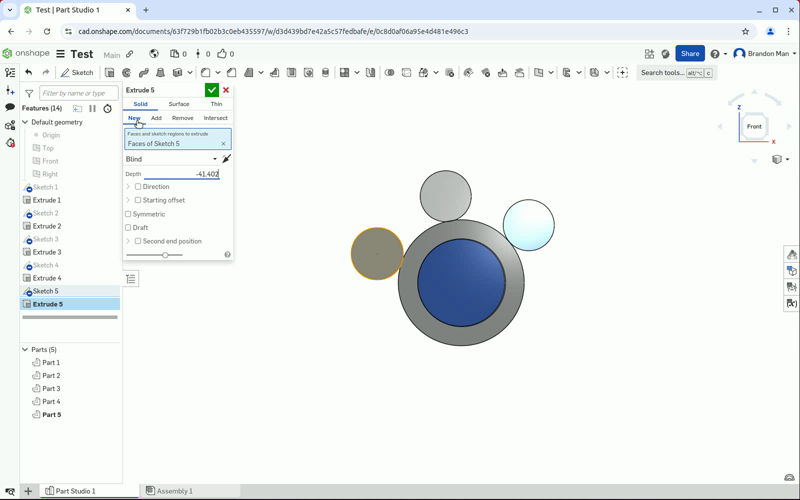
key(tab, 3)
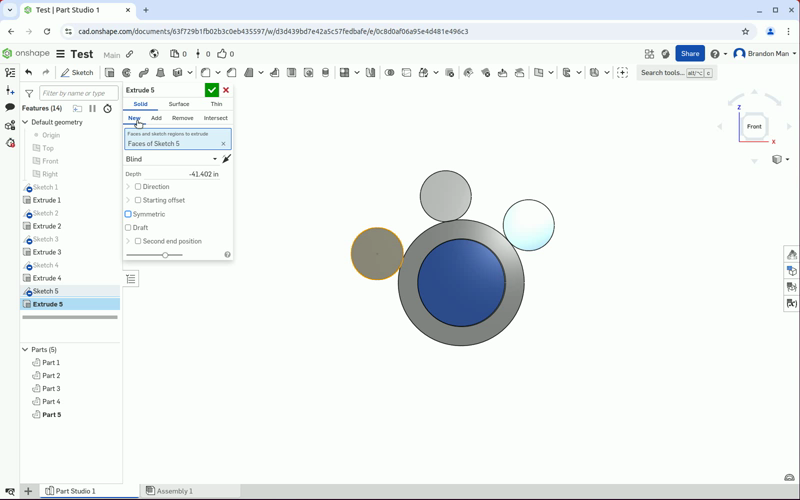
key(space)
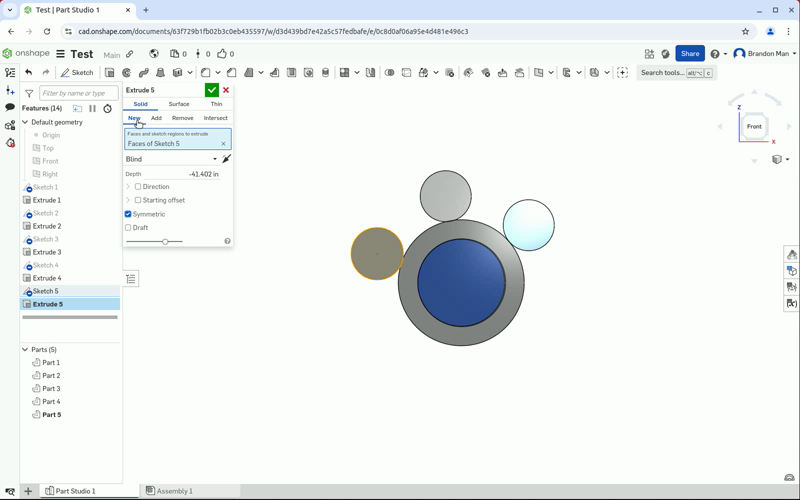
key(enter)
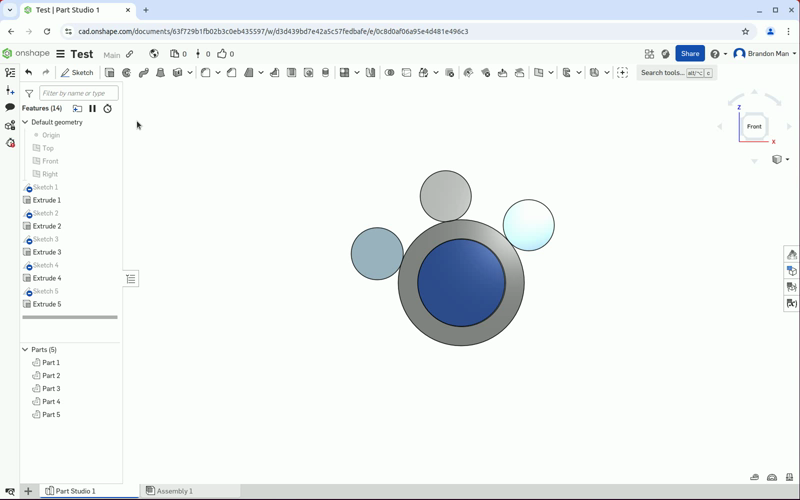
key(shift+h)
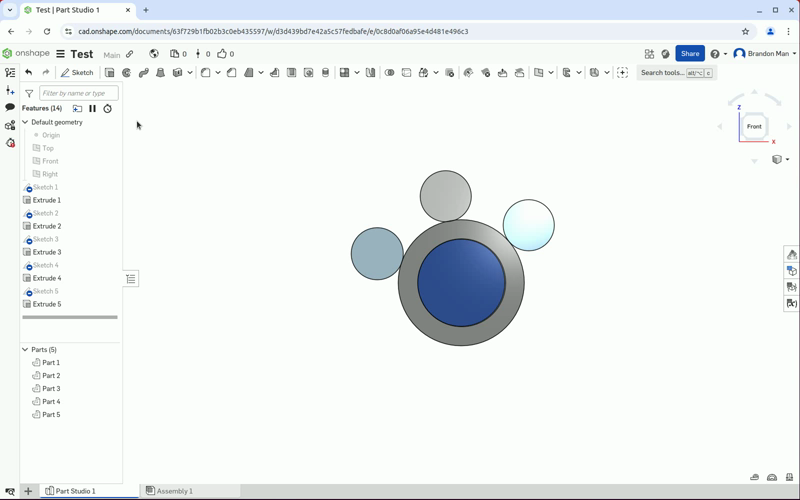
key(shift+h)
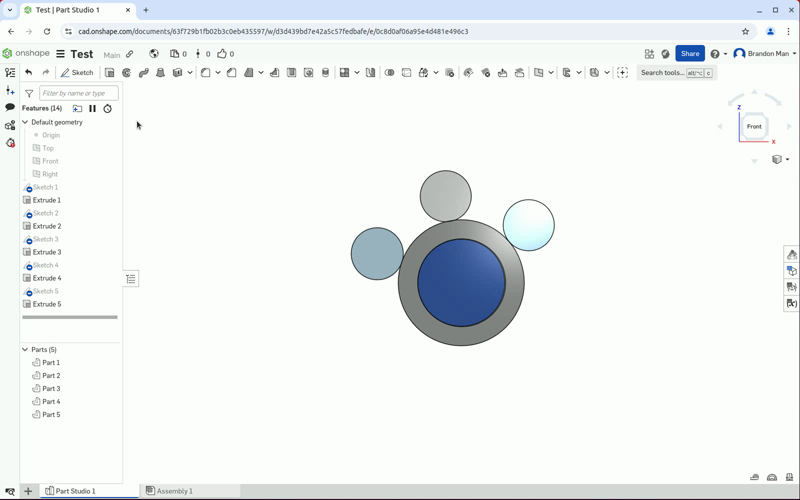
mouse_move(73, 189)
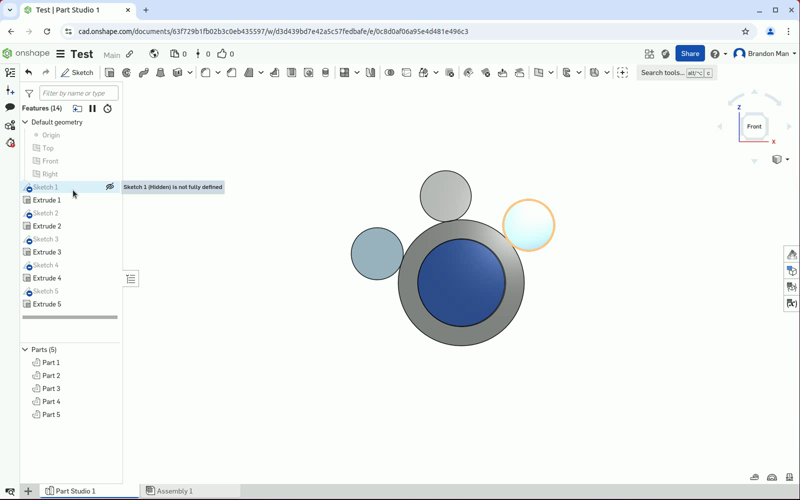
click(73, 189)
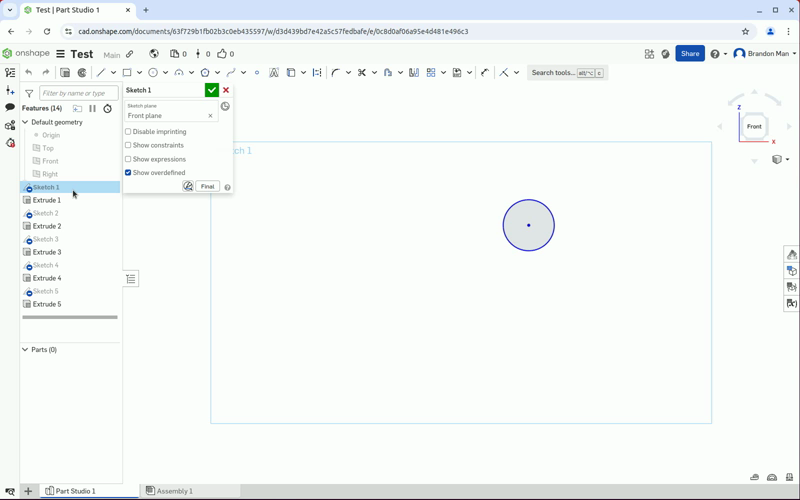
mouse_move(229, 92)
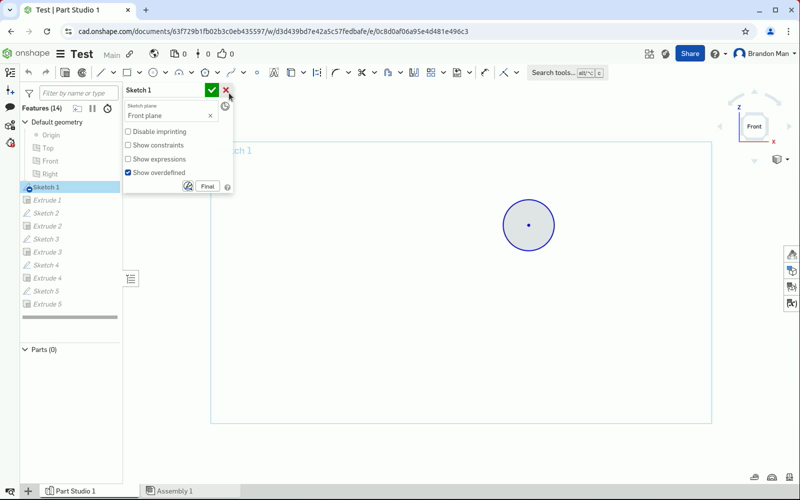
click(229, 92)
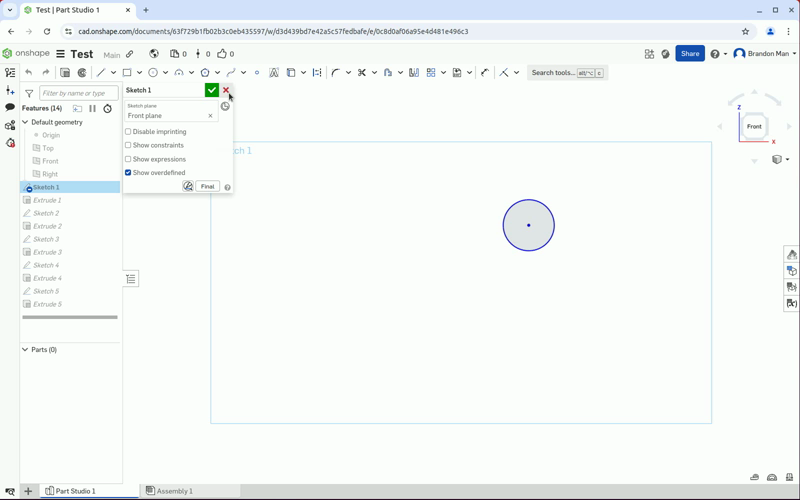
key(shift+s)
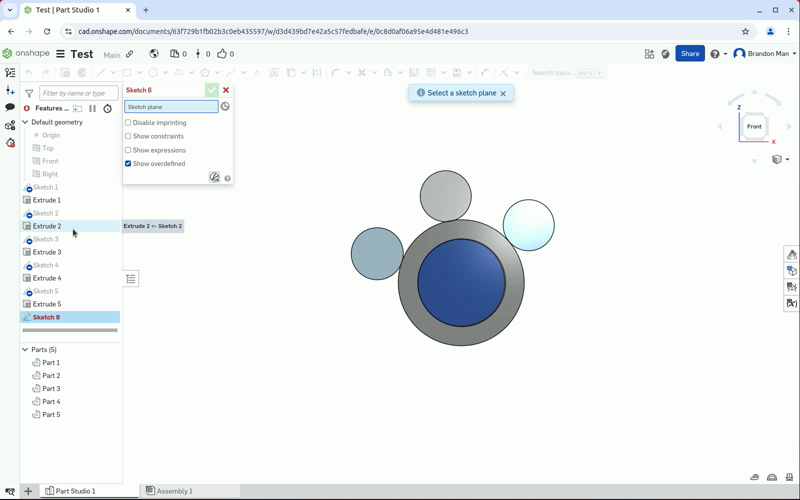
scroll(3)
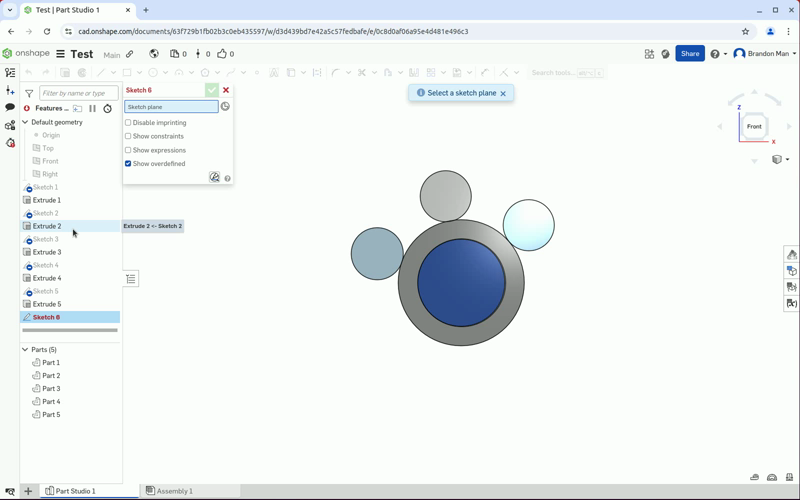
mouse_move(73, 163)
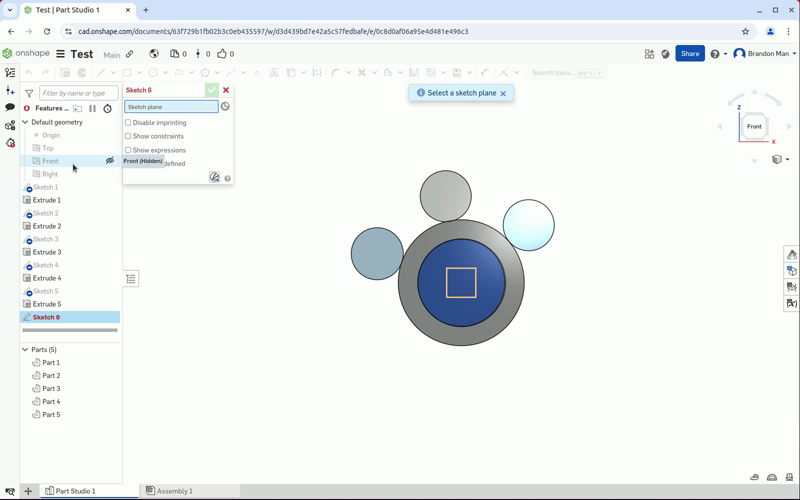
click(73, 163)
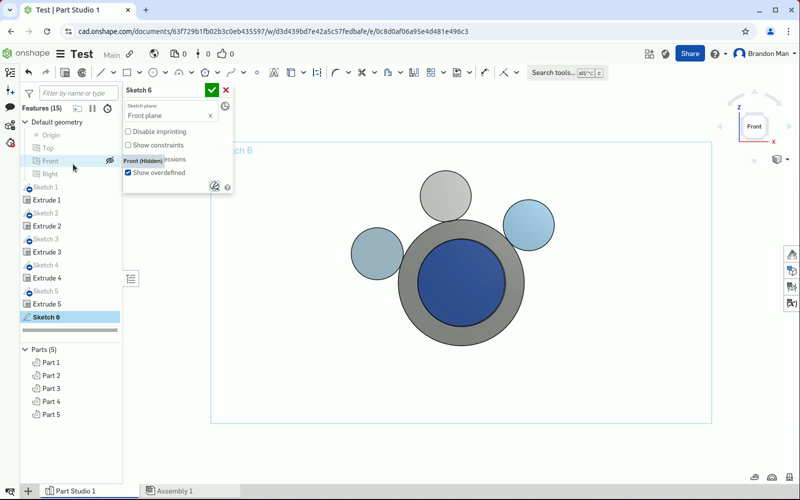
mouse_move(73, 352)
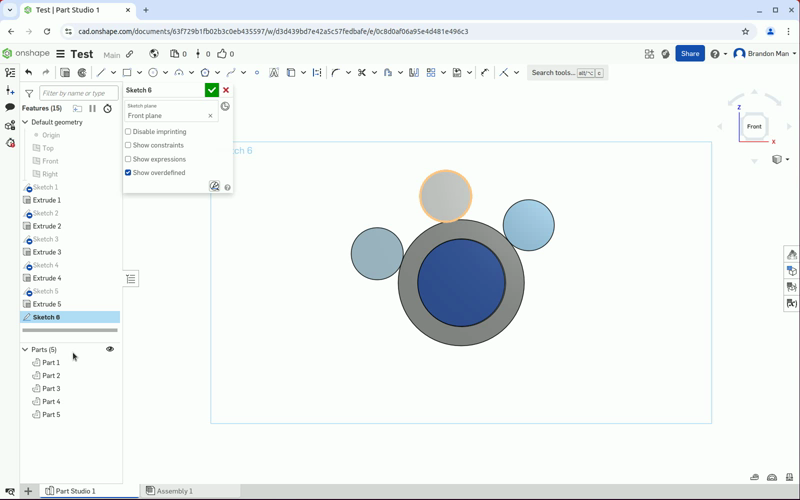
key(y)
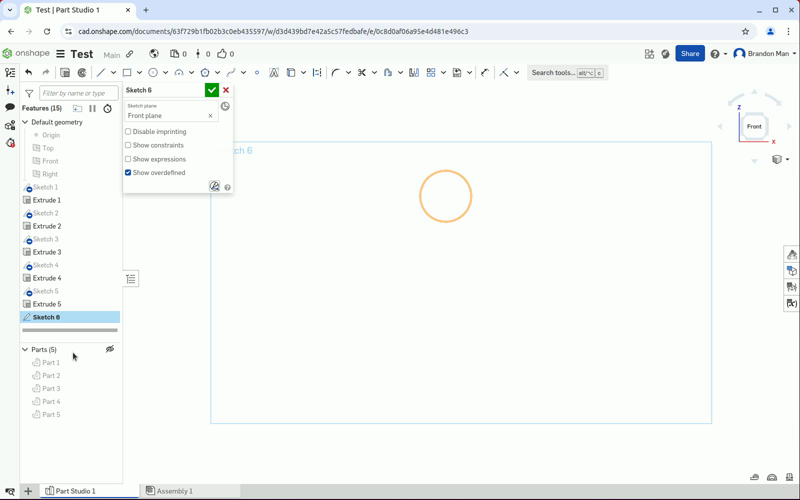
key(c)
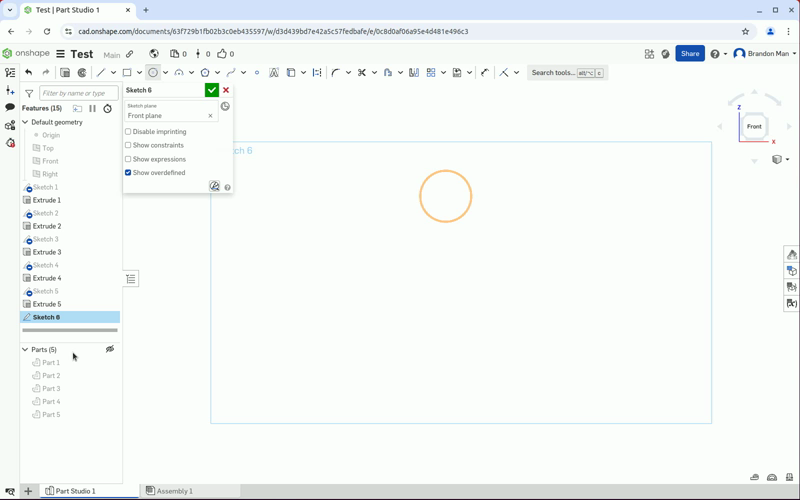
key_down(shift)
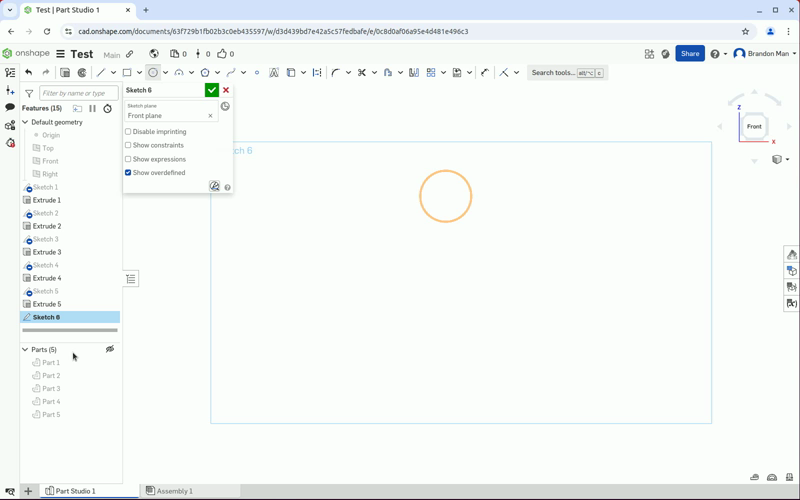
mouse_move(393, 340)
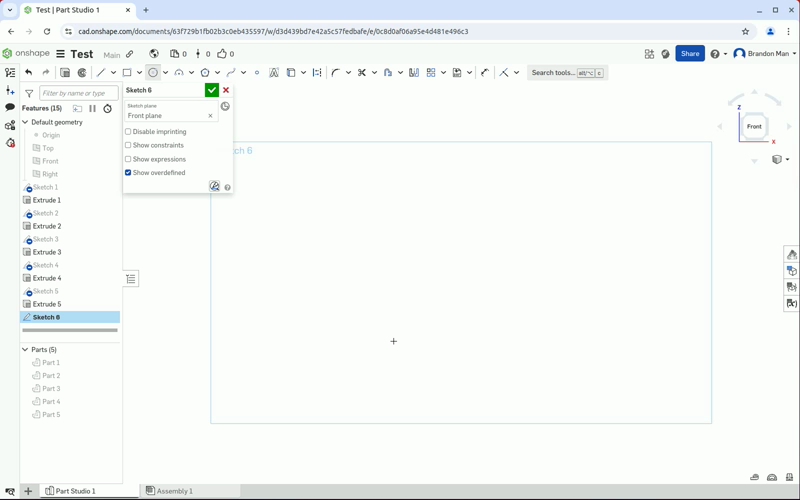
click(393, 340)
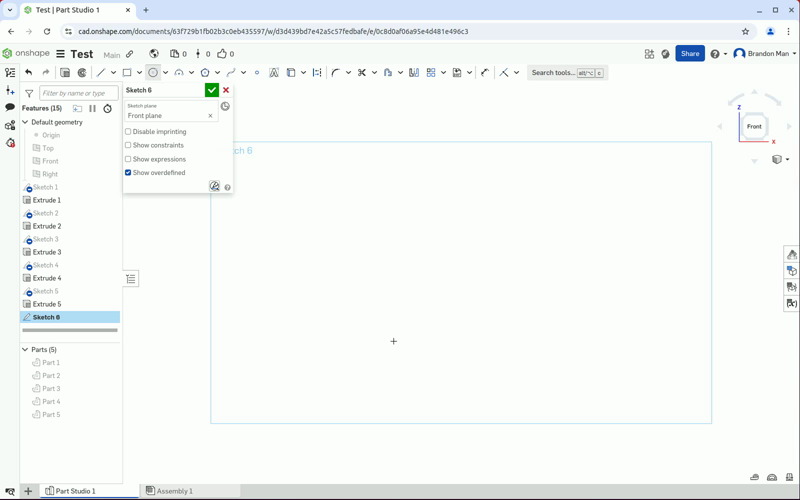
key_up(shift)
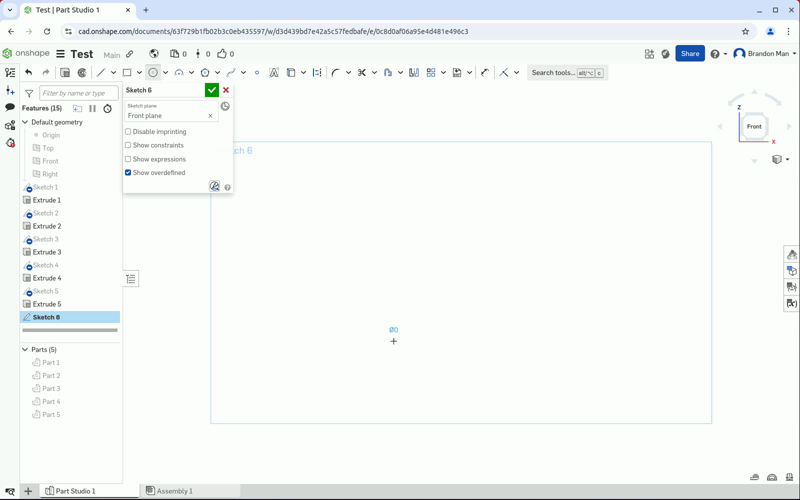
mouse_move(419, 340)
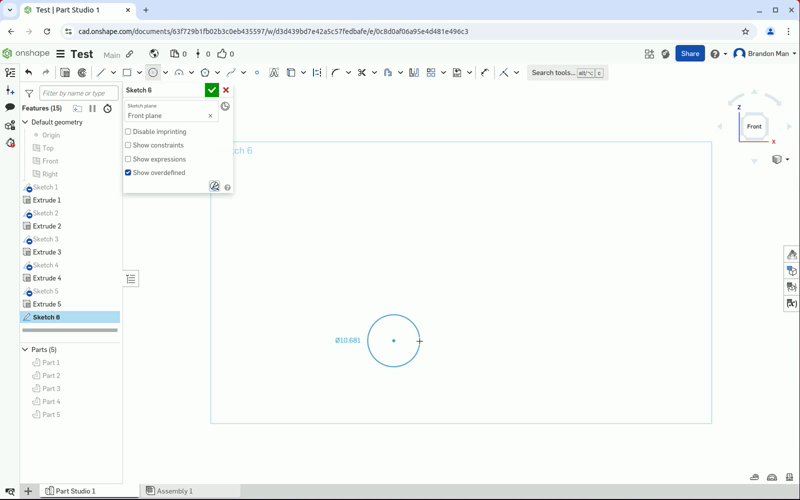
click(419, 340)
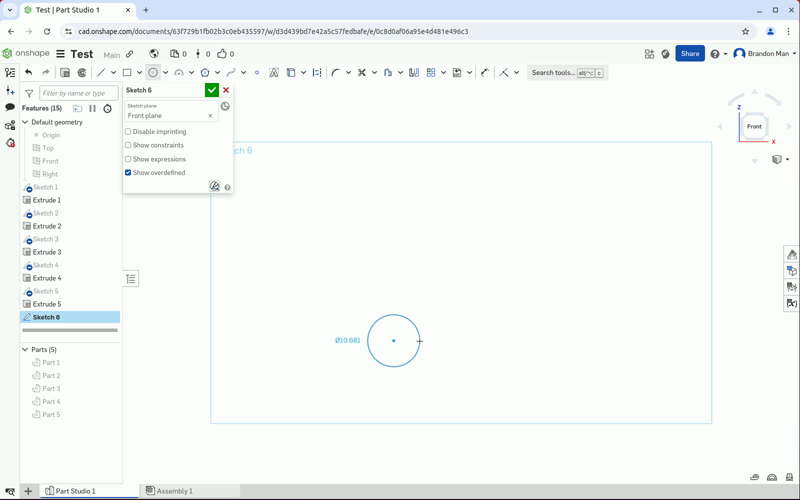
key(esc)
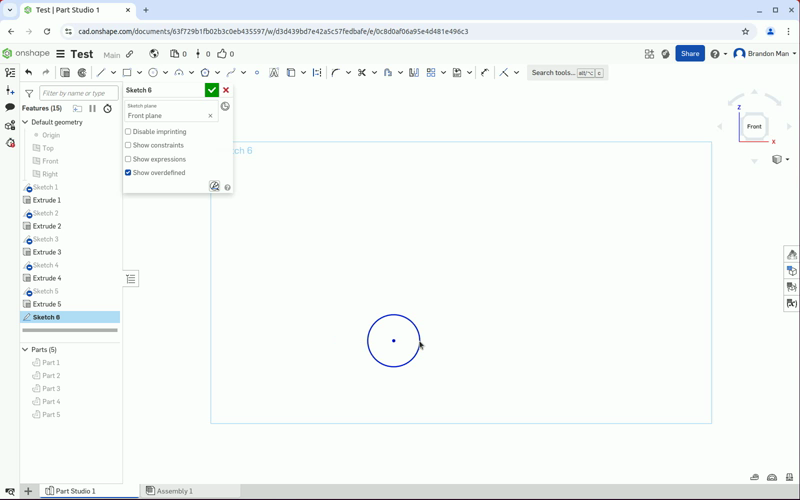
mouse_move(392, 329)
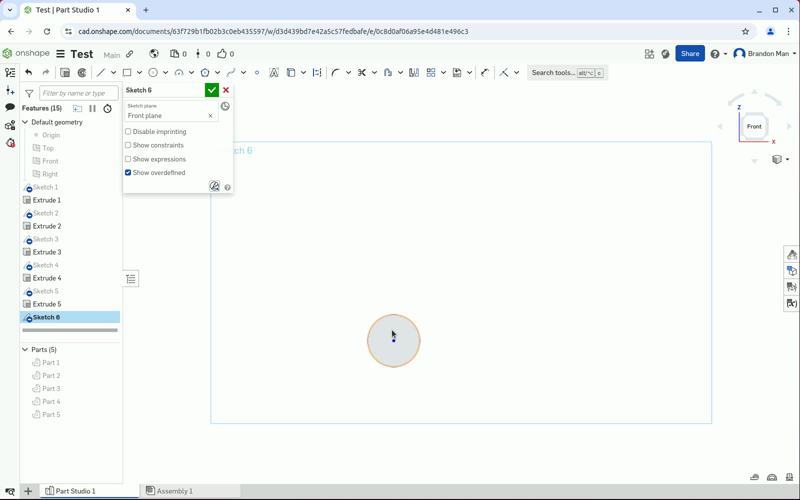
click(392, 329)
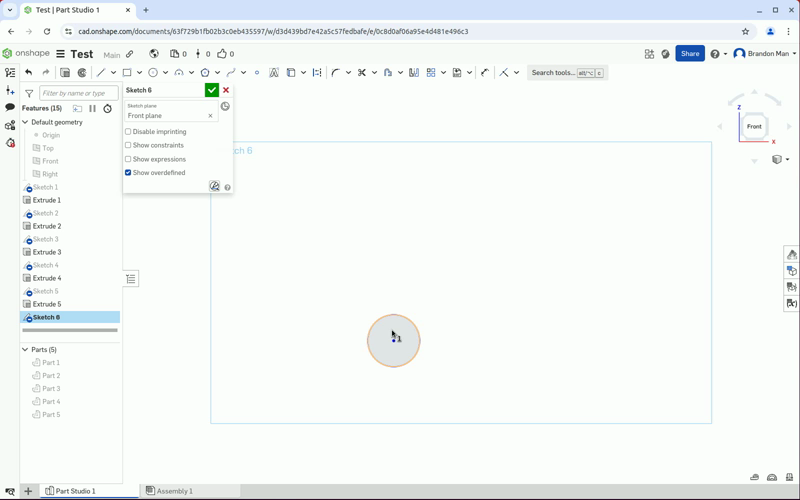
mouse_move(73, 352)
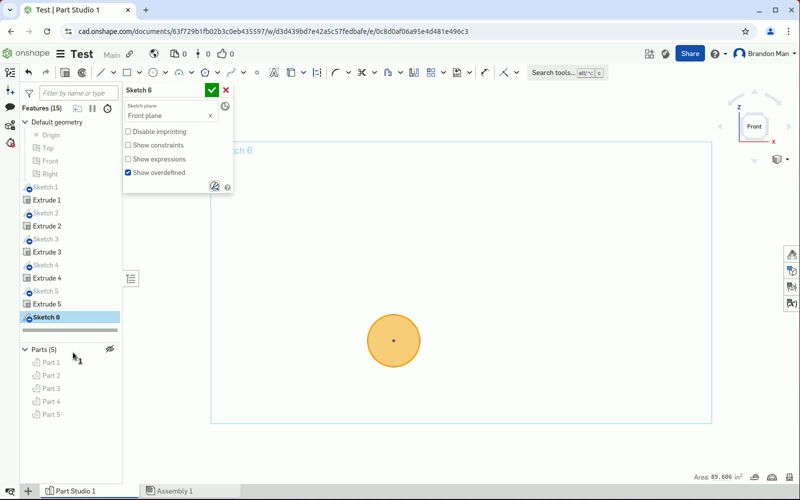
key(shift+y)
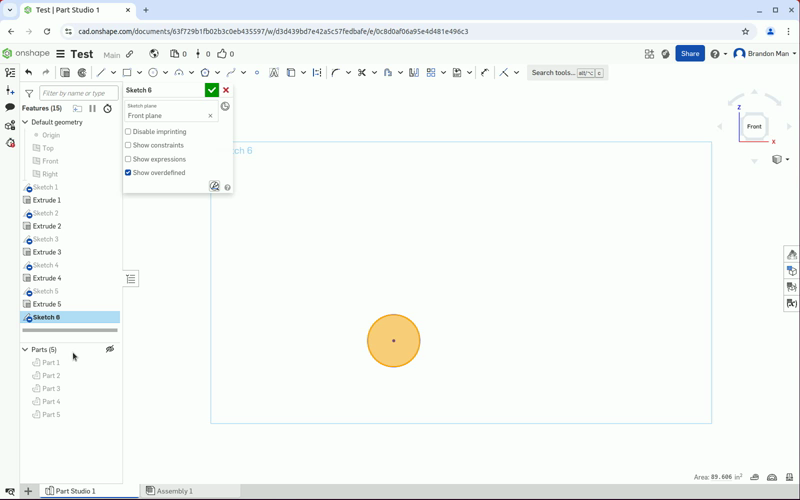
key(shift+e)
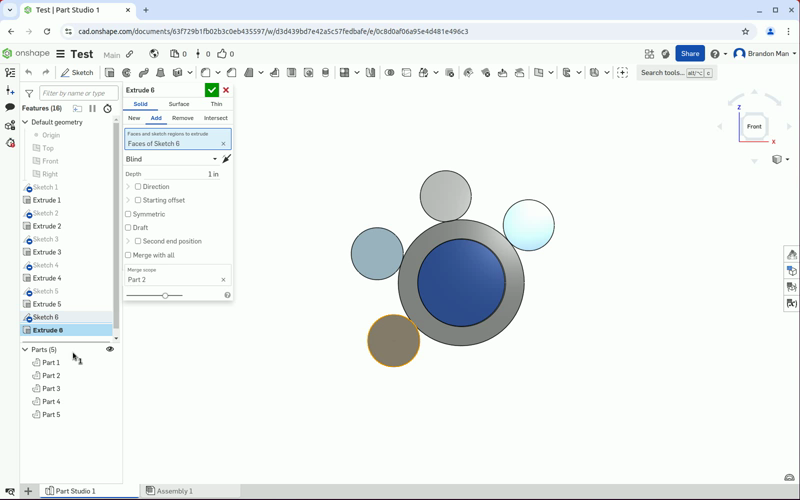
mouse_move(143, 106)
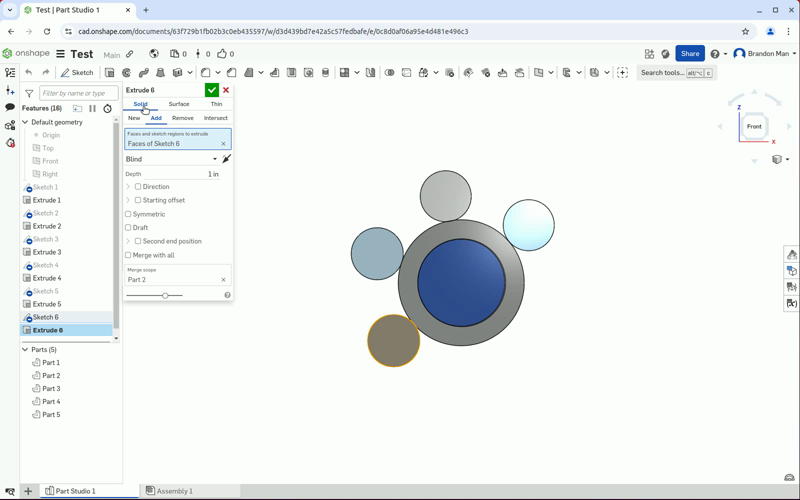
click(143, 106)
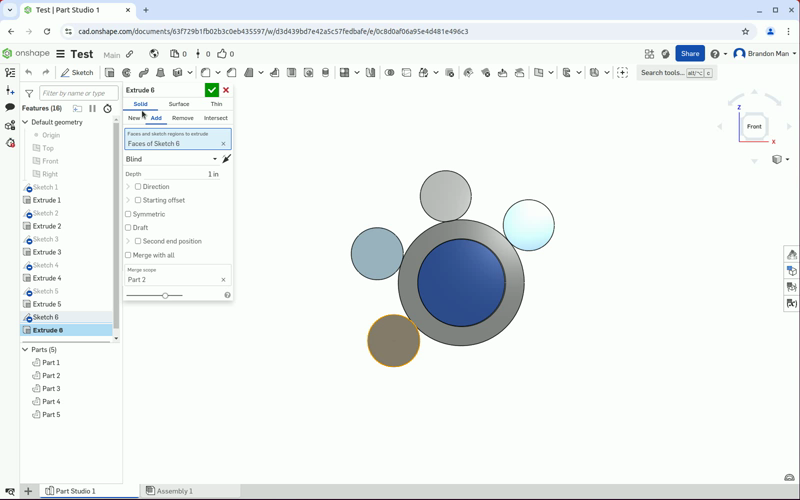
mouse_move(137, 120)
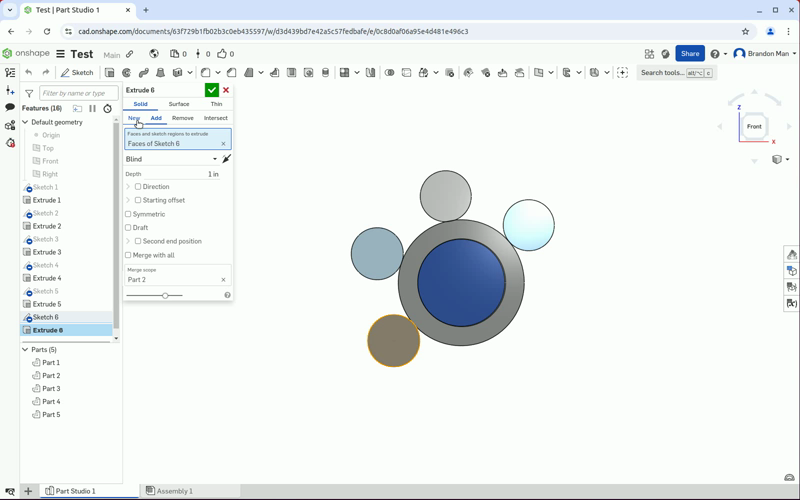
click(137, 120)
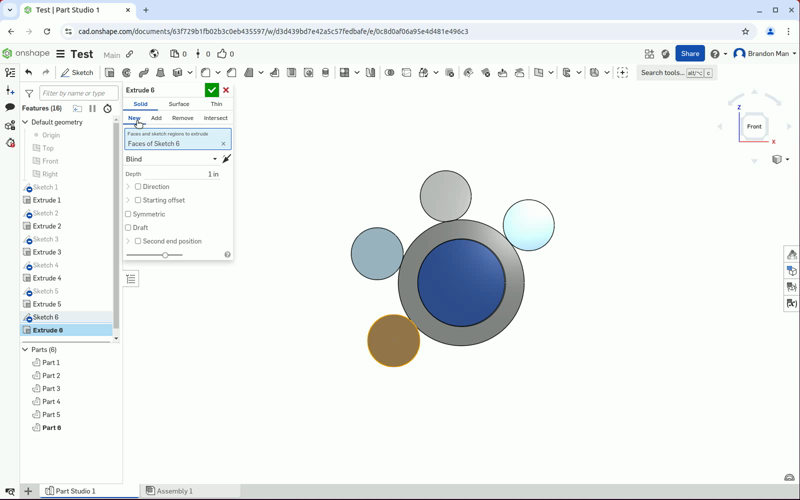
key(tab, 4)
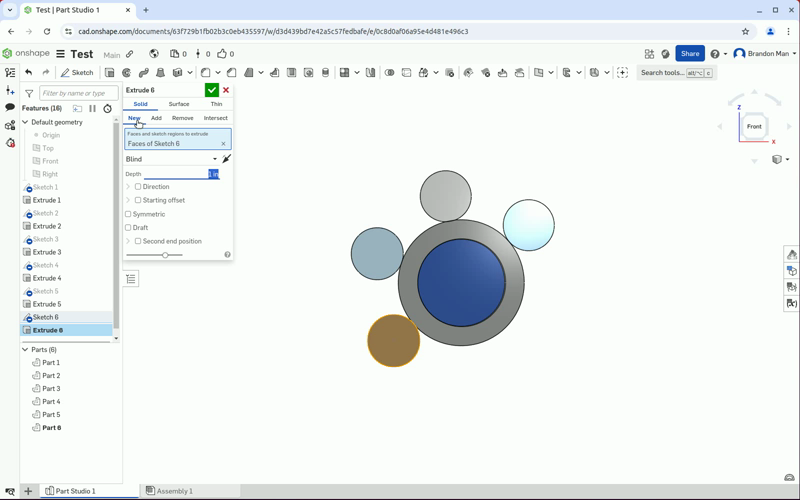
text(-41.402)
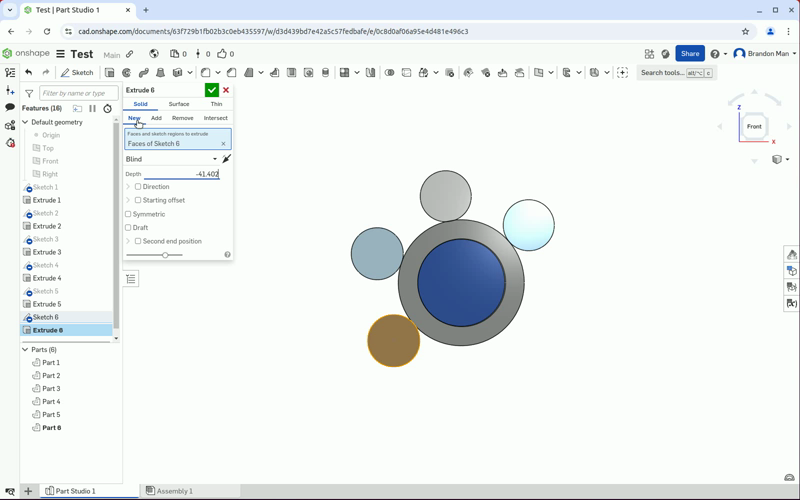
key(tab, 3)
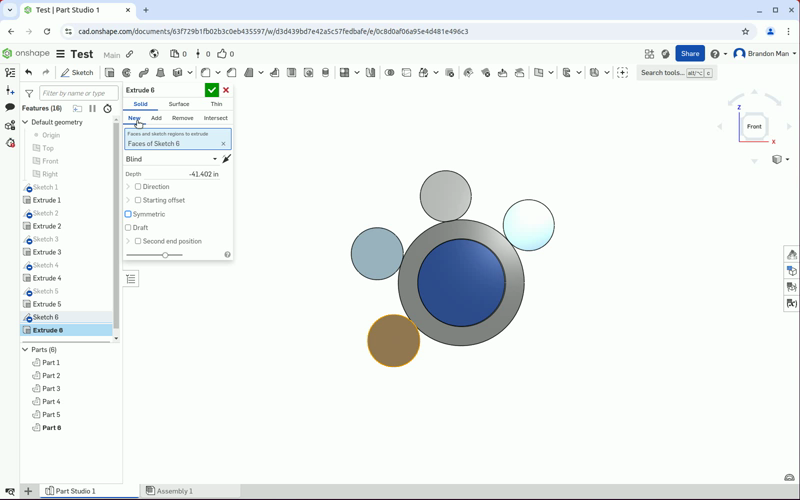
key(space)
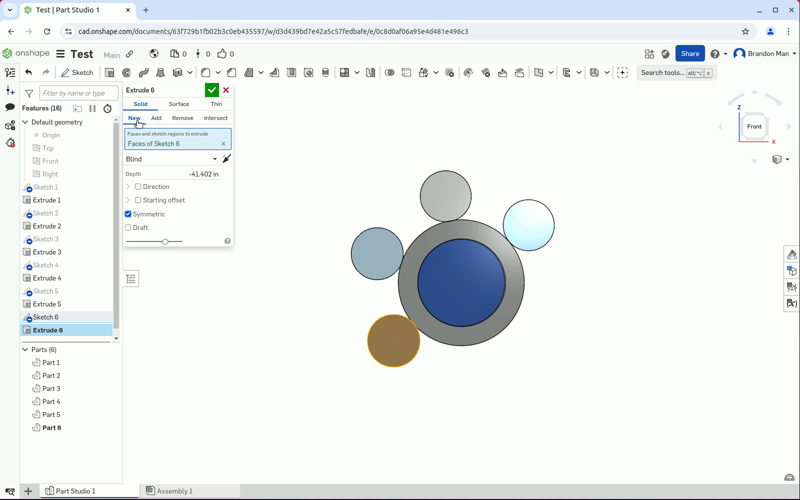
key(enter)
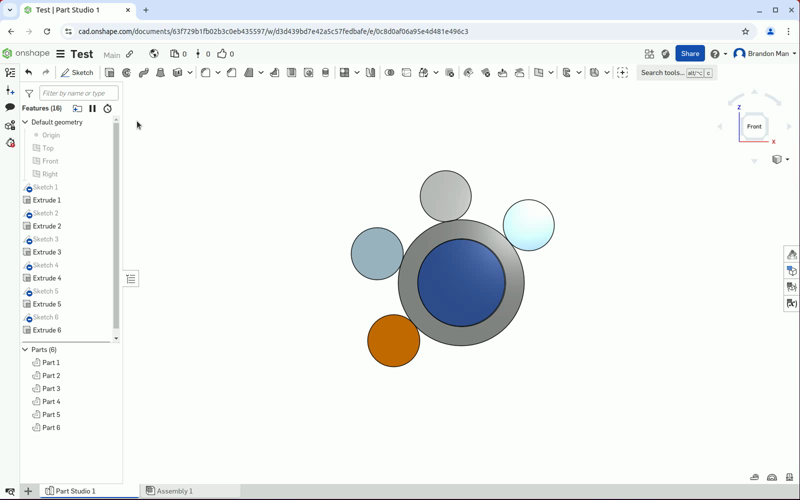
key(shift+h)
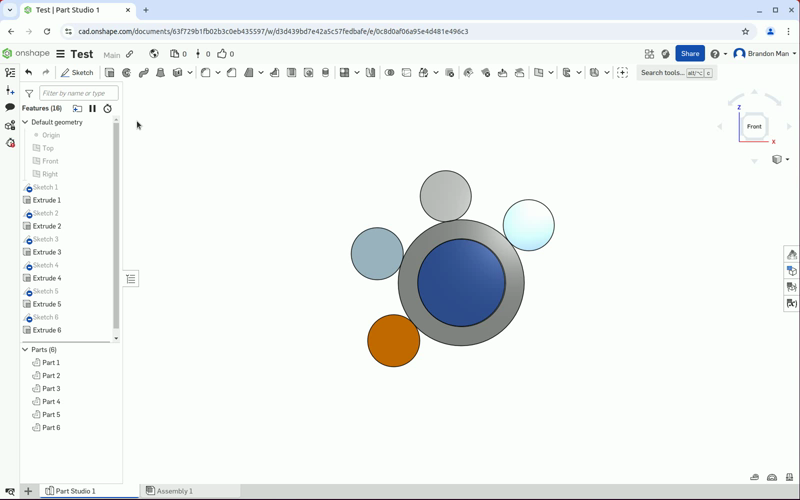
key(shift+h)
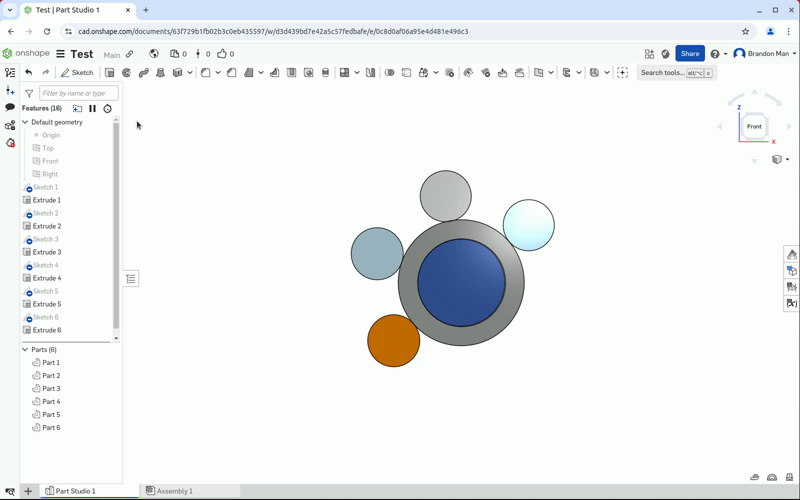
mouse_move(69, 189)
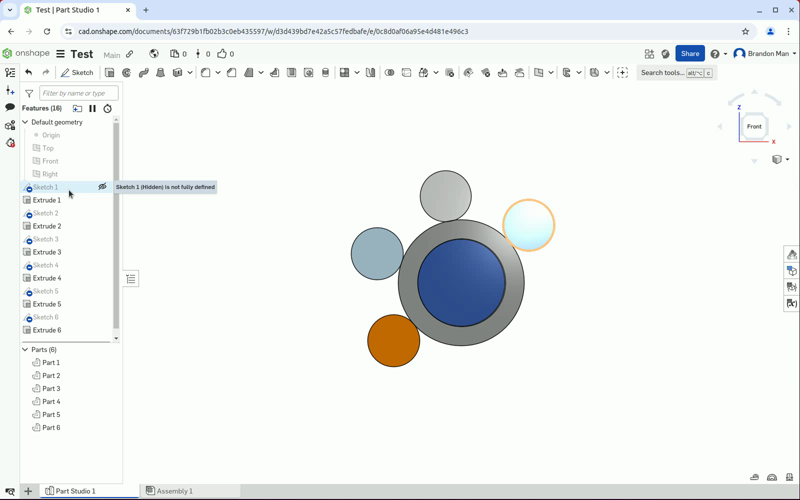
click(69, 189)
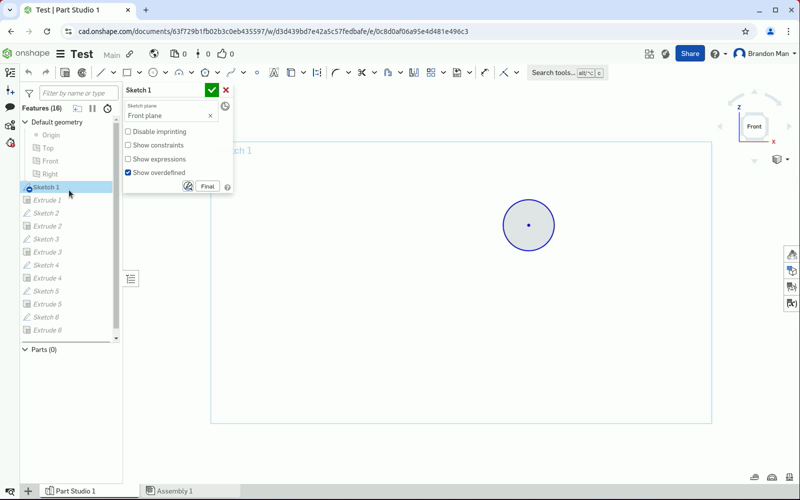
mouse_move(229, 92)
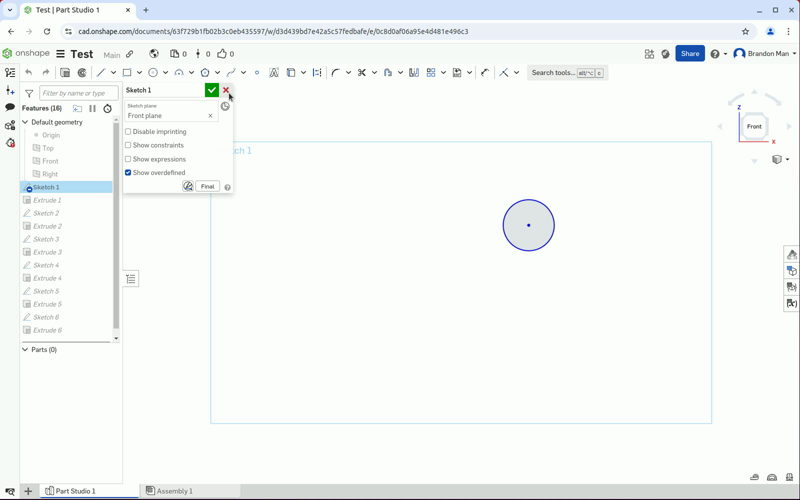
click(229, 92)
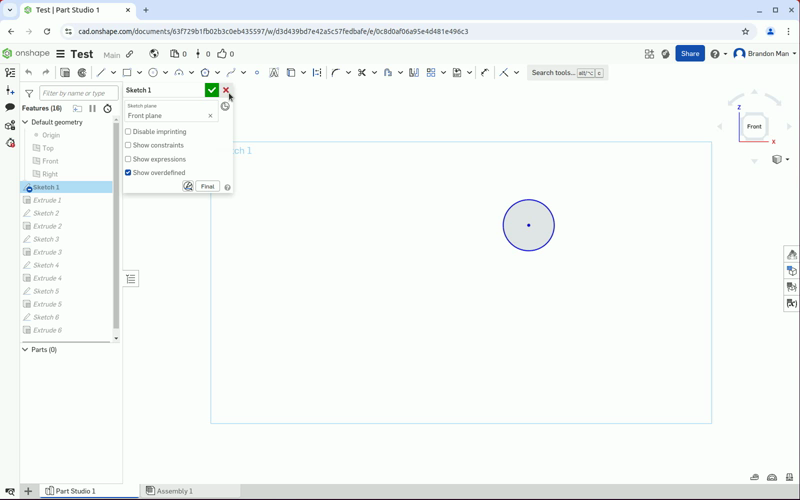
key(shift+s)
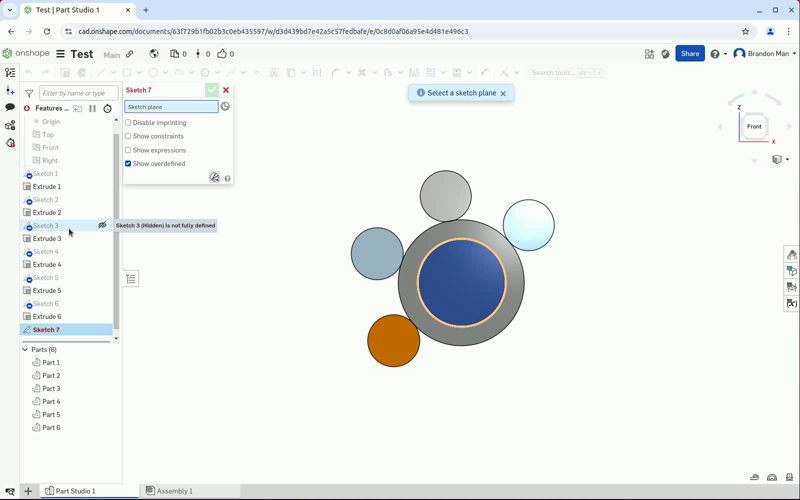
scroll(3)
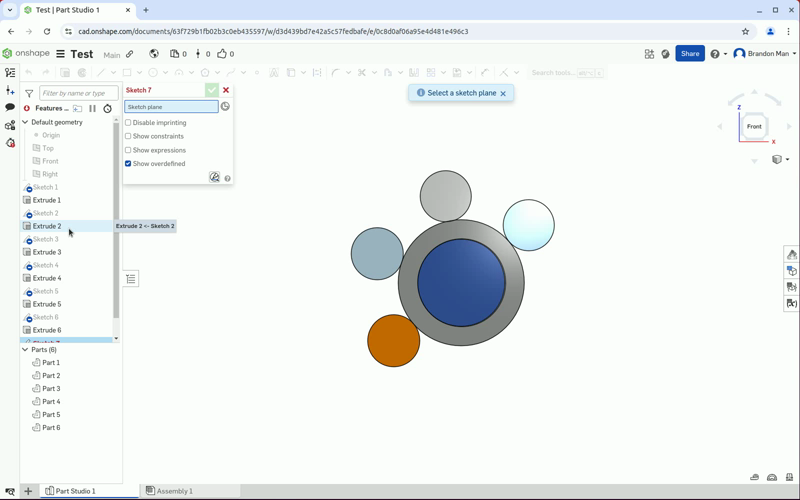
mouse_move(69, 163)
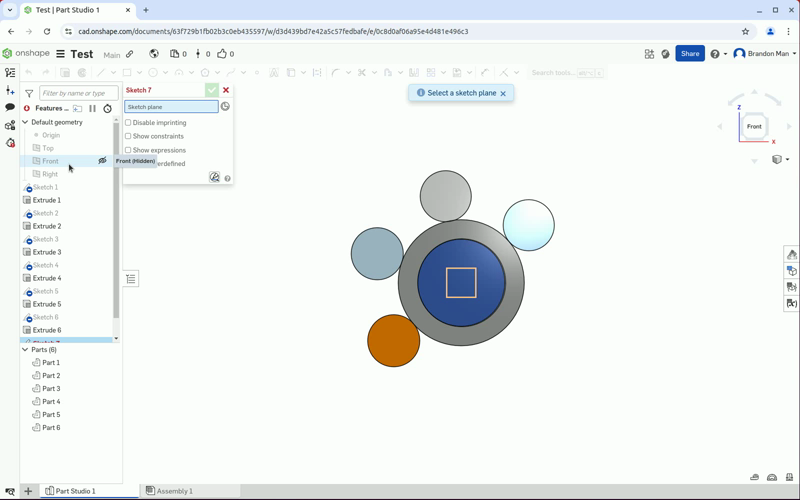
click(69, 163)
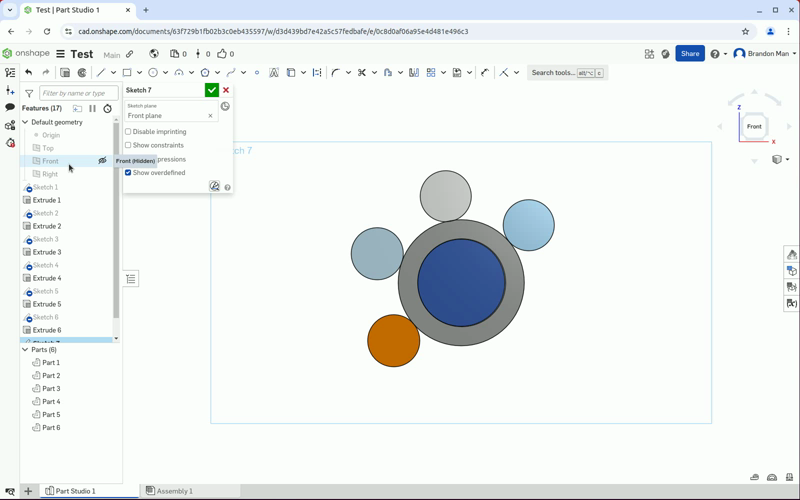
mouse_move(73, 352)
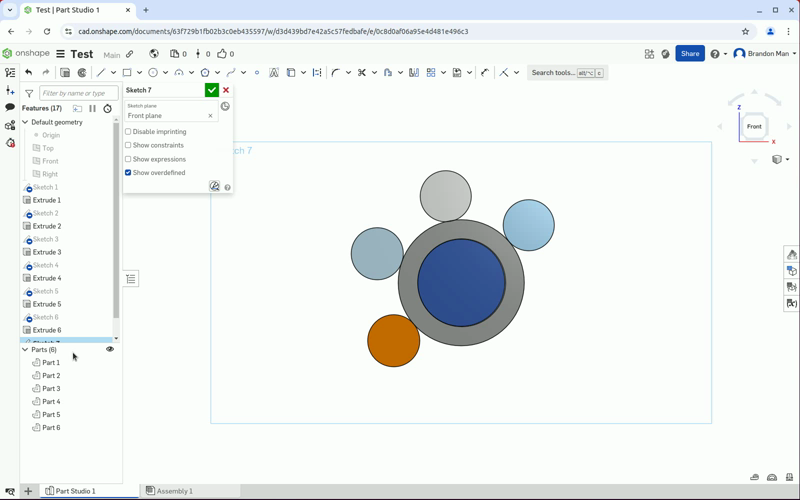
key(y)
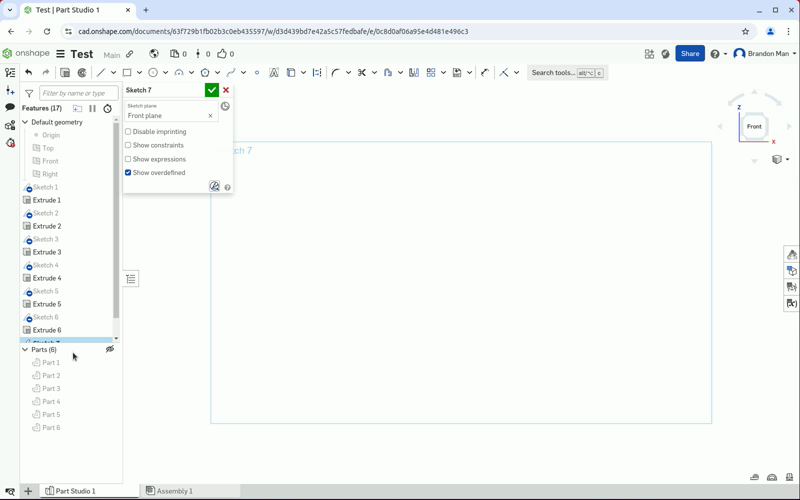
key(c)
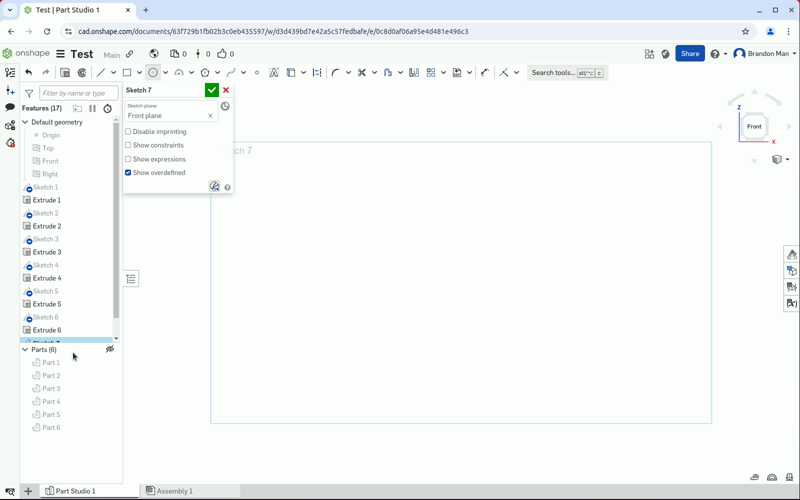
key_down(shift)
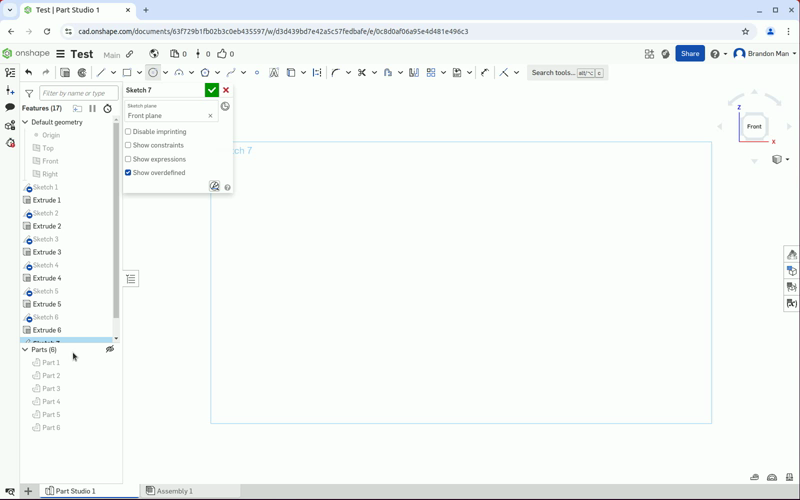
mouse_move(477, 369)
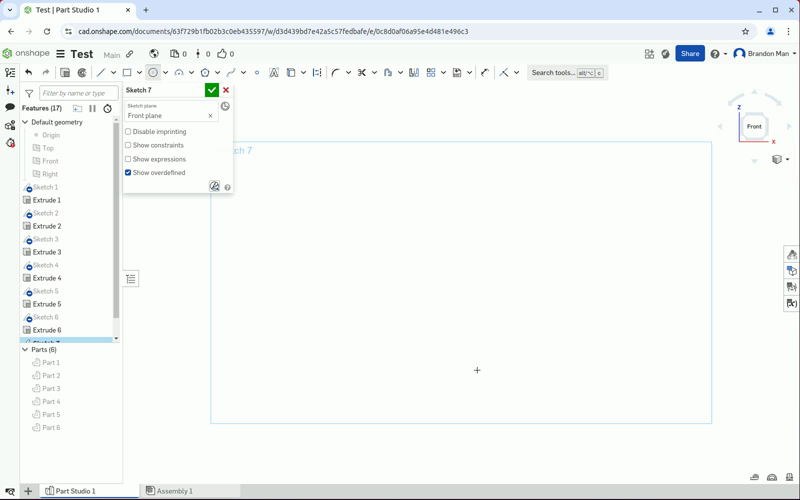
click(477, 369)
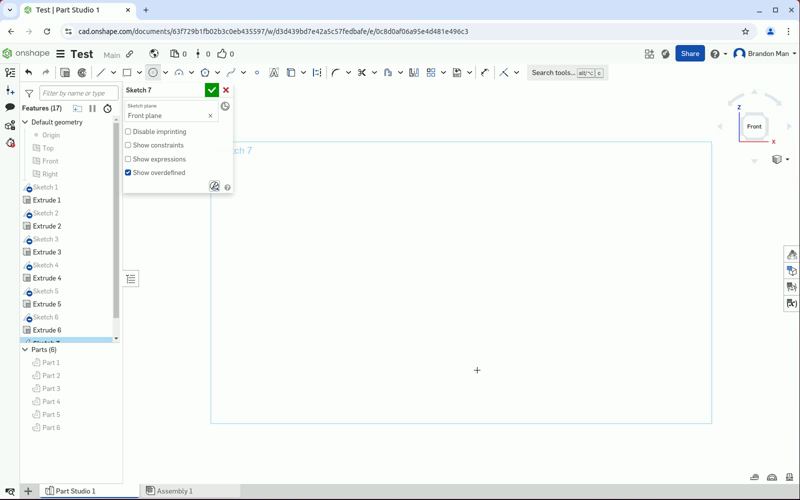
key_up(shift)
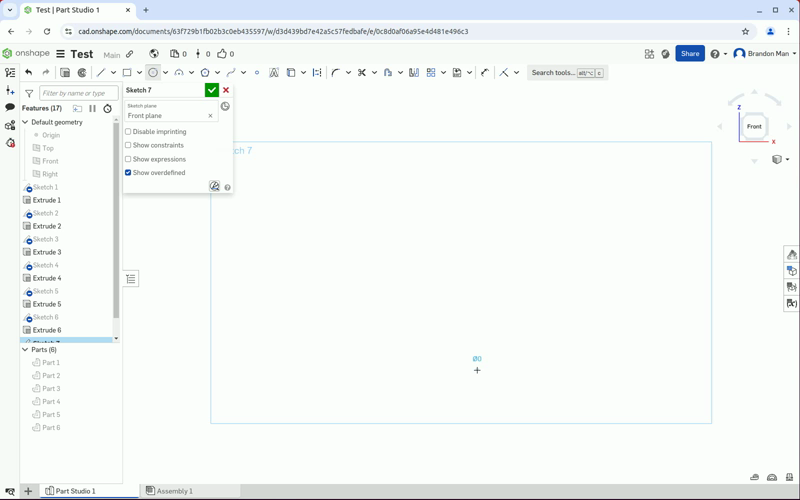
mouse_move(503, 369)
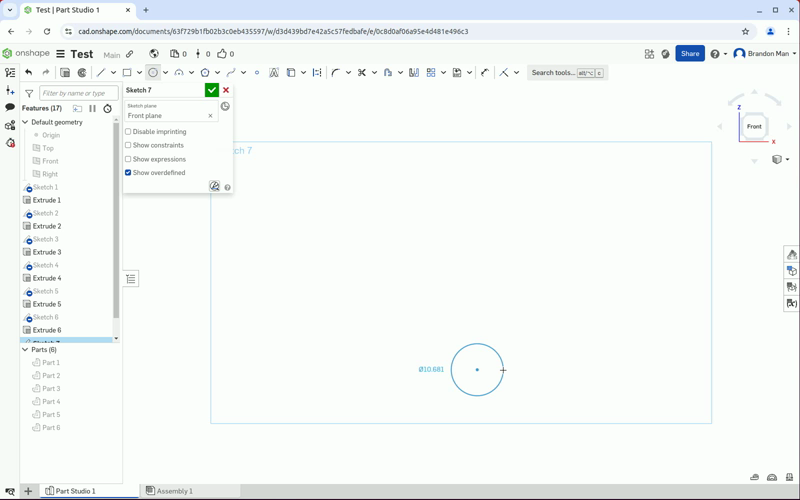
click(503, 369)
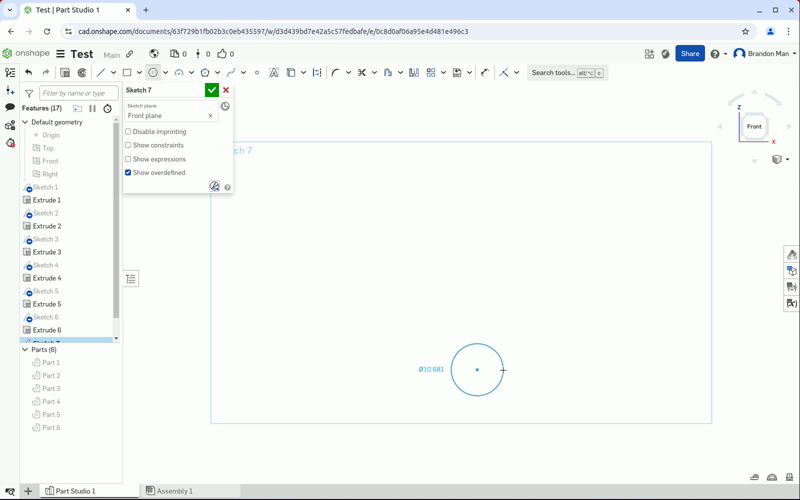
key(esc)
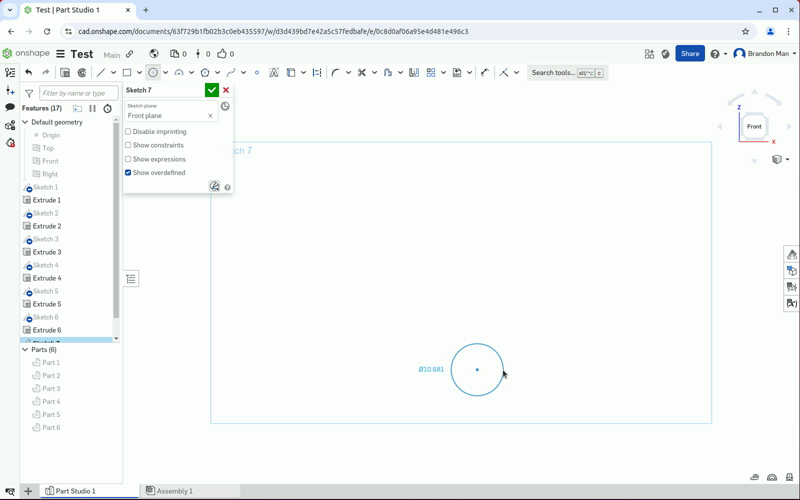
mouse_move(498, 364)
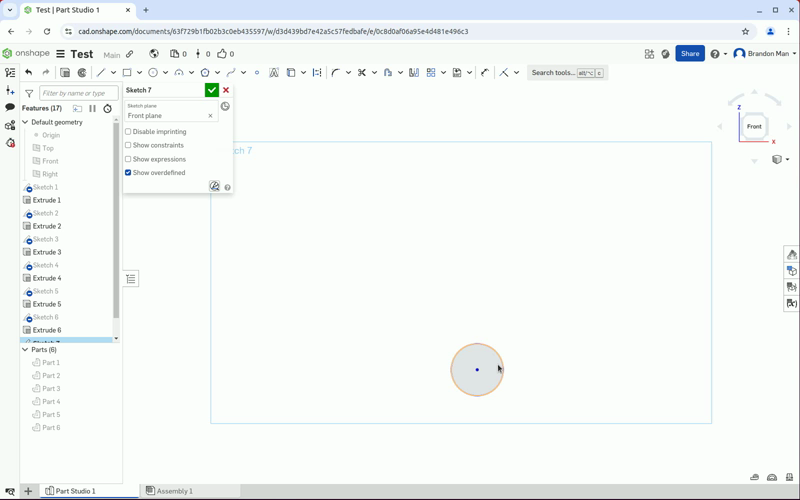
click(498, 364)
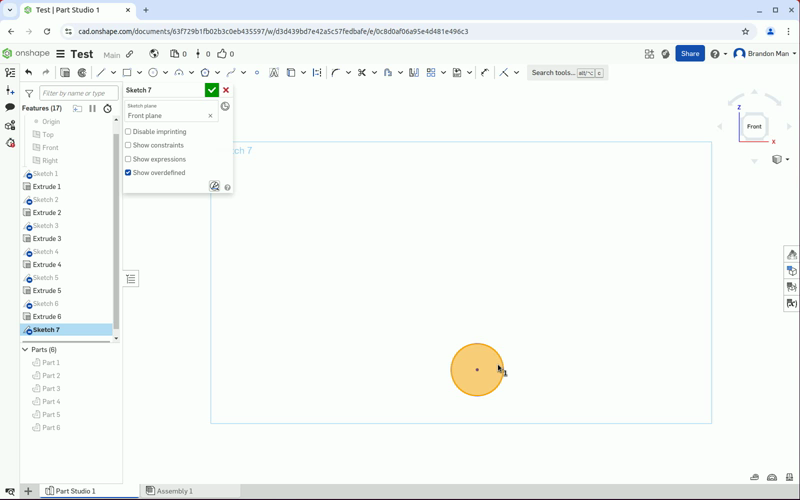
mouse_move(73, 352)
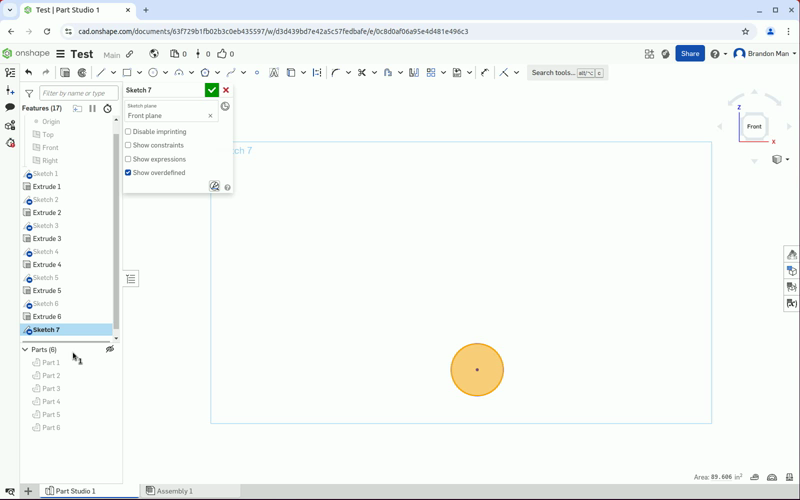
key(shift+y)
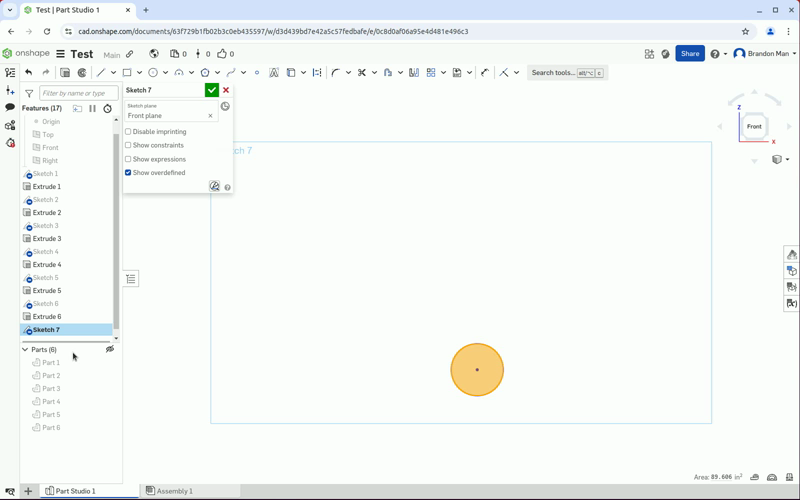
key(shift+e)
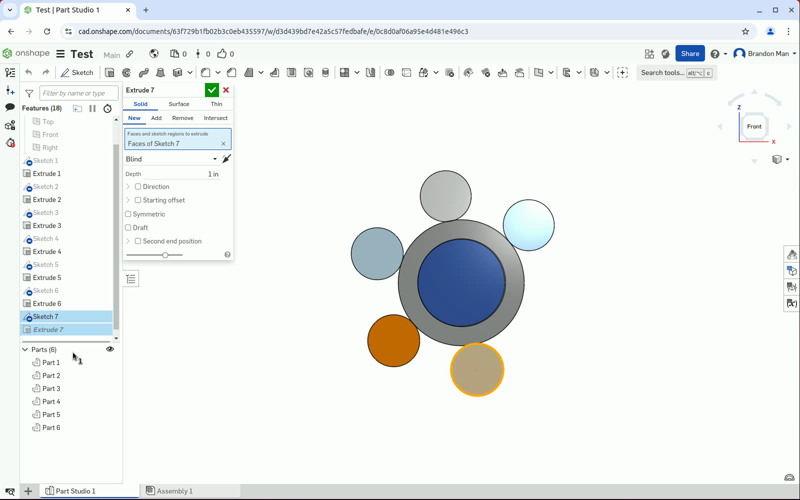
mouse_move(143, 106)
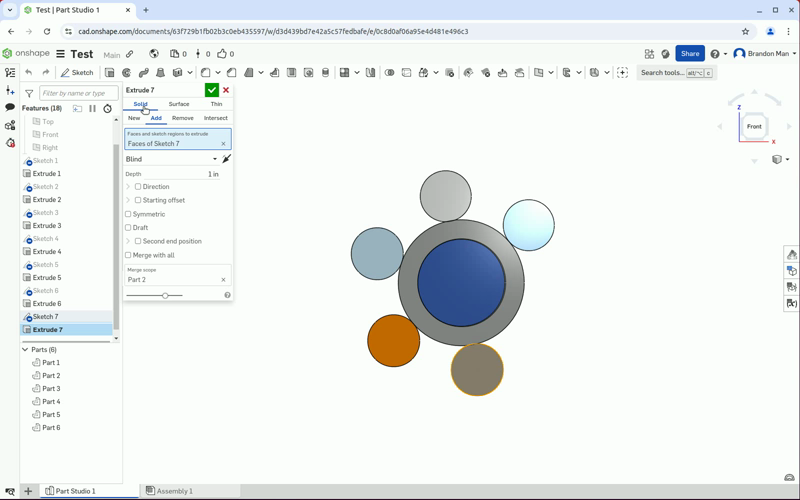
click(143, 106)
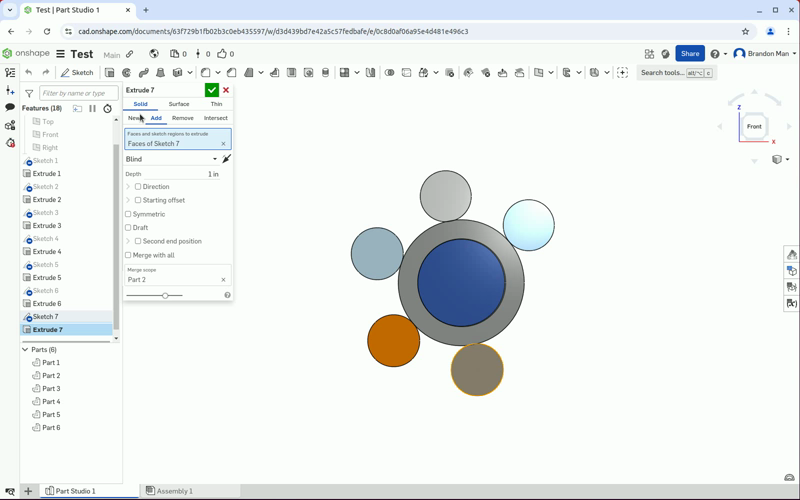
mouse_move(137, 120)
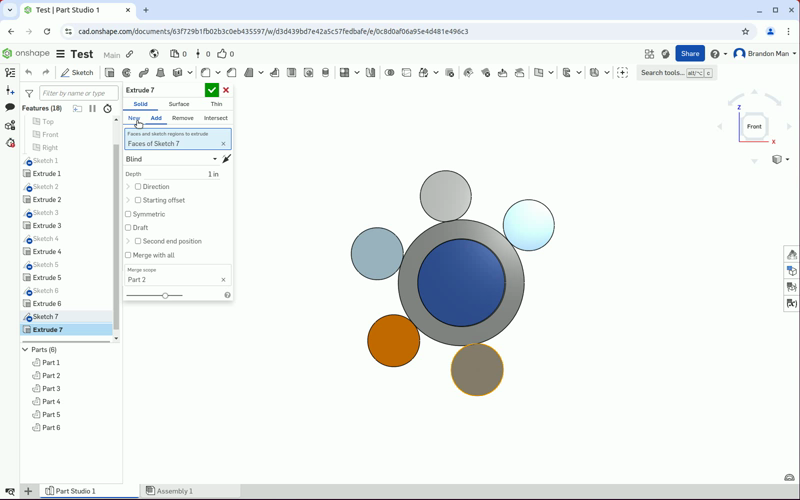
click(137, 120)
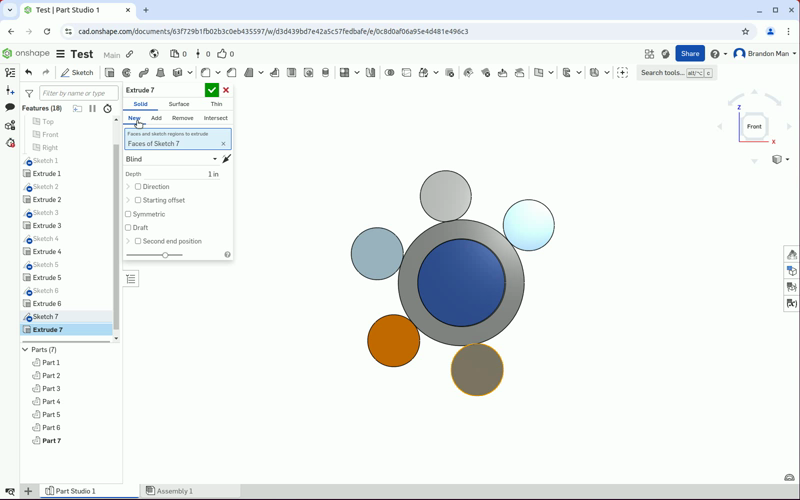
key(tab, 4)
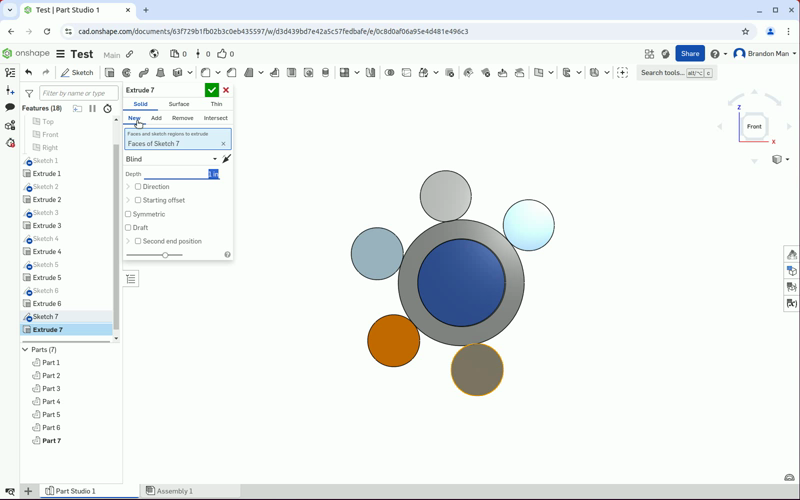
text(-41.402)
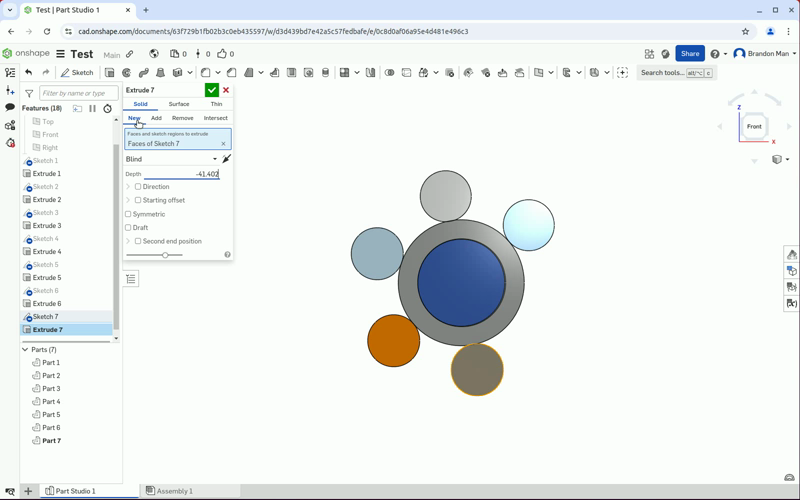
key(tab, 3)
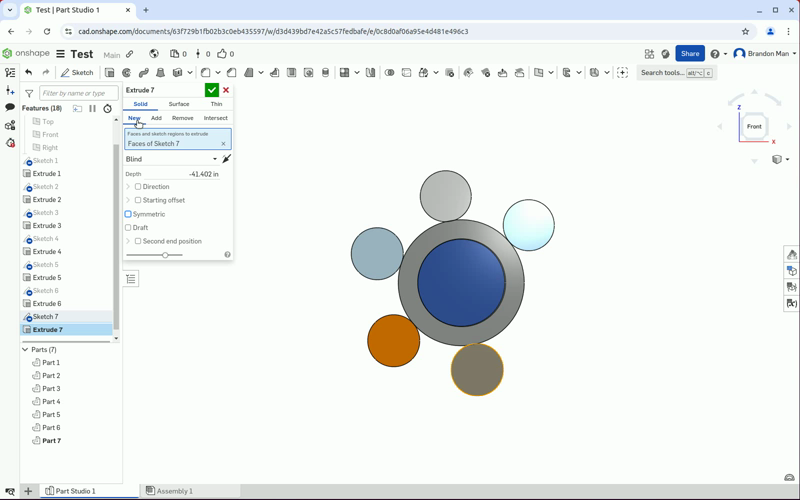
key(space)
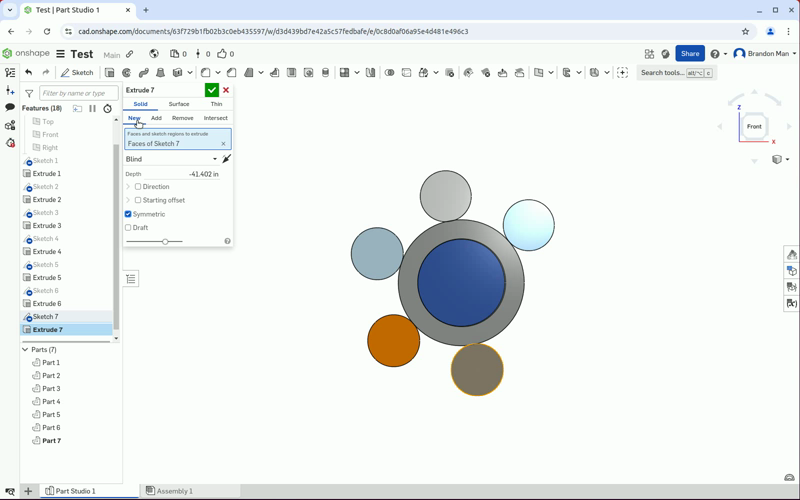
key(enter)
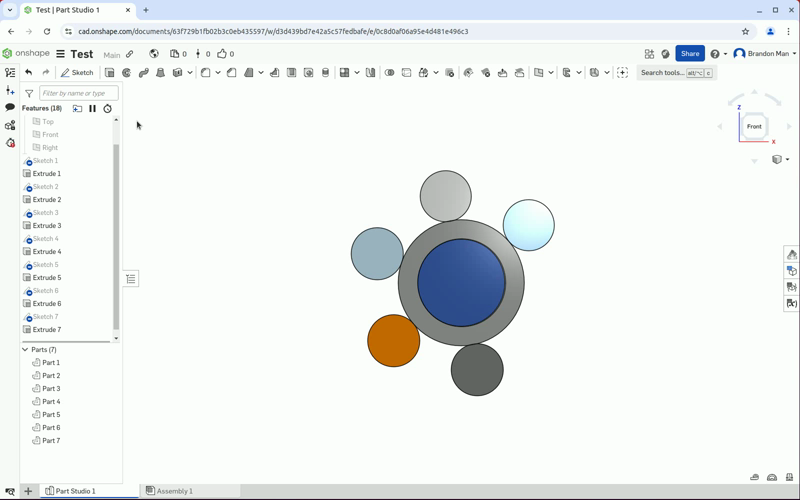
key(shift+h)
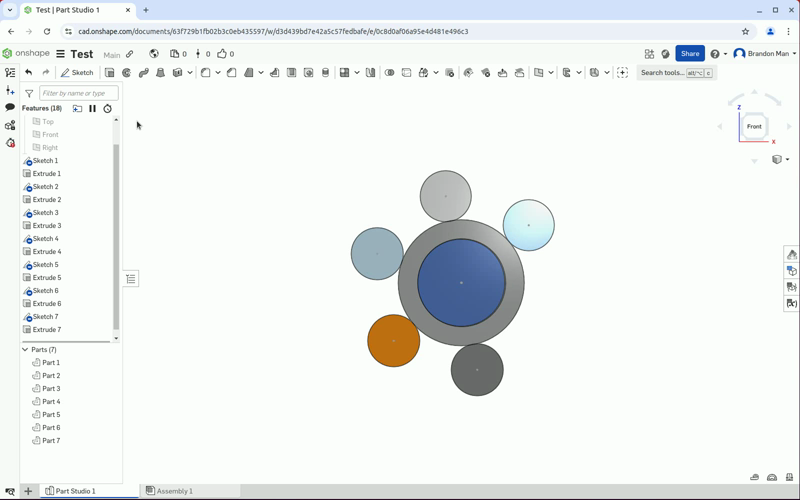
key(shift+h)
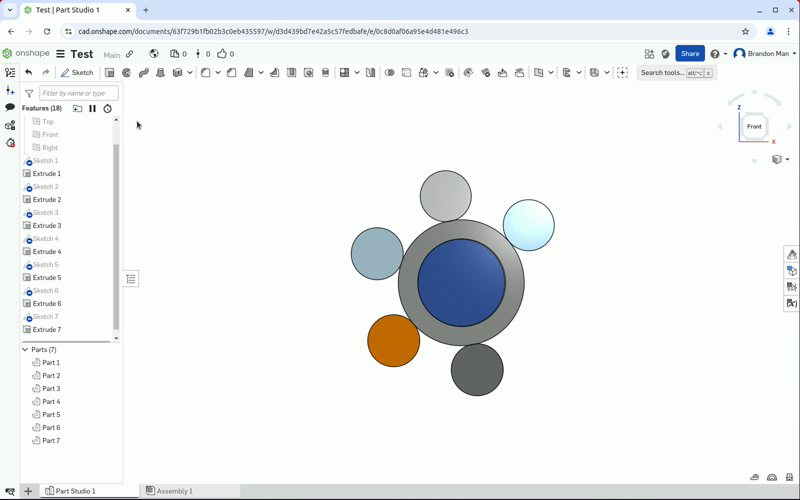
mouse_move(69, 163)
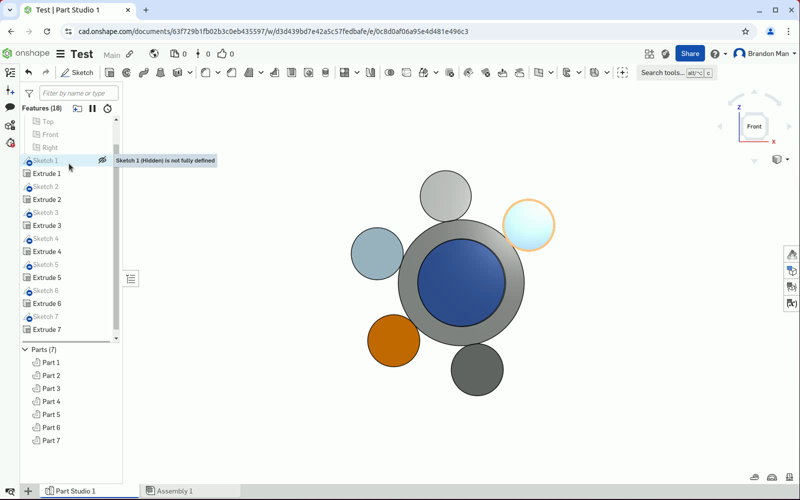
click(69, 163)
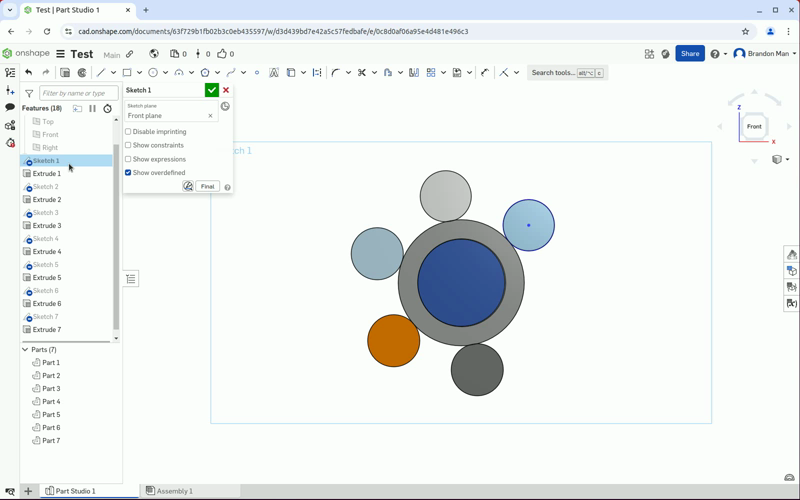
mouse_move(229, 92)
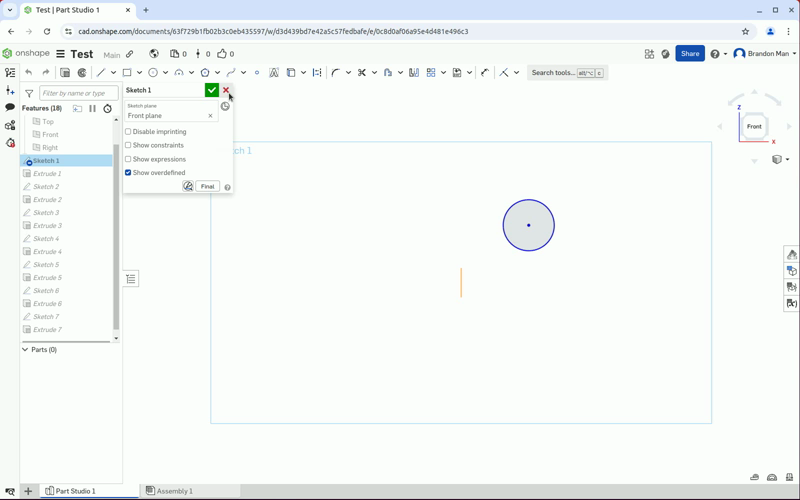
click(229, 92)
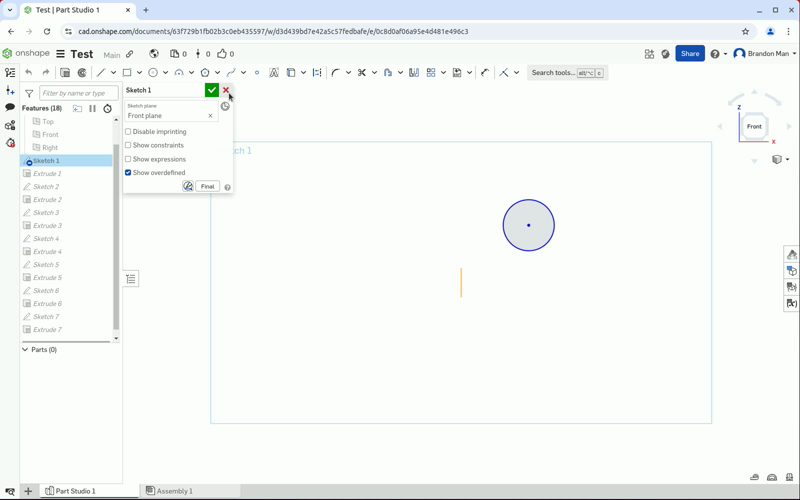
key(shift+s)
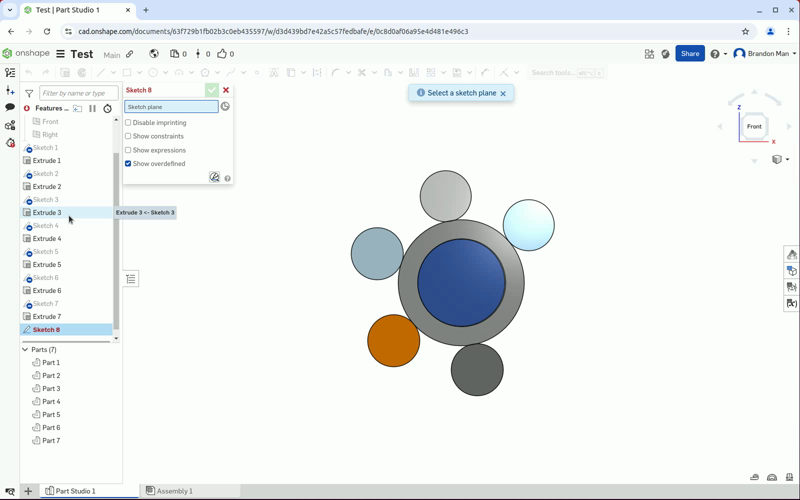
scroll(3)
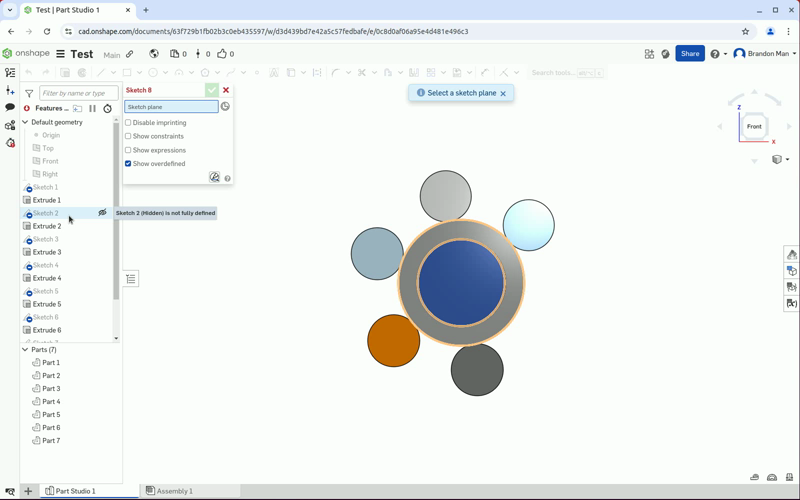
mouse_move(69, 163)
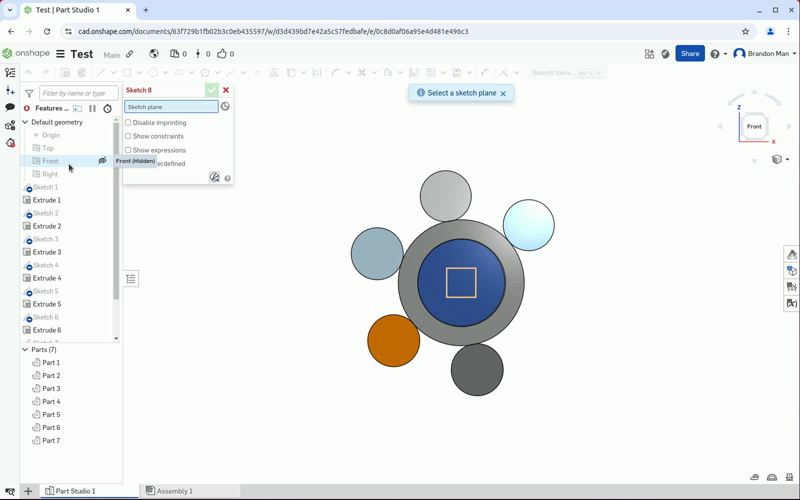
click(69, 163)
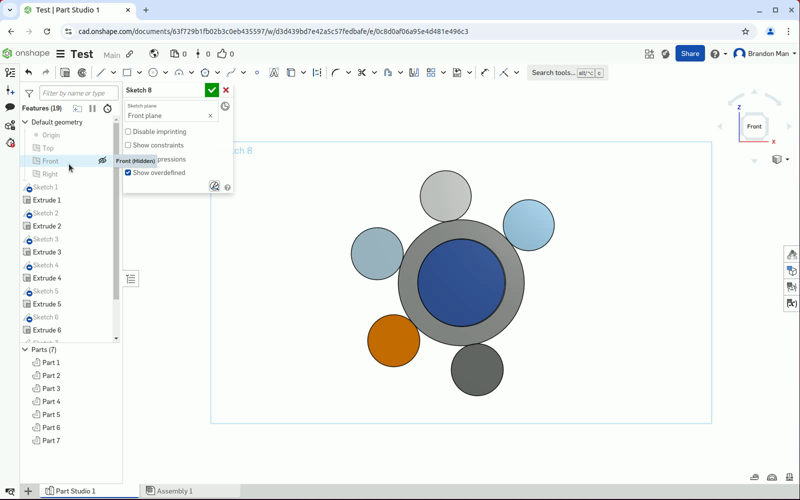
mouse_move(73, 352)
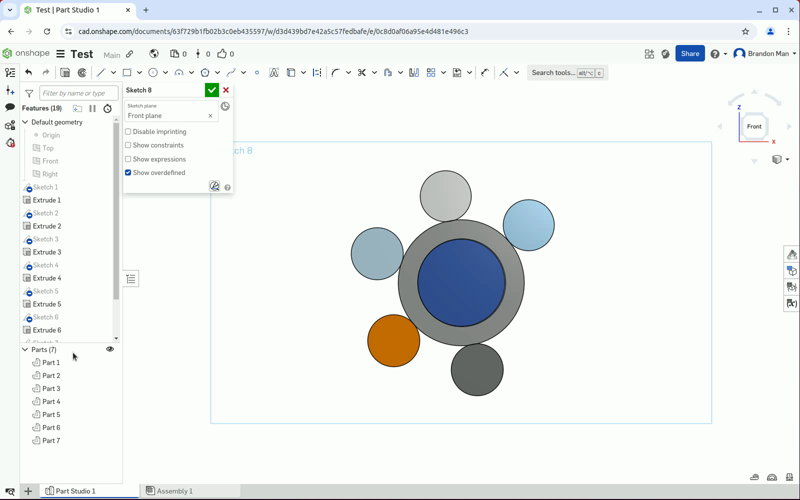
key(y)
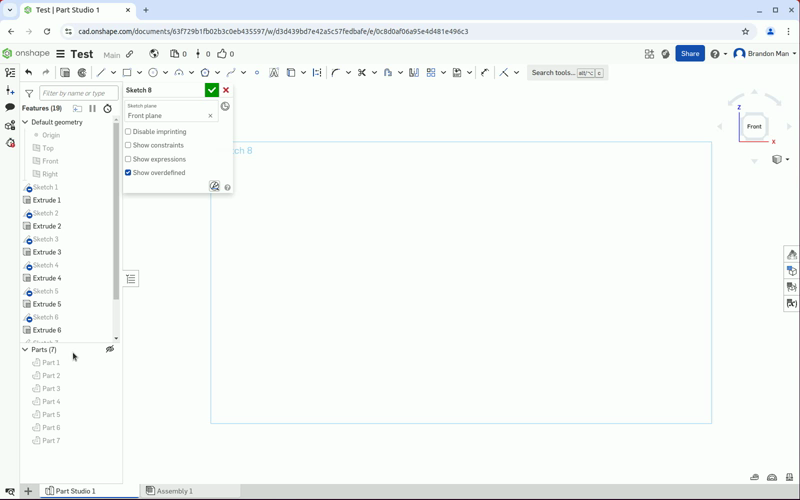
key(c)
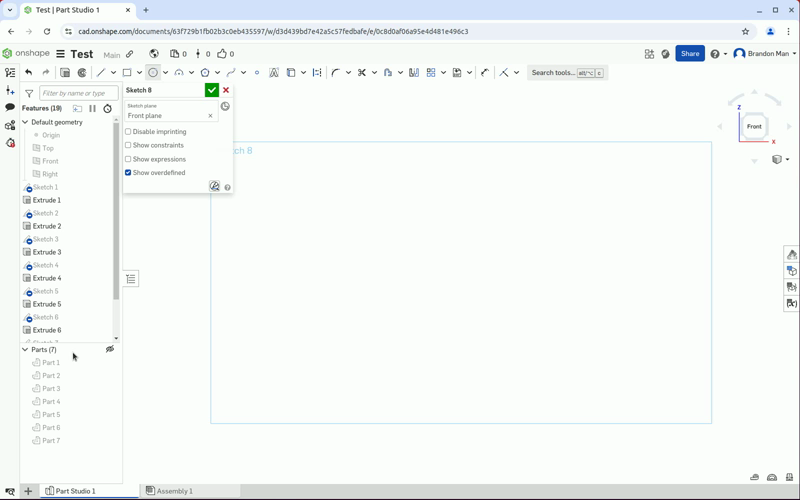
key_down(shift)
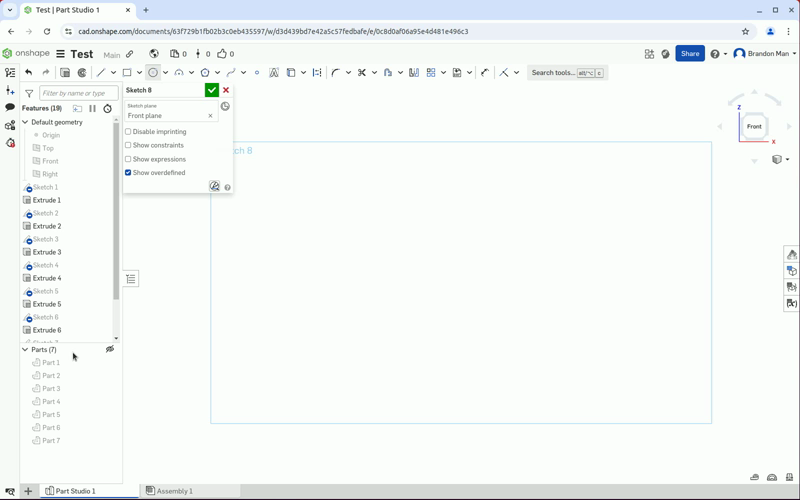
mouse_move(545, 312)
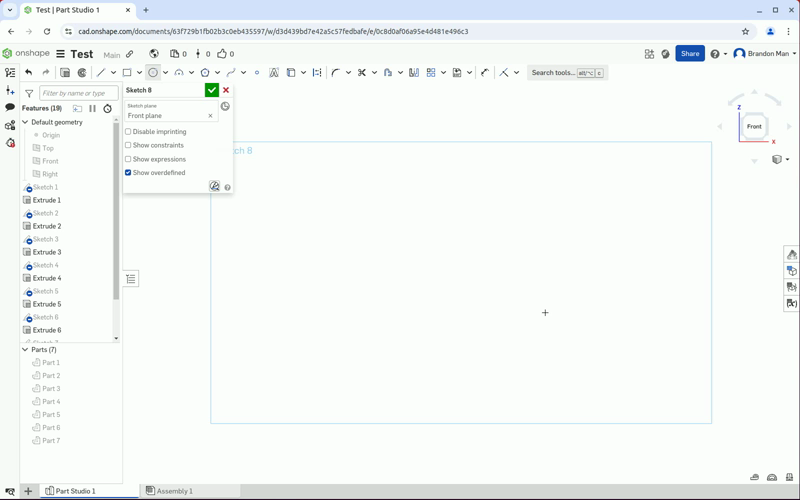
click(545, 312)
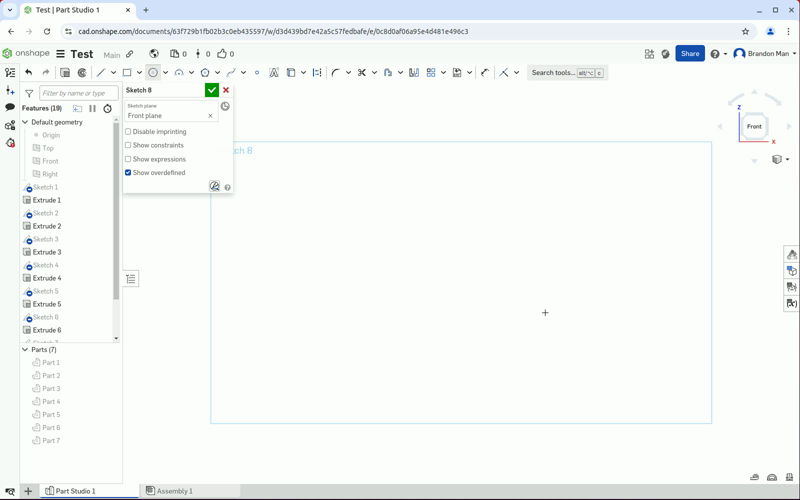
key_up(shift)
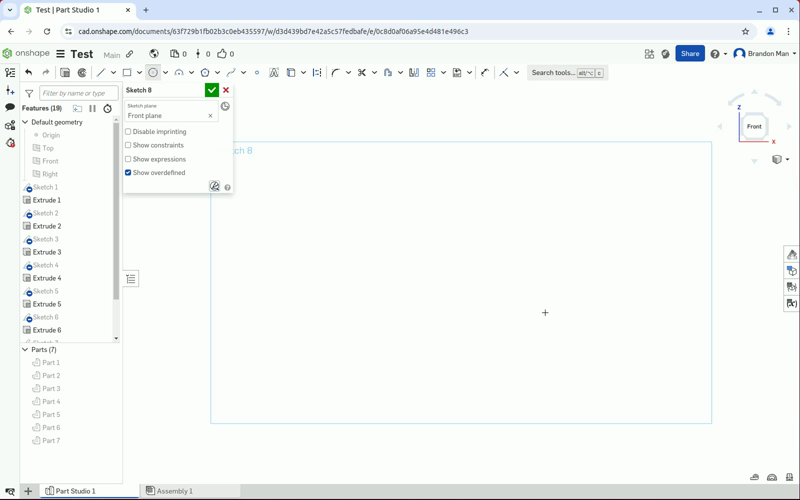
mouse_move(570, 312)
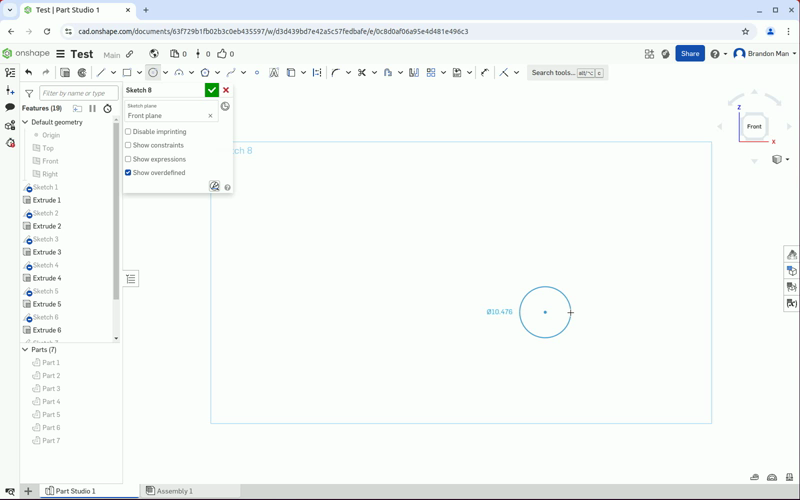
click(570, 312)
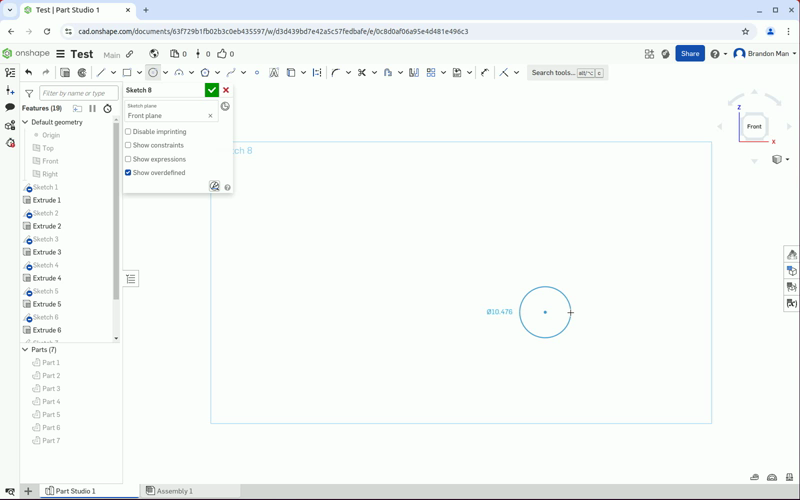
key(esc)
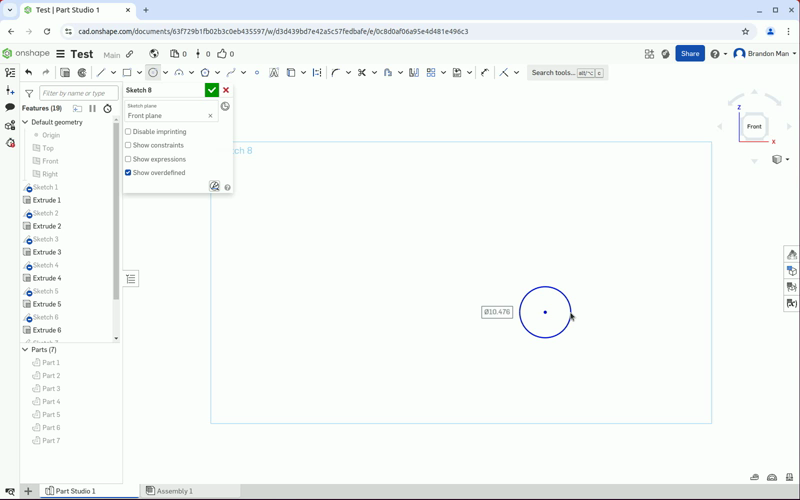
mouse_move(537, 317)
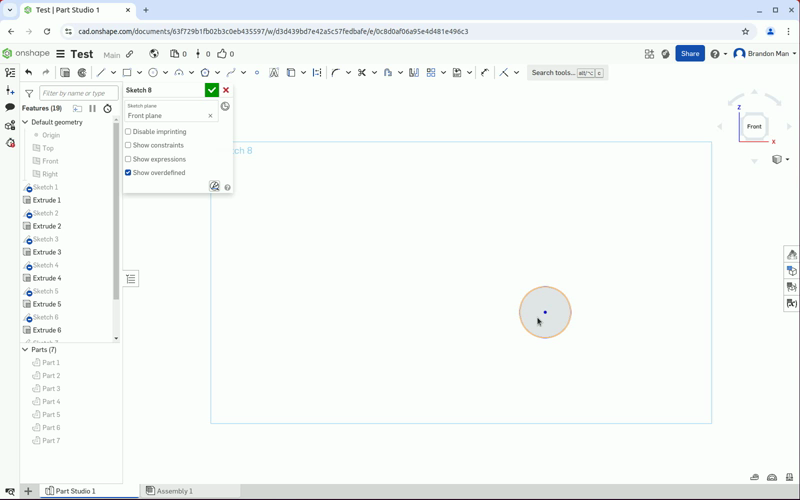
click(537, 317)
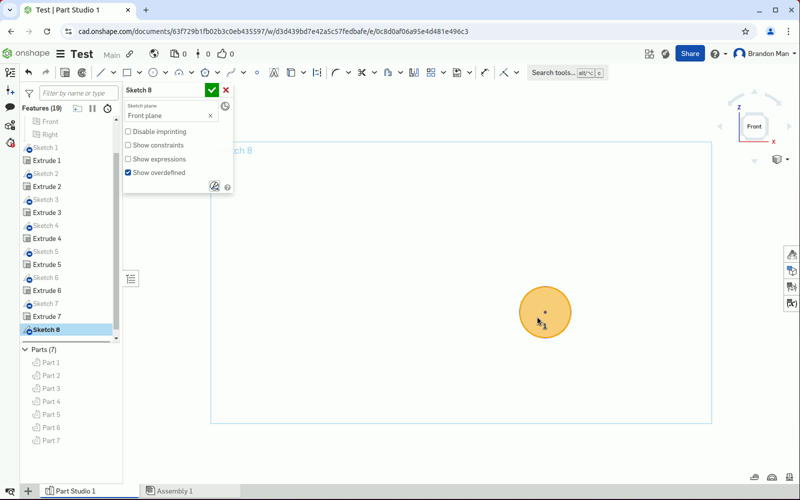
mouse_move(73, 352)
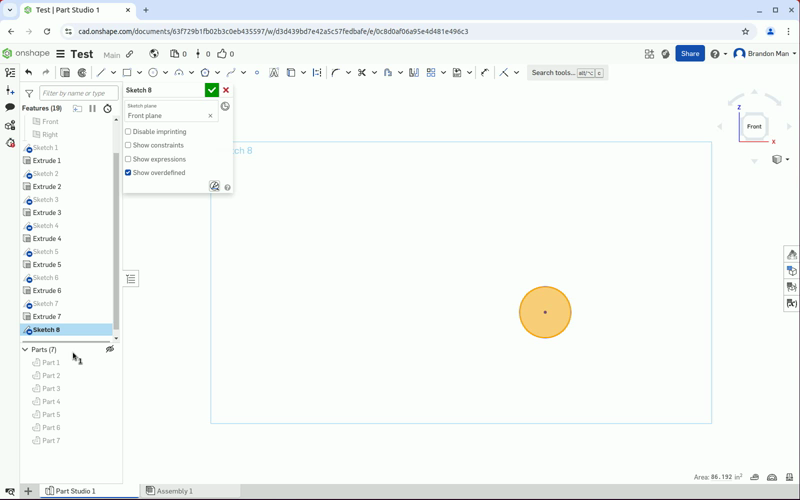
key(shift+y)
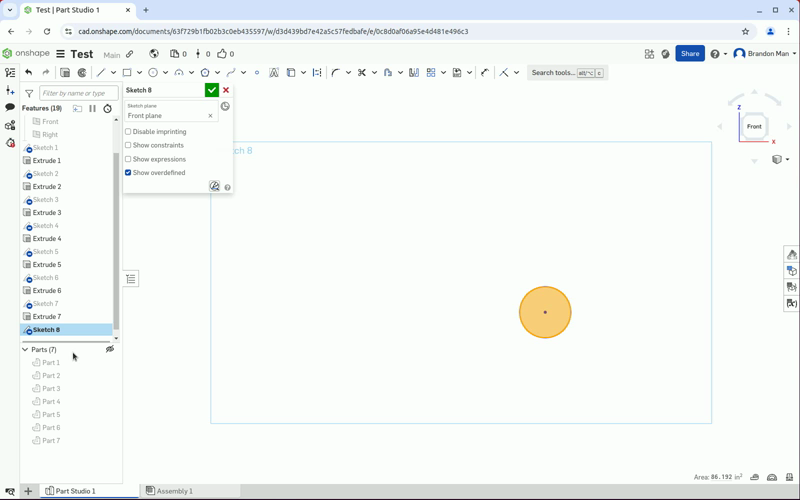
key(shift+e)
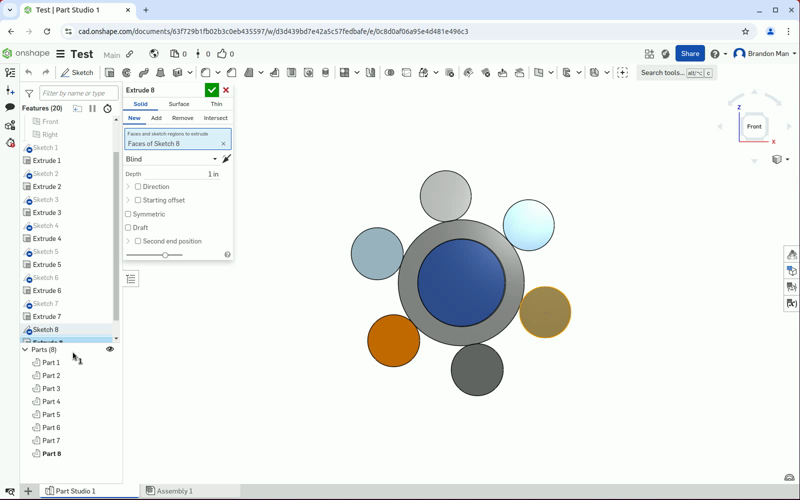
mouse_move(143, 106)
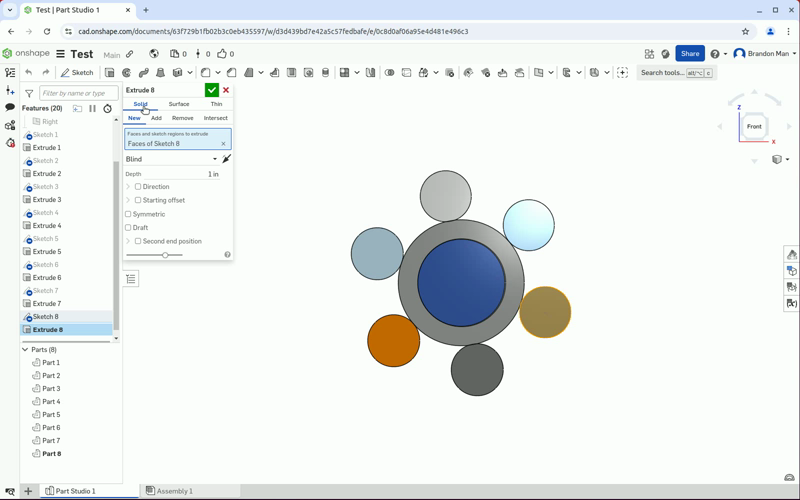
click(143, 106)
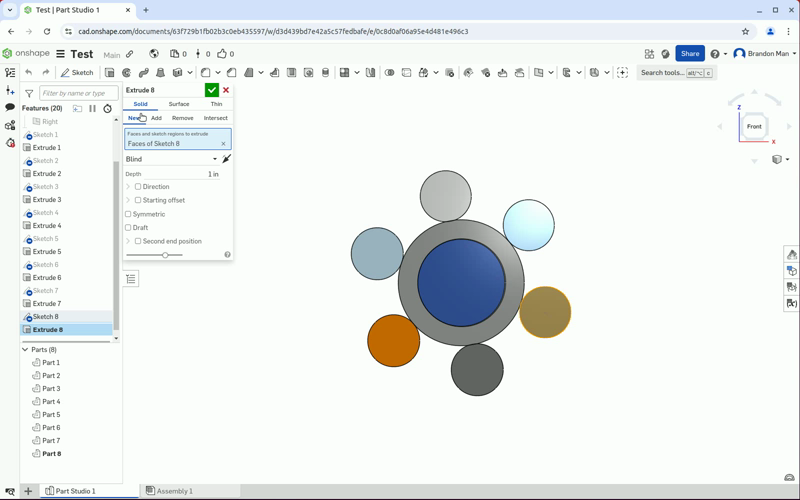
mouse_move(137, 120)
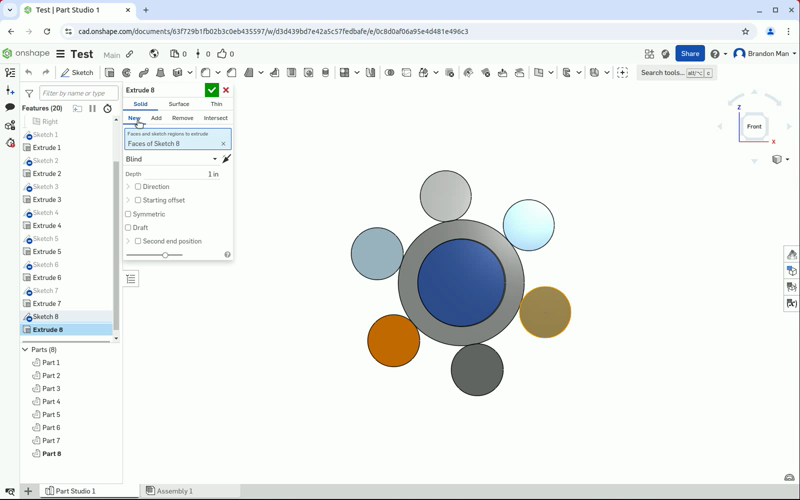
click(137, 120)
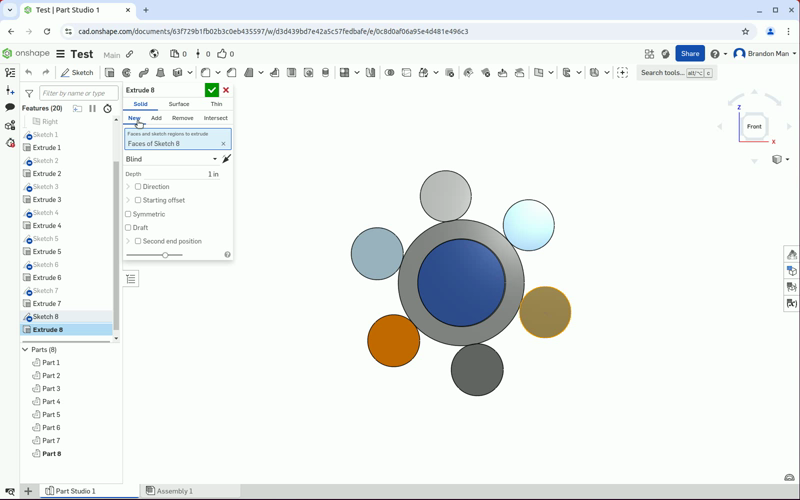
key(tab, 4)
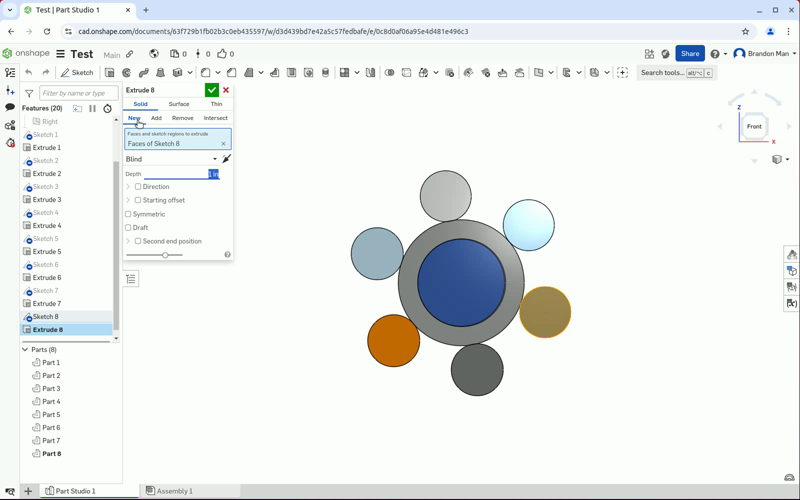
text(-41.402)
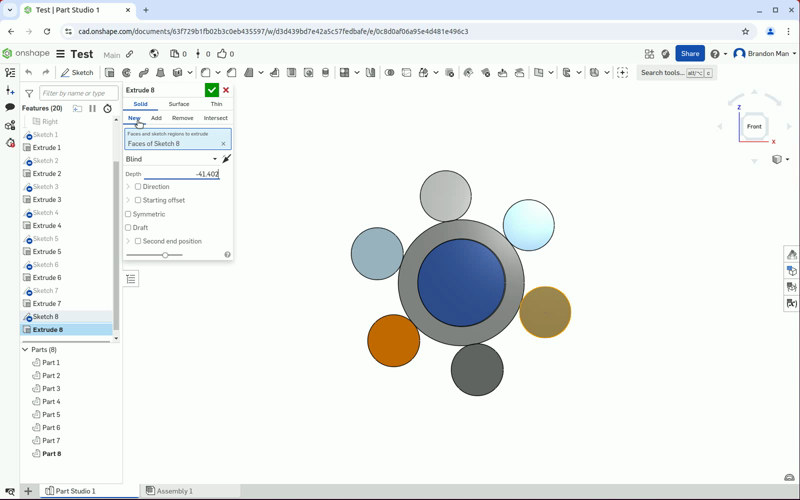
key(tab, 3)
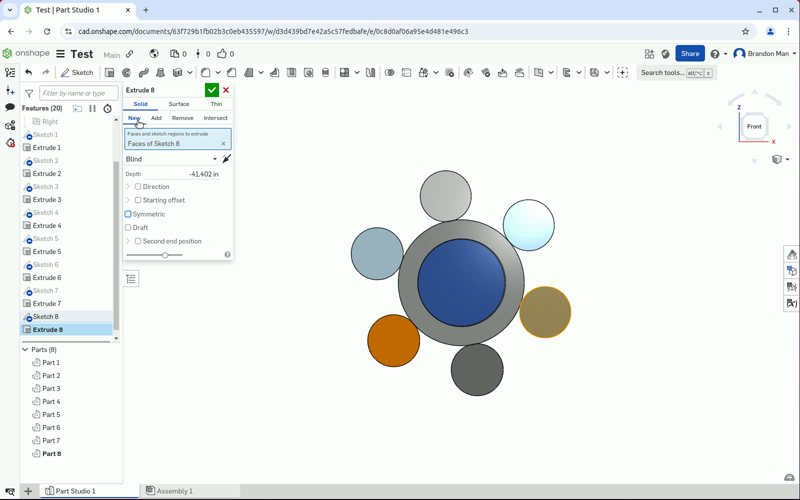
key(space)
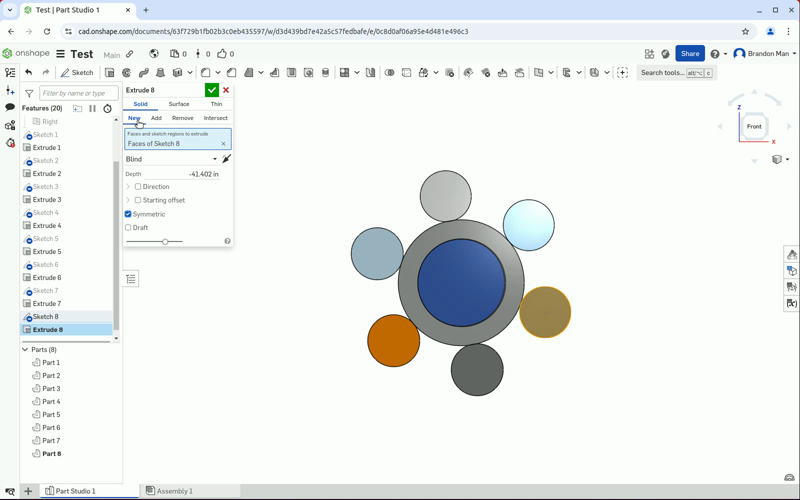
key(enter)
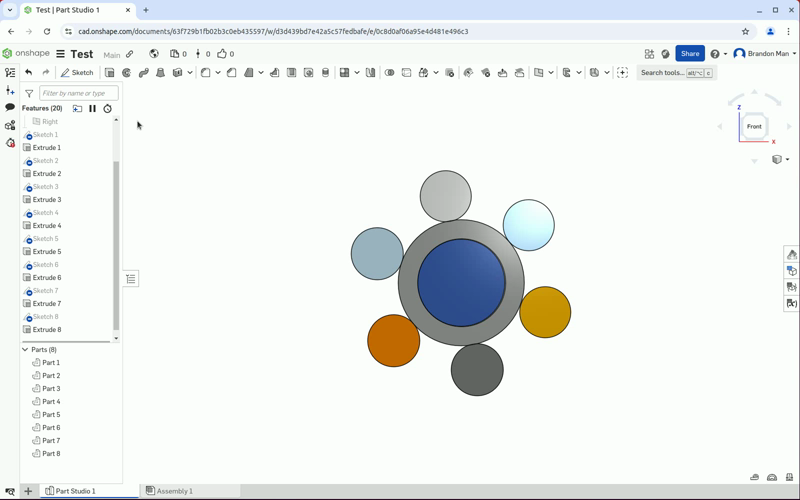
key(shift+h)
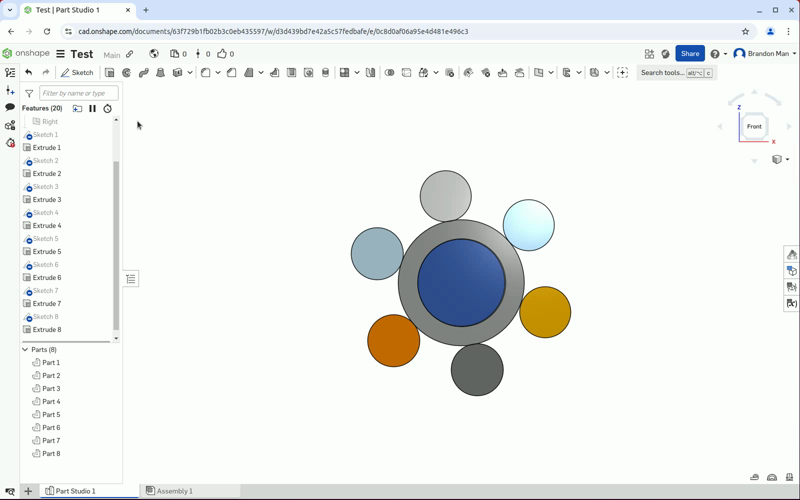
key(shift+h)
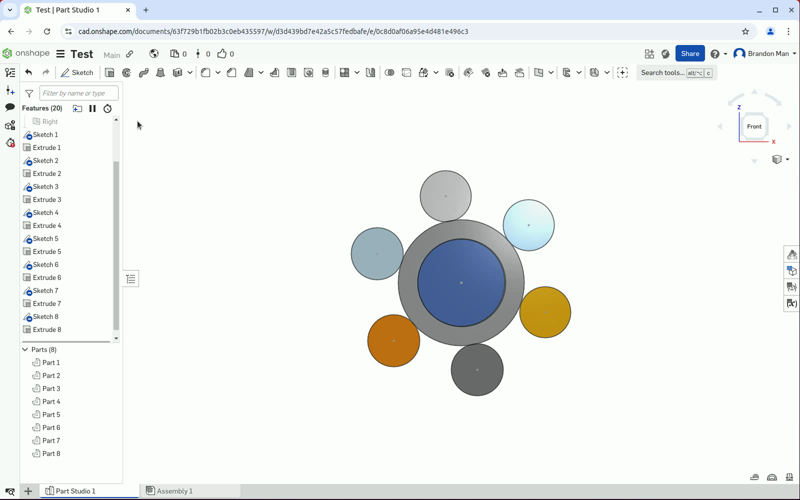
key(shift+7)
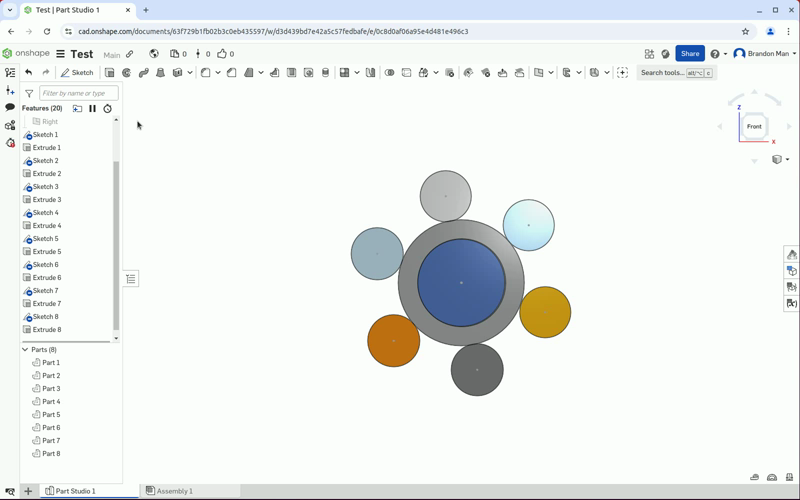
key(left, 2)
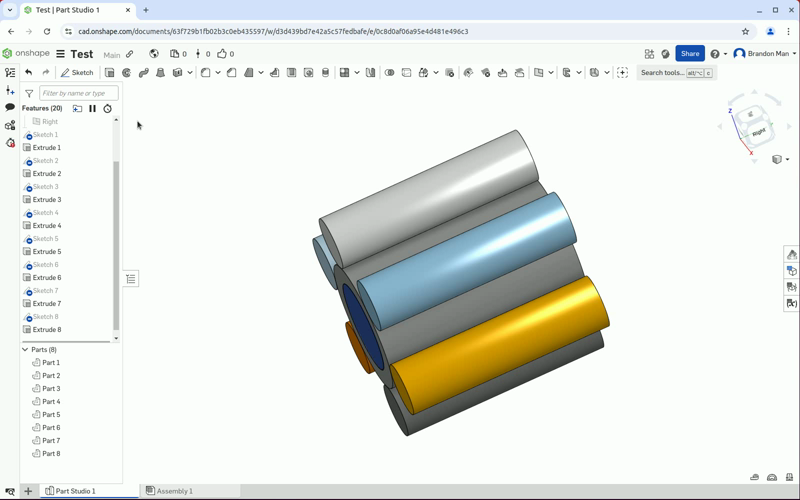
key(down, 2)
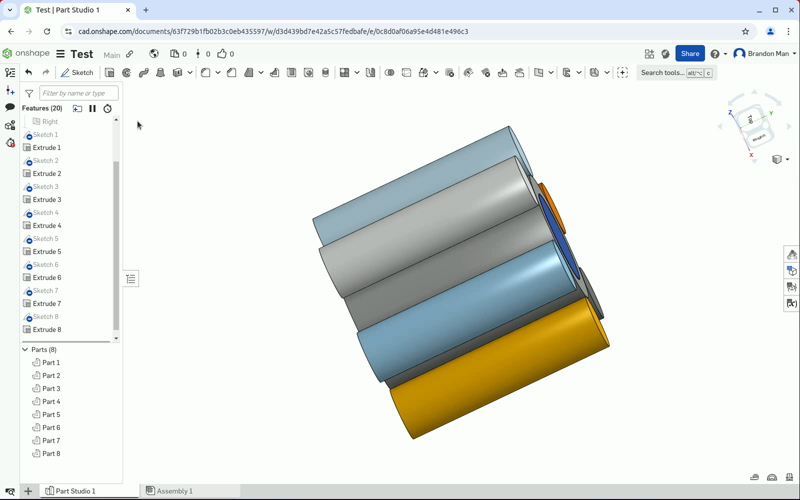
key(up, 2)
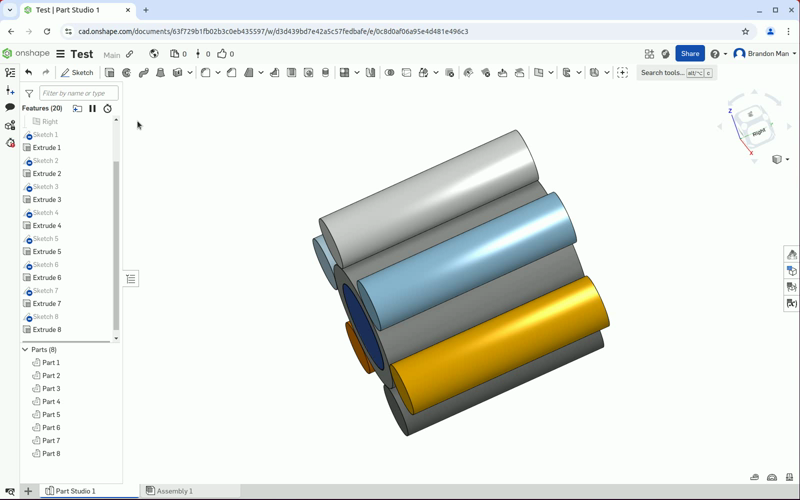
key(right, 2)
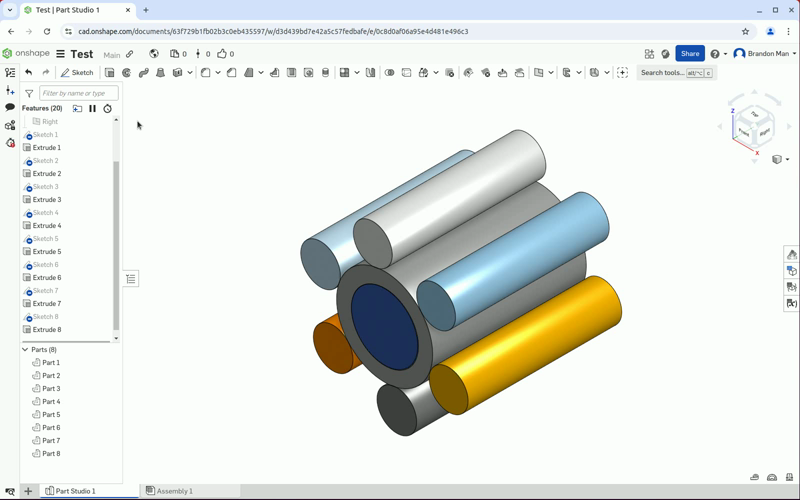
mouse_move(69, 137)
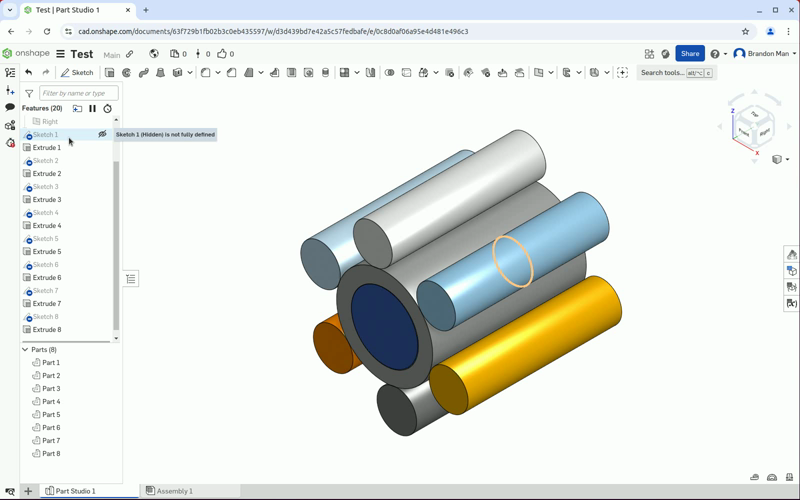
click(69, 137)